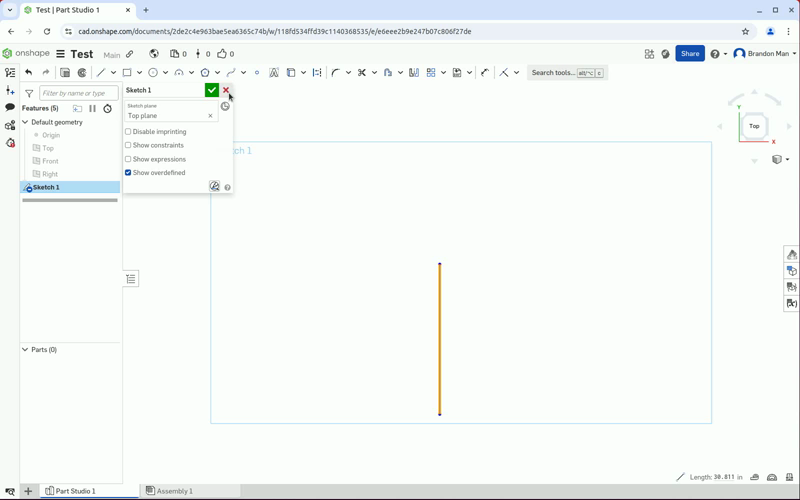
key(shift+h)
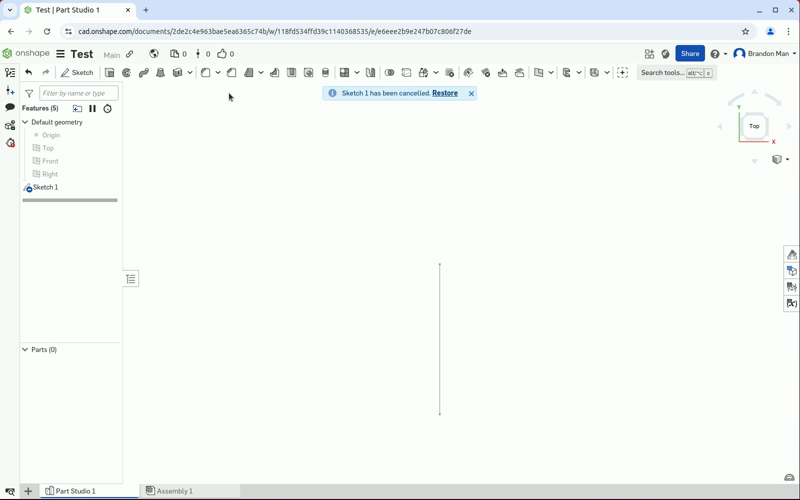
mouse_move(73, 352)
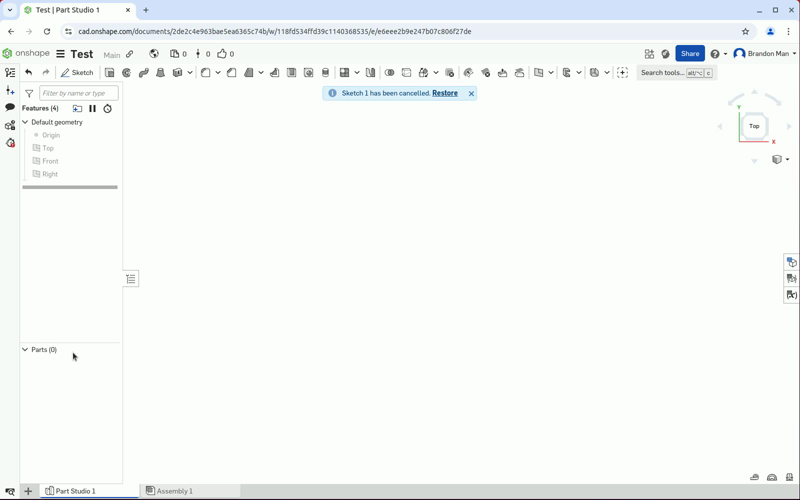
key(y)
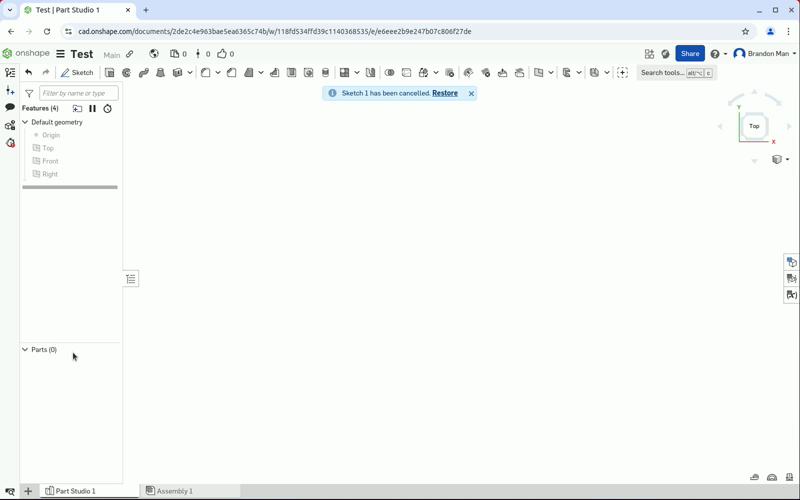
key(shift+p)
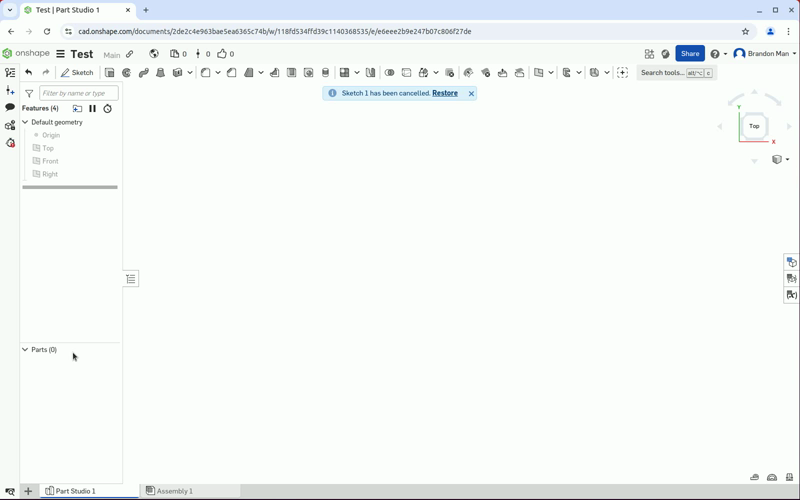
key(space)
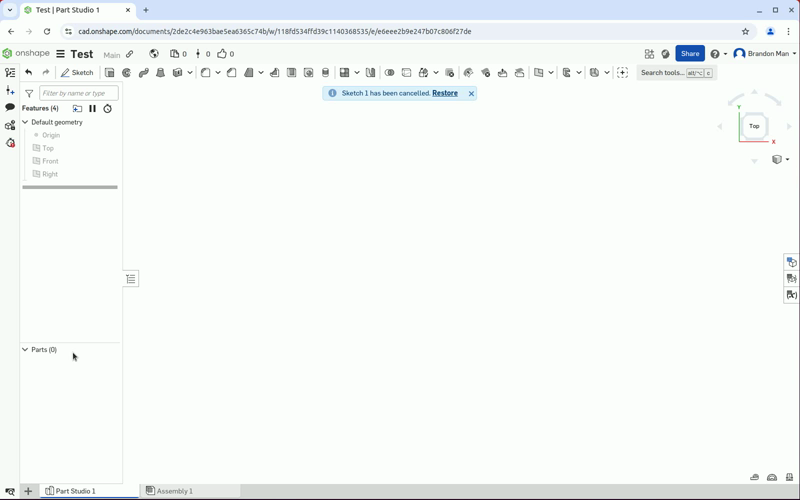
key_down(shift)
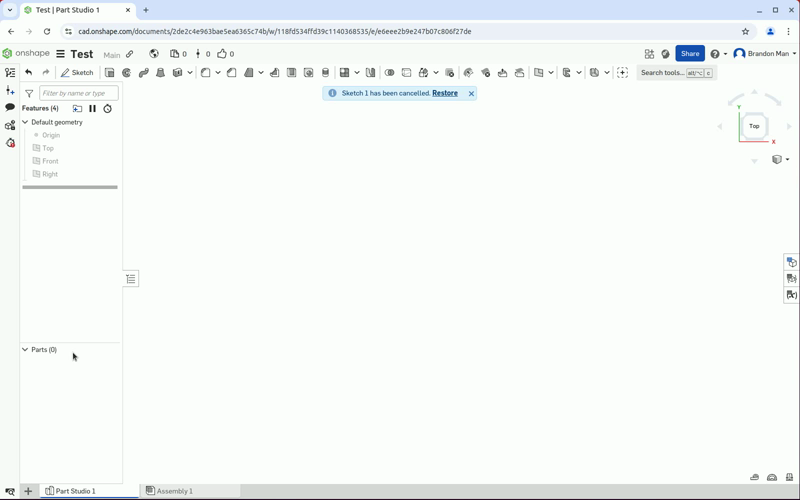
key(up)
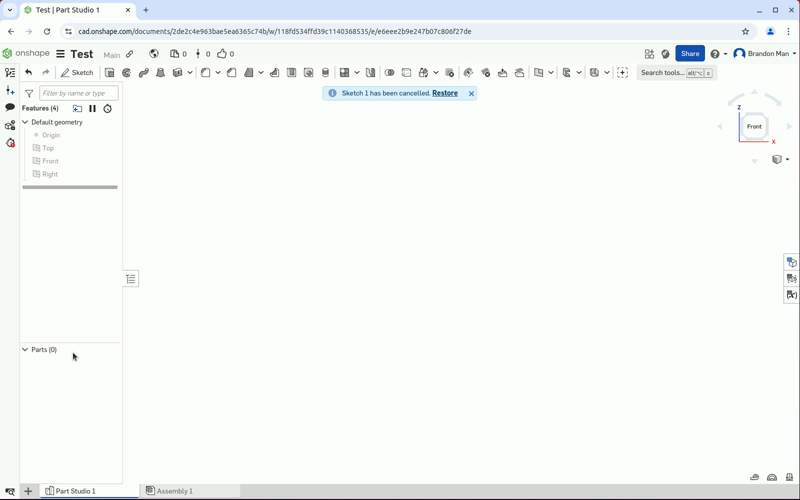
key_up(shift)
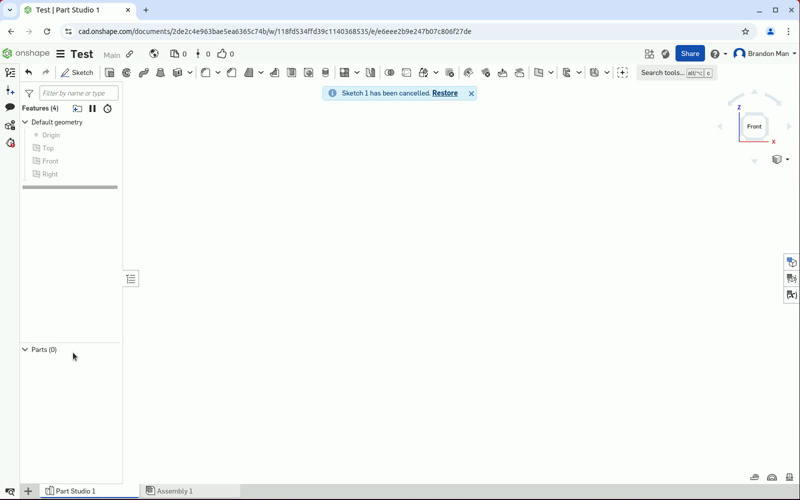
mouse_move(73, 352)
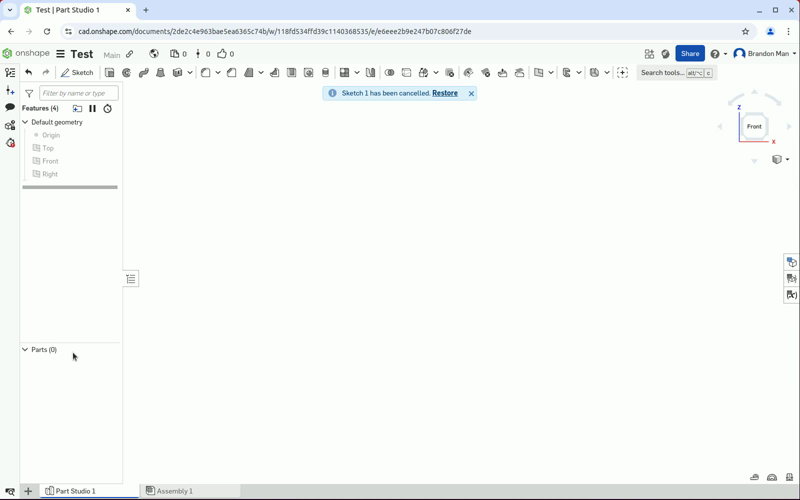
key(shift+y)
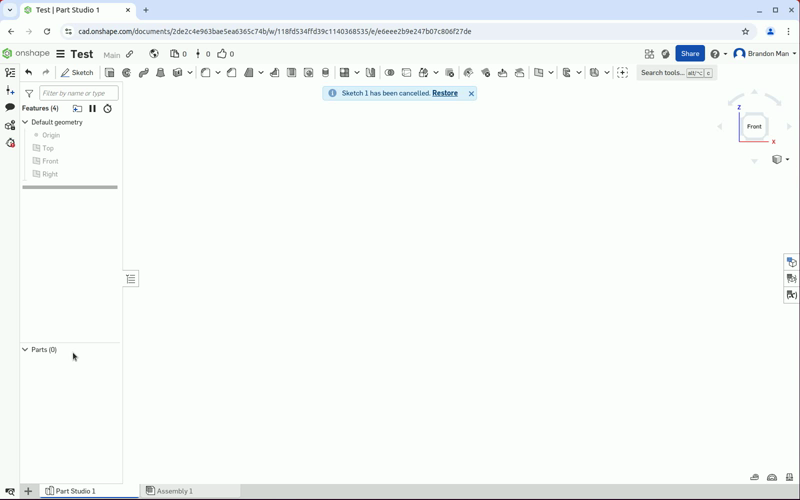
key(shift+s)
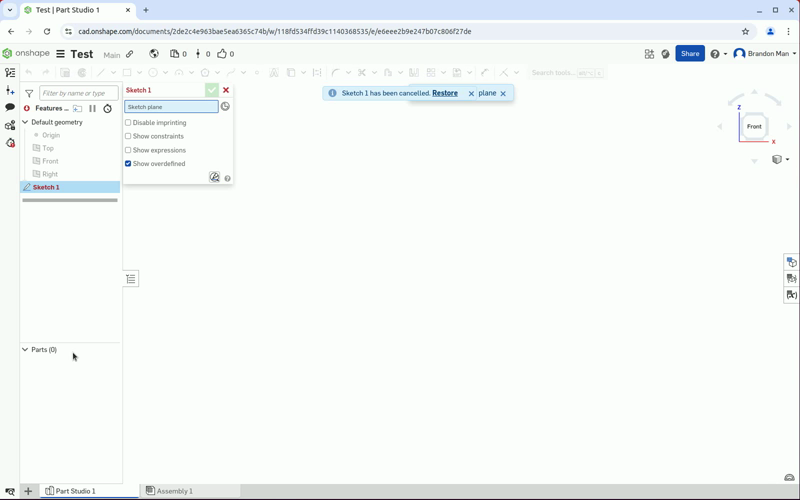
mouse_move(73, 163)
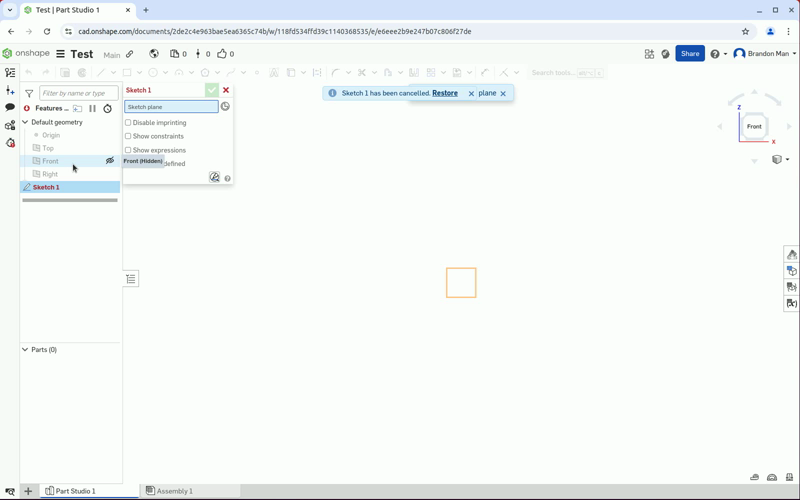
click(73, 163)
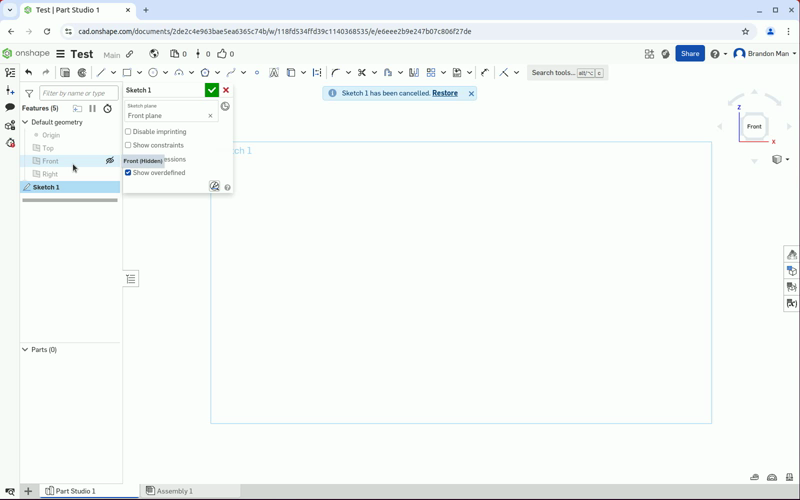
mouse_move(73, 352)
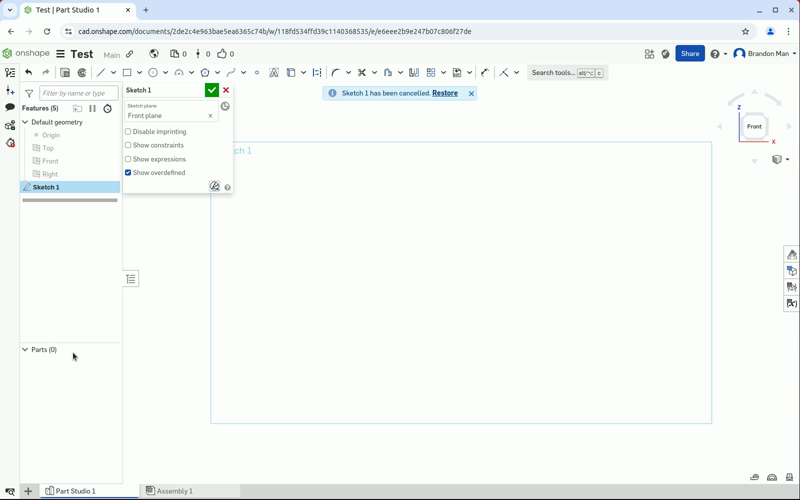
key(y)
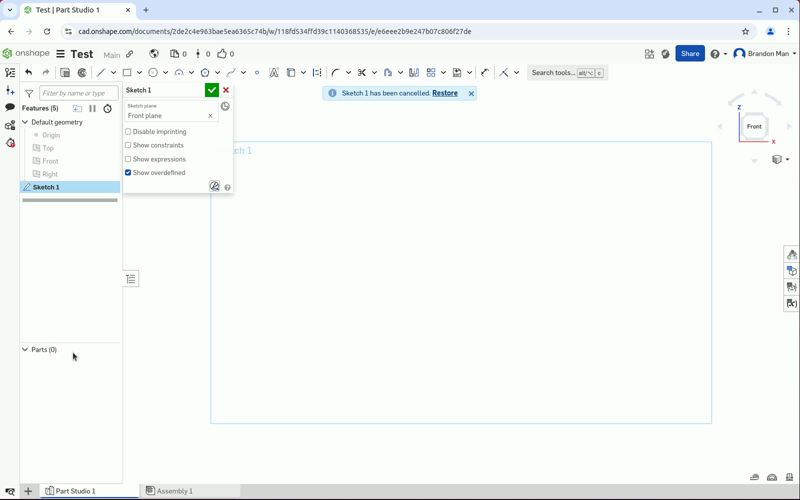
key(l)
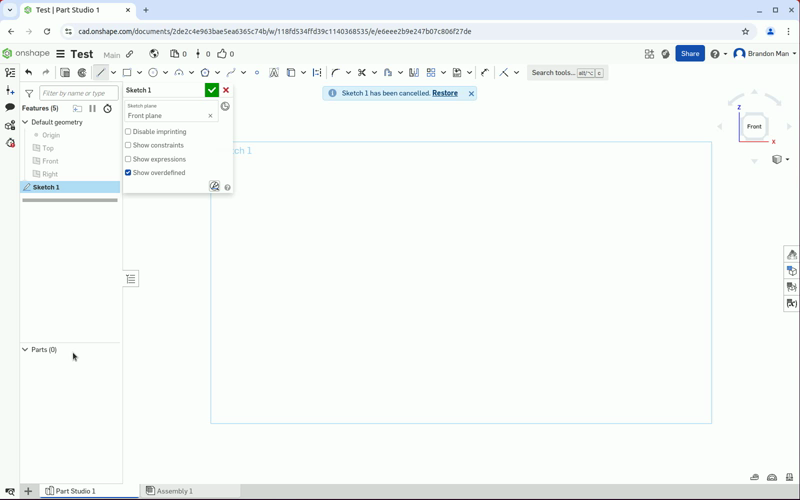
key_down(shift)
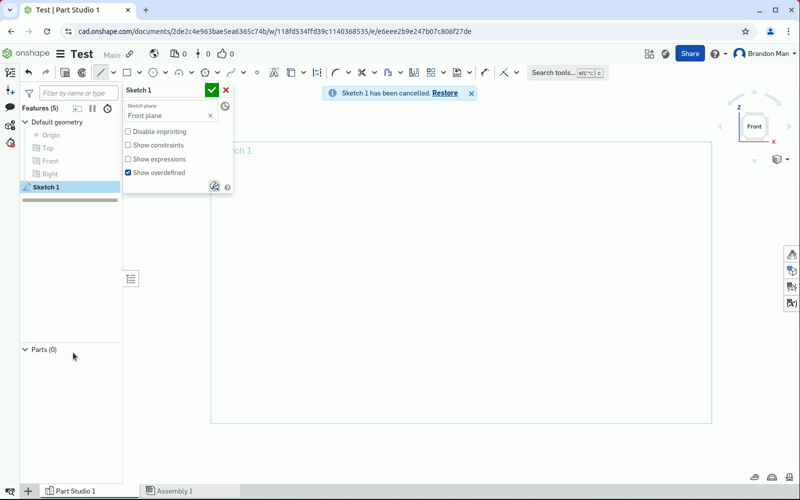
mouse_move(369, 308)
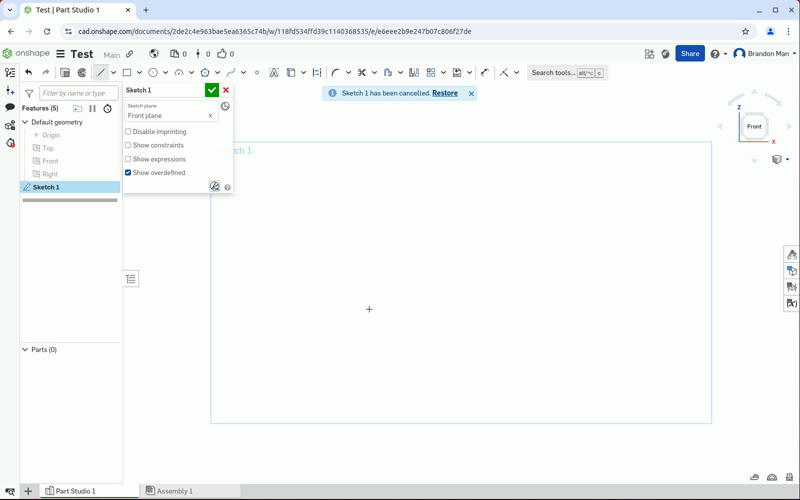
click(369, 308)
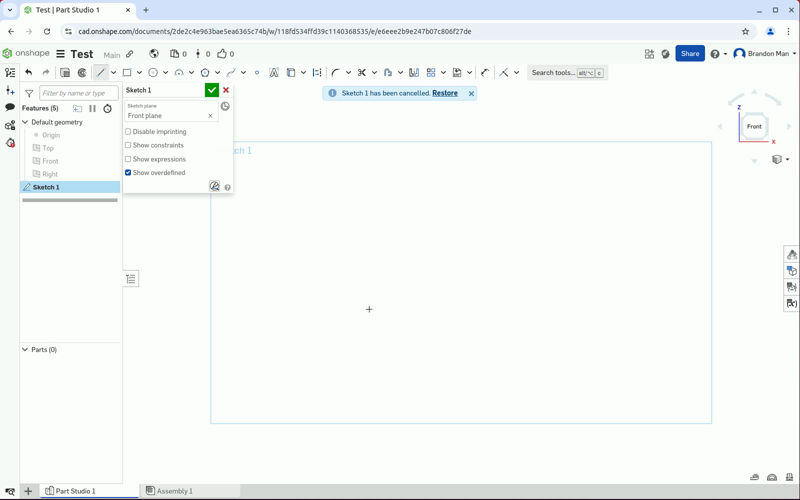
key_up(shift)
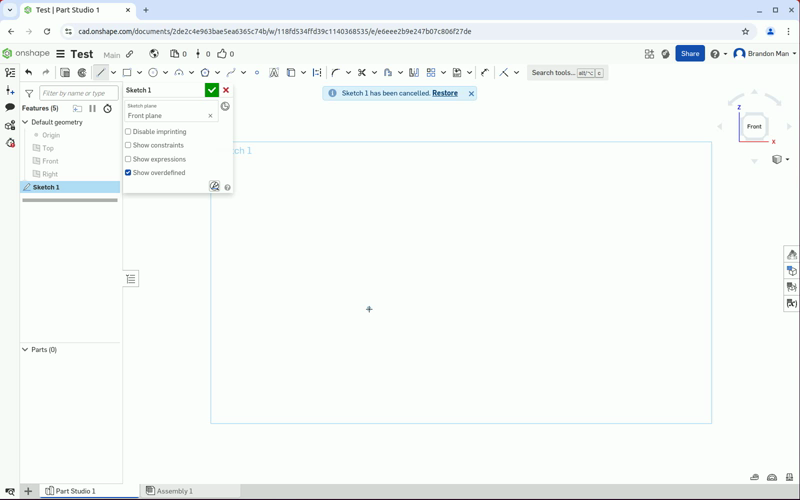
key_down(shift)
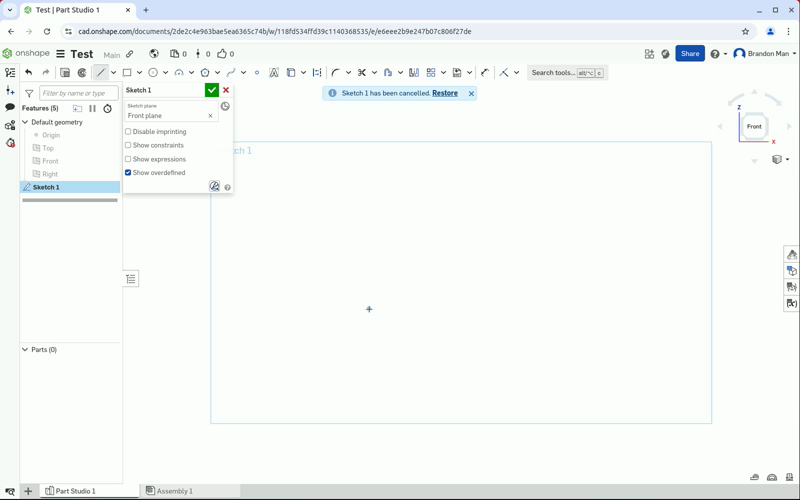
mouse_move(448, 325)
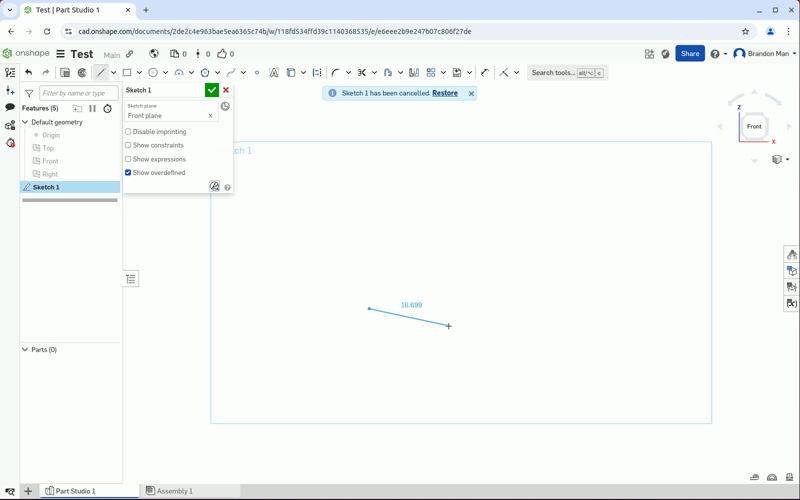
click(448, 325)
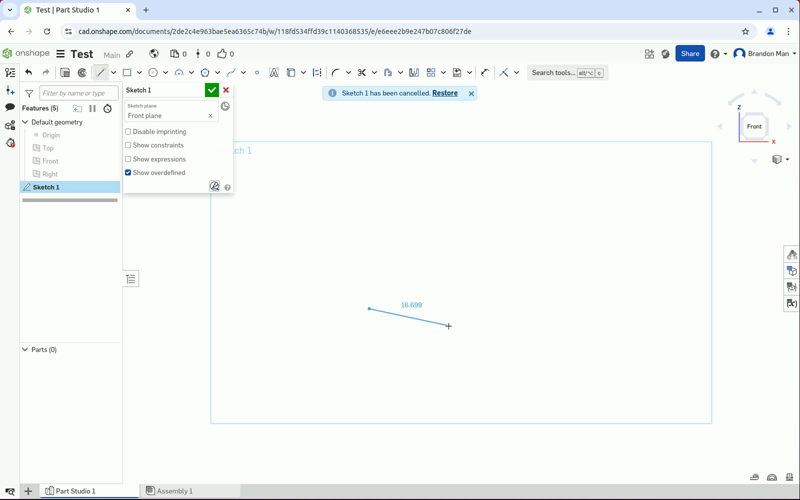
key_up(shift)
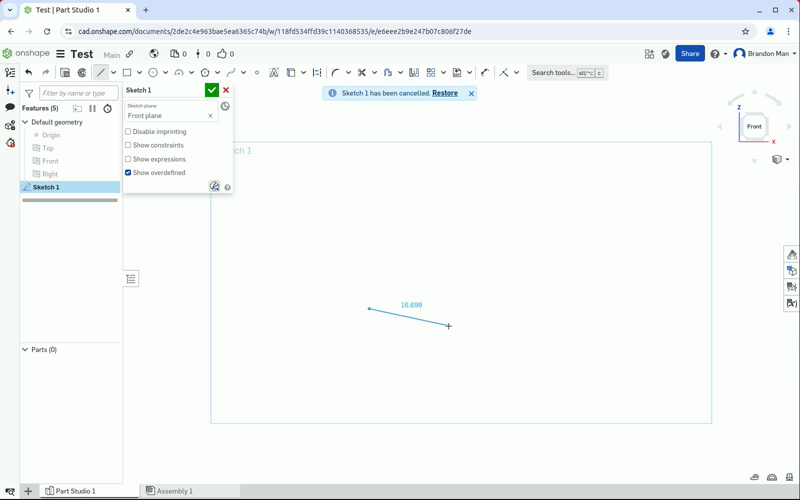
key(esc)
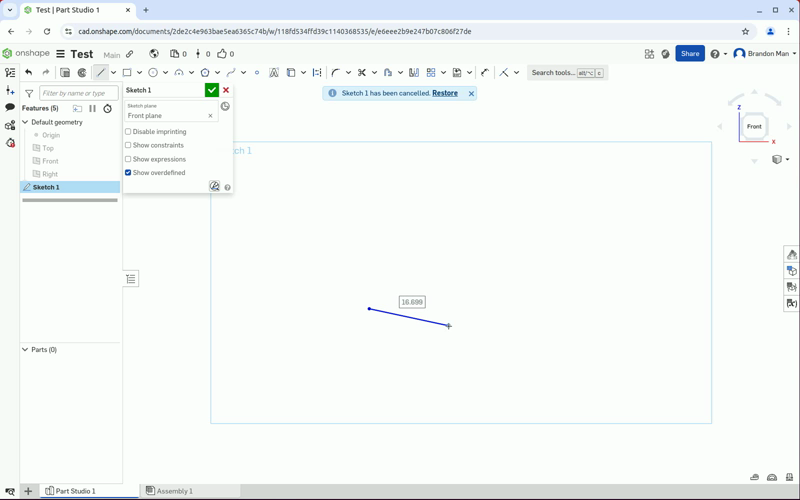
key(a)
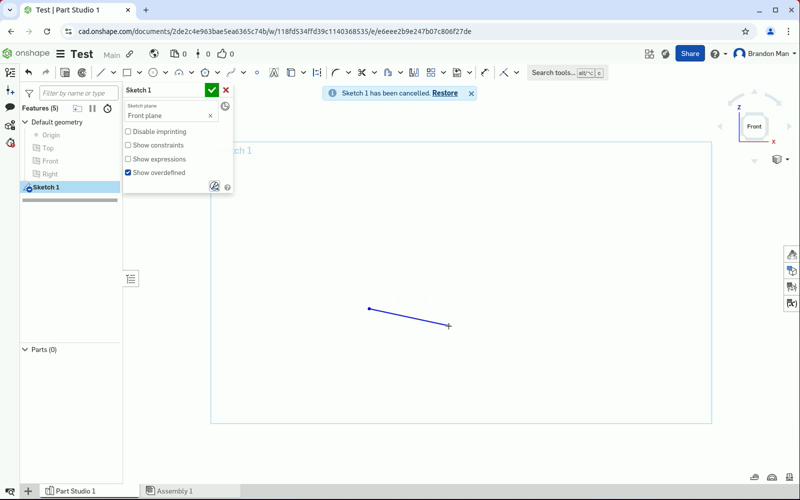
mouse_move(448, 325)
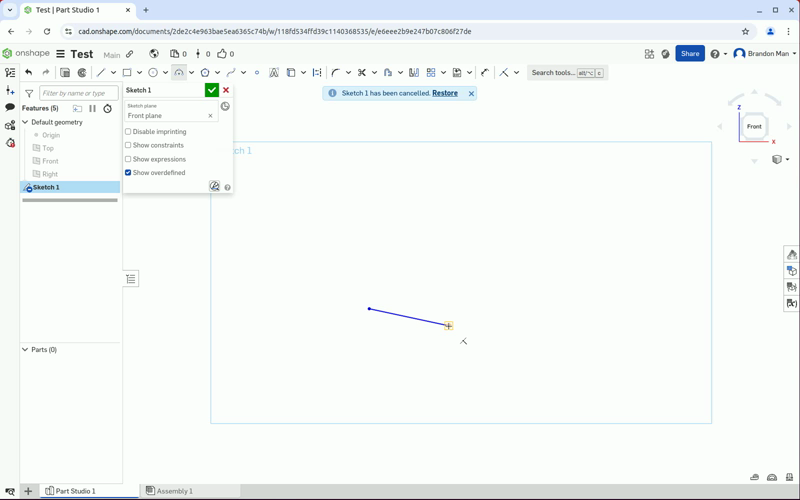
click(448, 325)
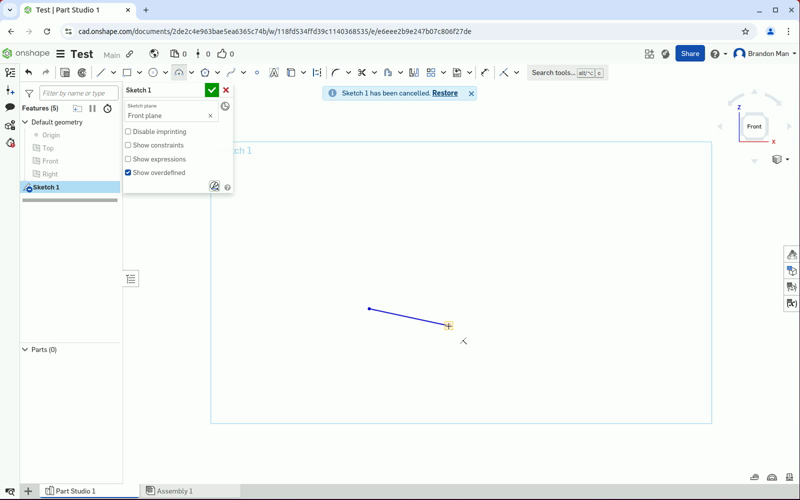
key_down(shift)
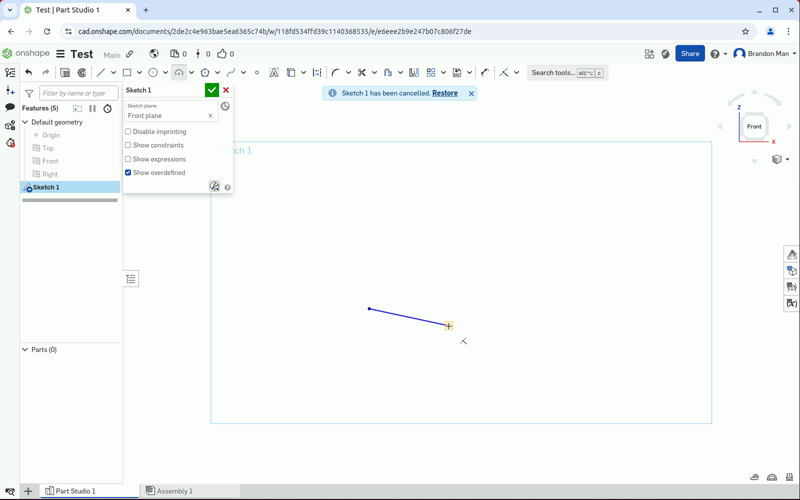
mouse_move(471, 325)
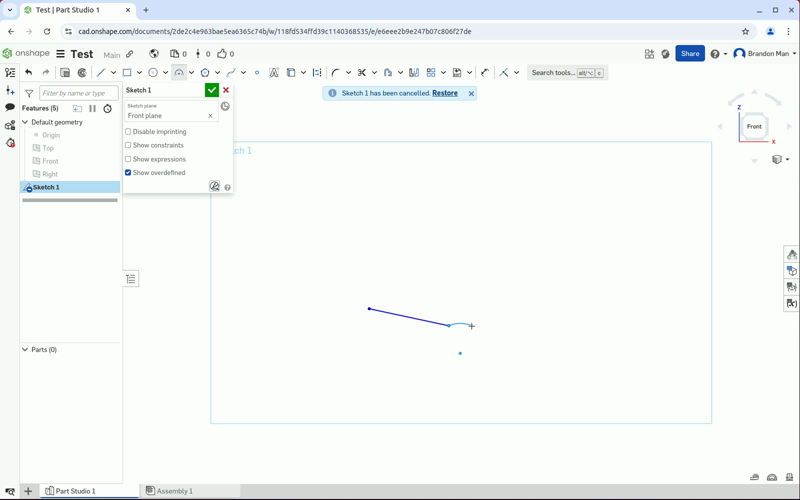
click(471, 325)
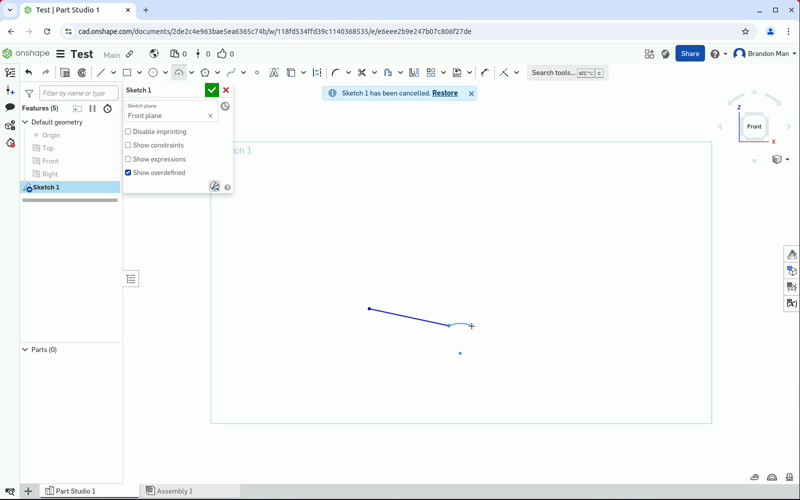
mouse_move(460, 327)
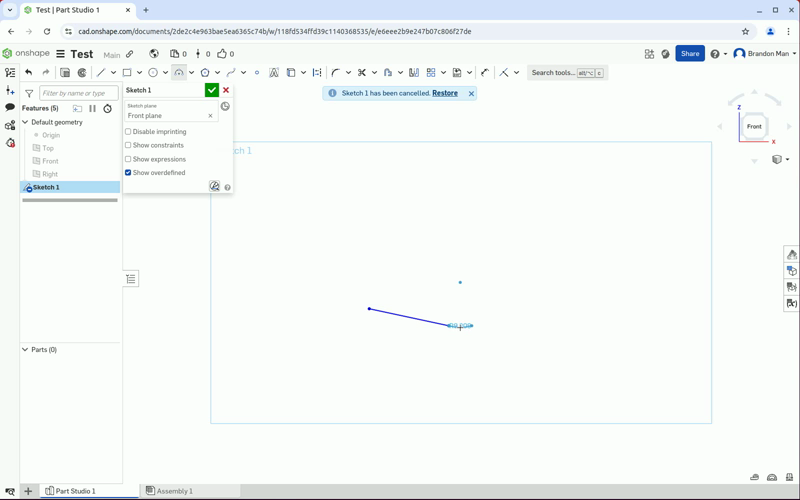
click(460, 327)
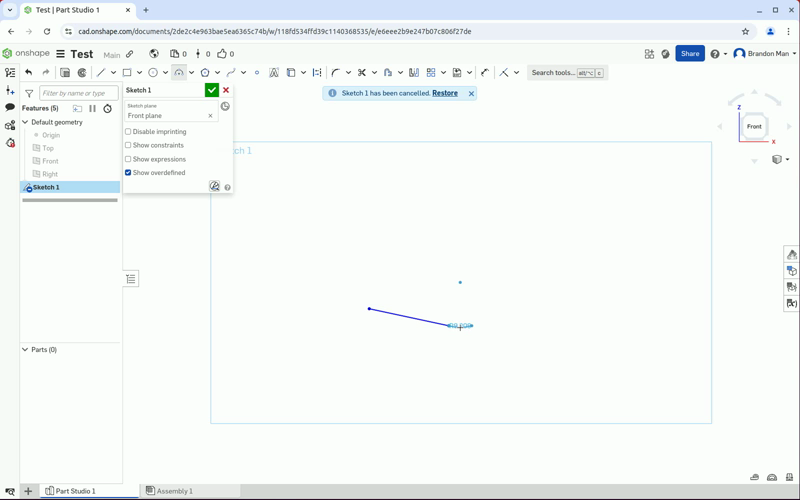
key_up(shift)
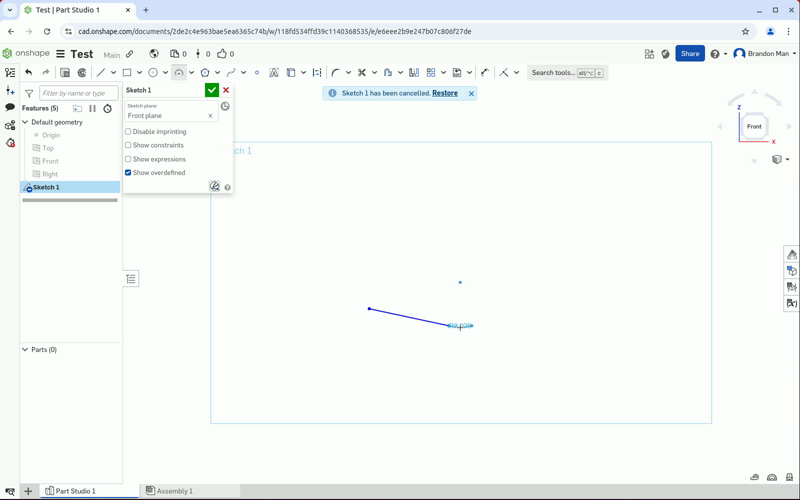
key(esc)
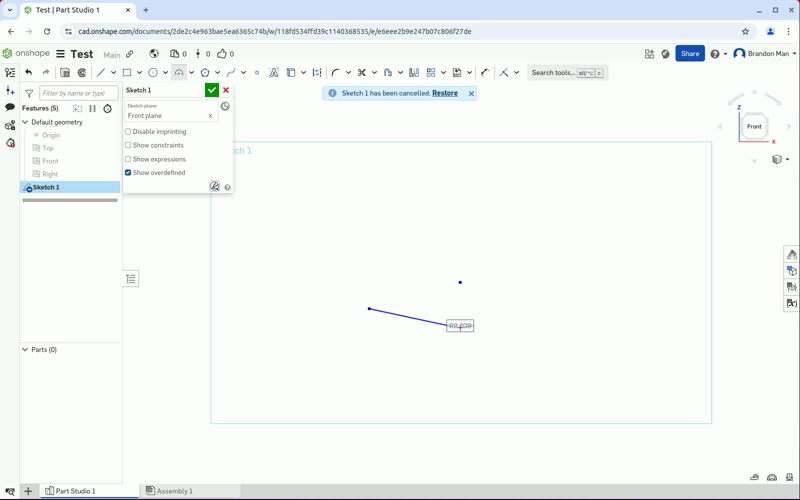
key(l)
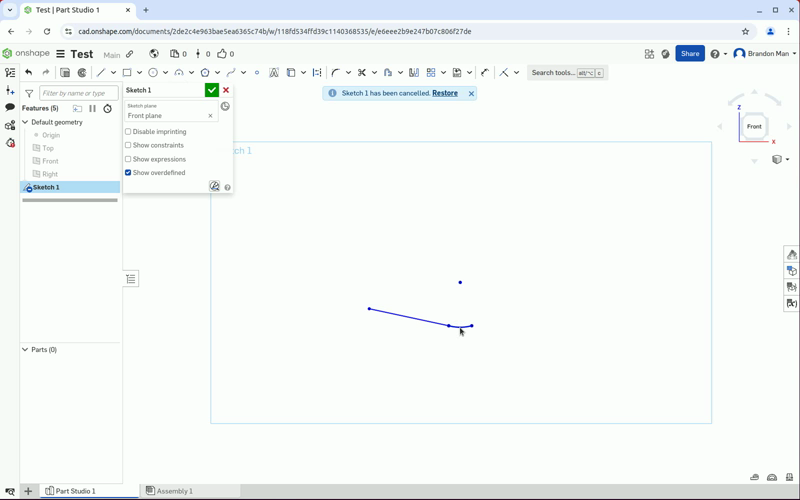
mouse_move(471, 325)
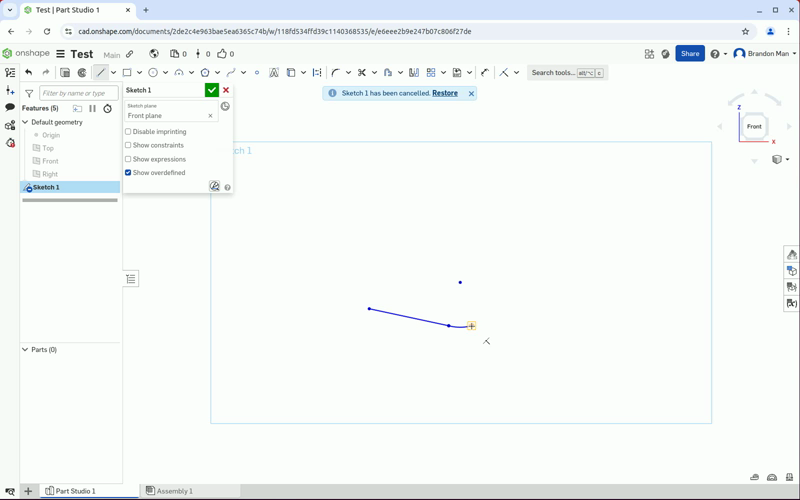
click(471, 325)
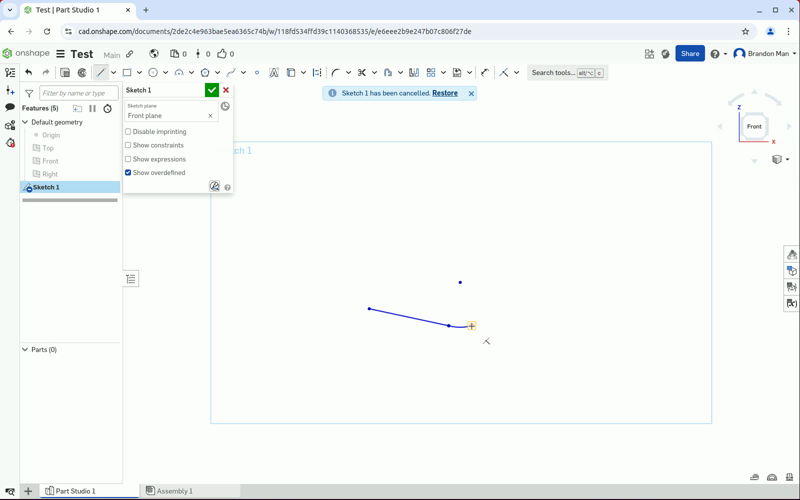
key_down(shift)
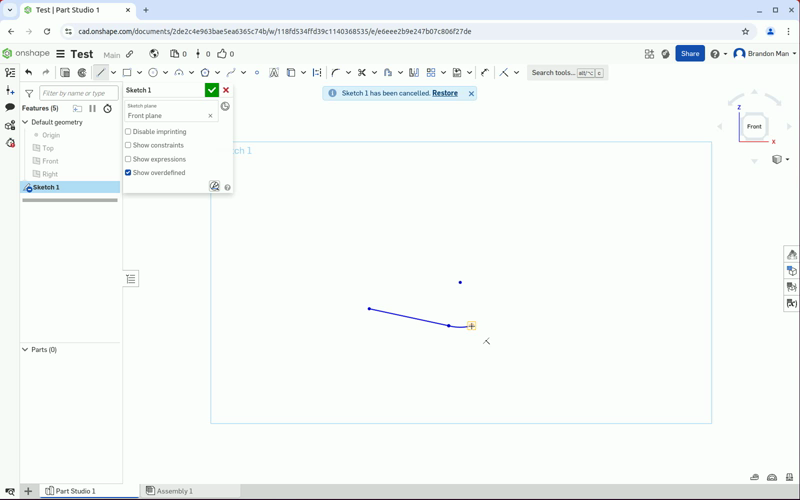
mouse_move(551, 308)
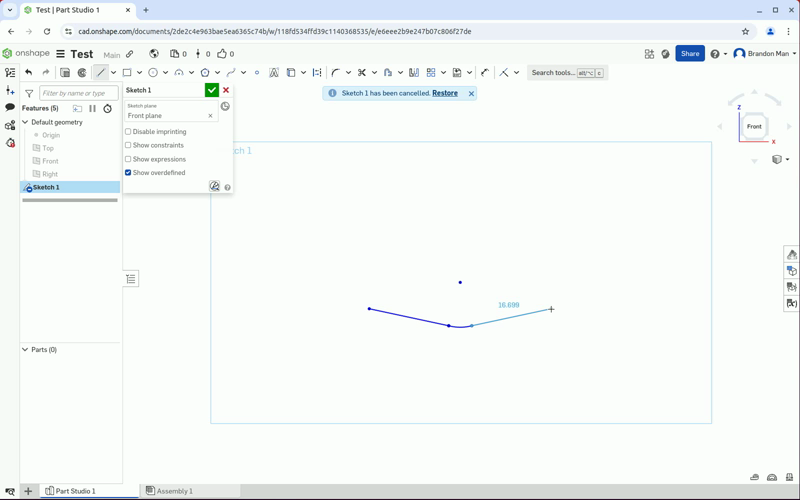
click(551, 308)
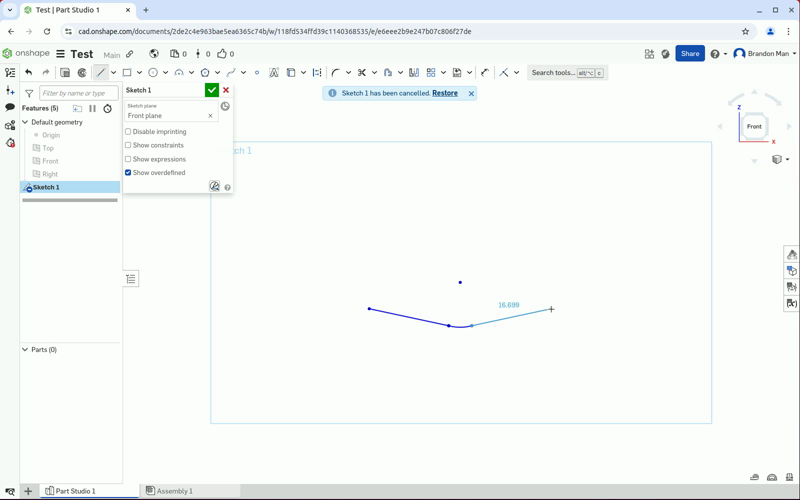
key_up(shift)
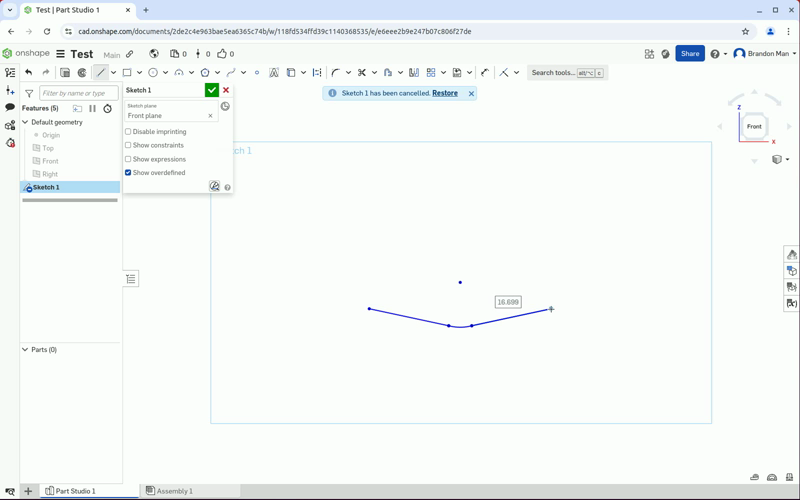
key(esc)
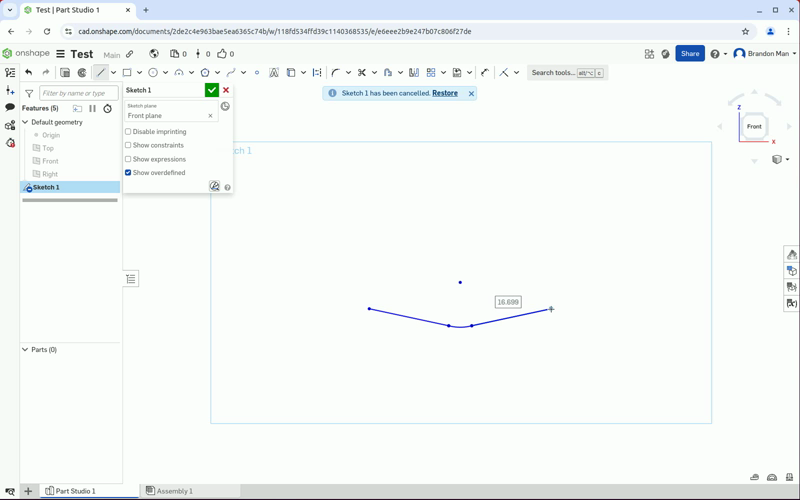
key(a)
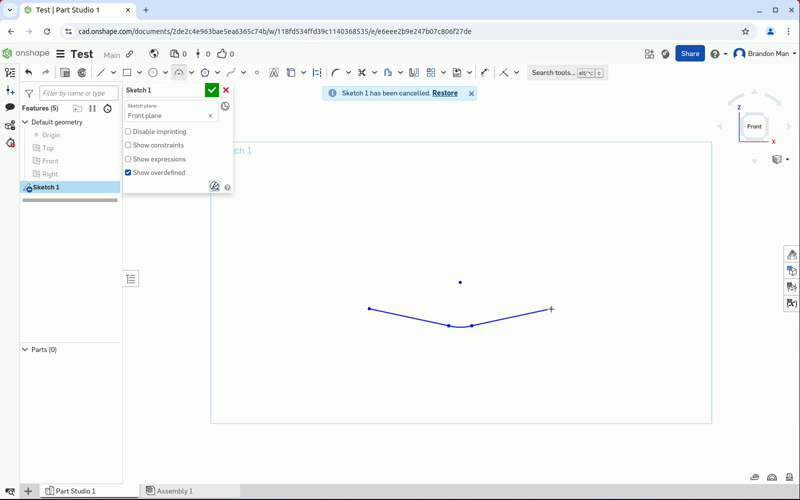
mouse_move(551, 308)
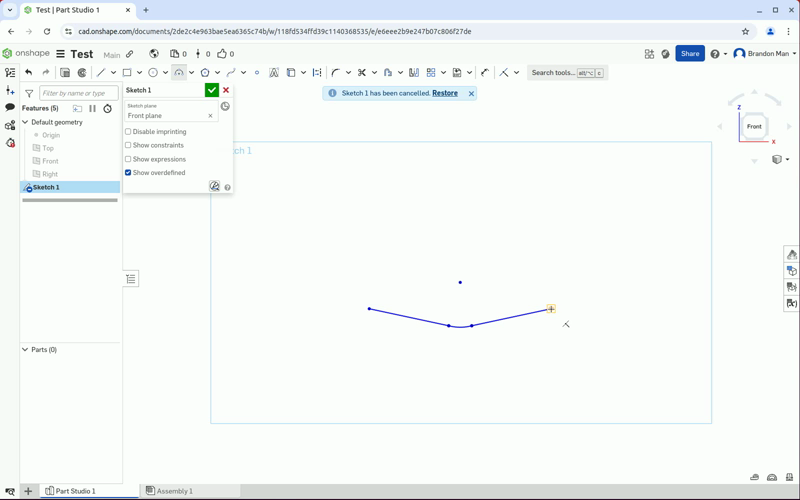
click(551, 308)
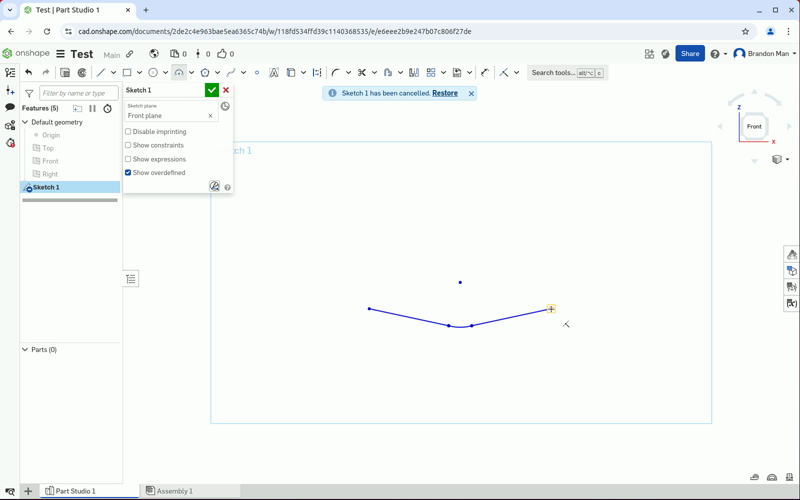
key_down(shift)
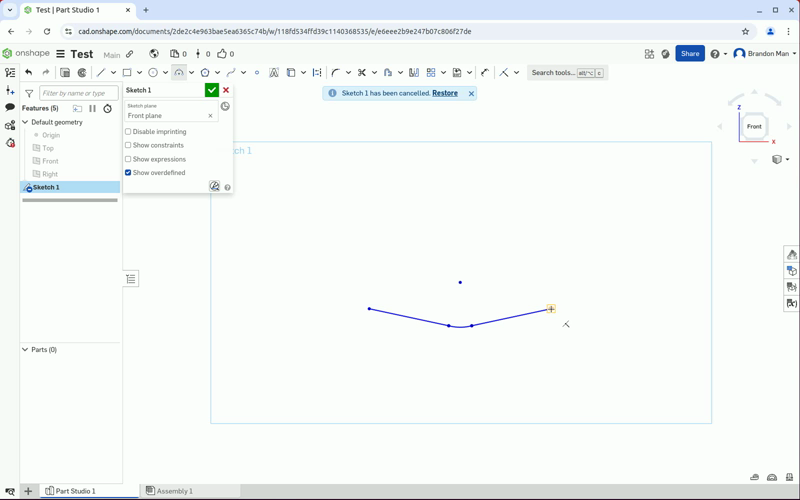
mouse_move(551, 257)
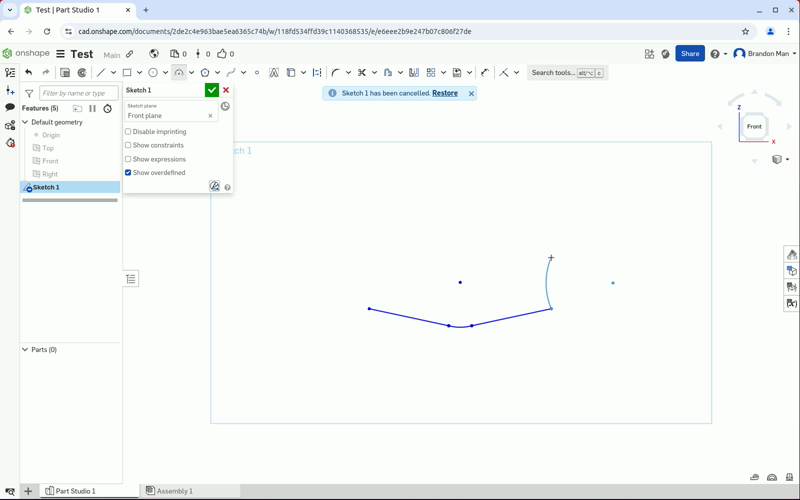
click(551, 257)
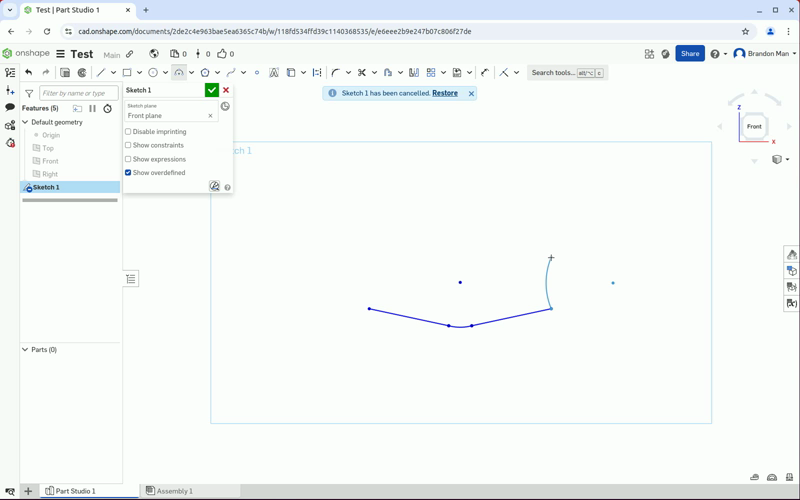
mouse_move(571, 283)
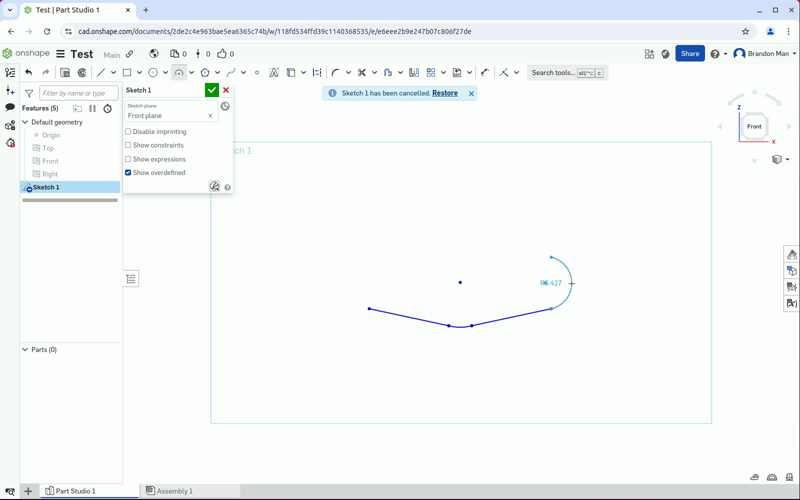
click(571, 283)
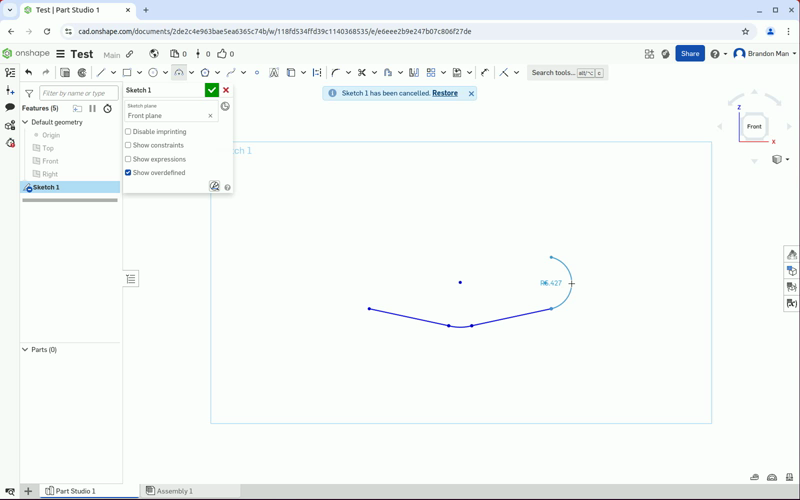
key_up(shift)
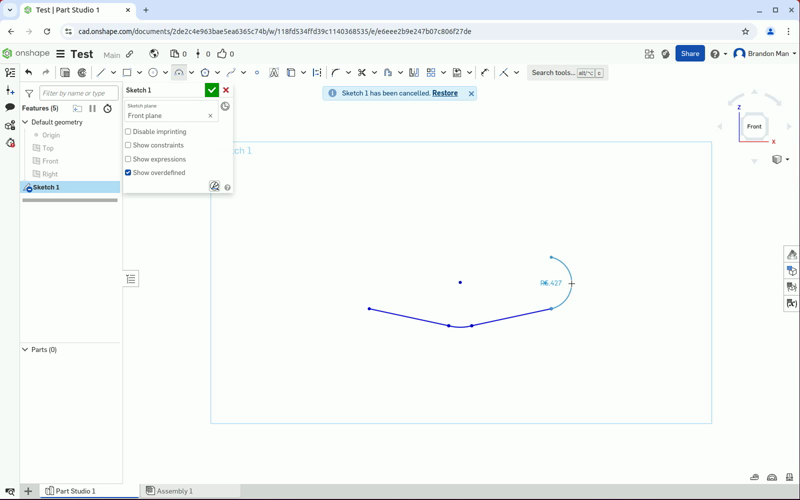
key(esc)
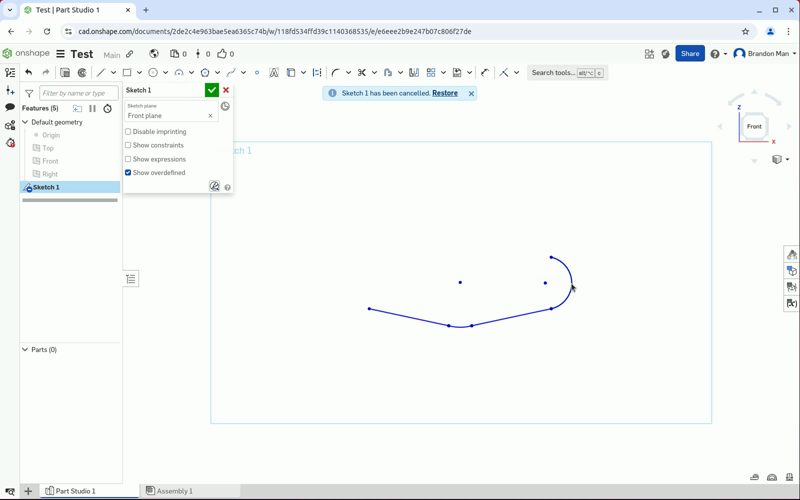
key(l)
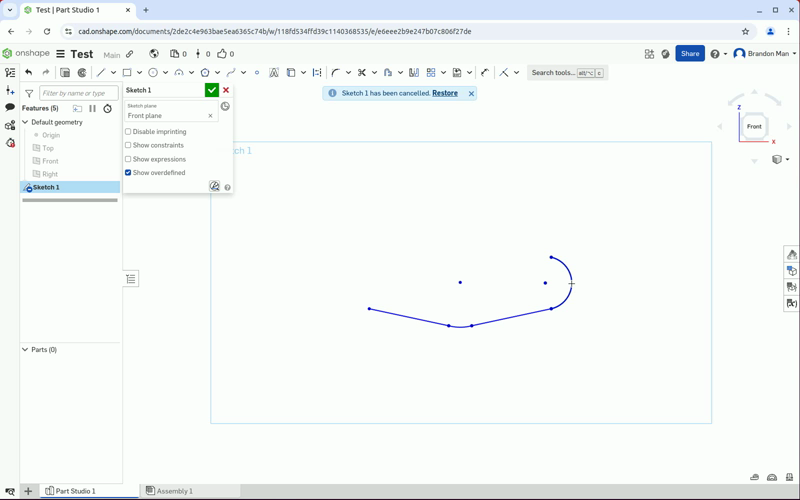
mouse_move(551, 257)
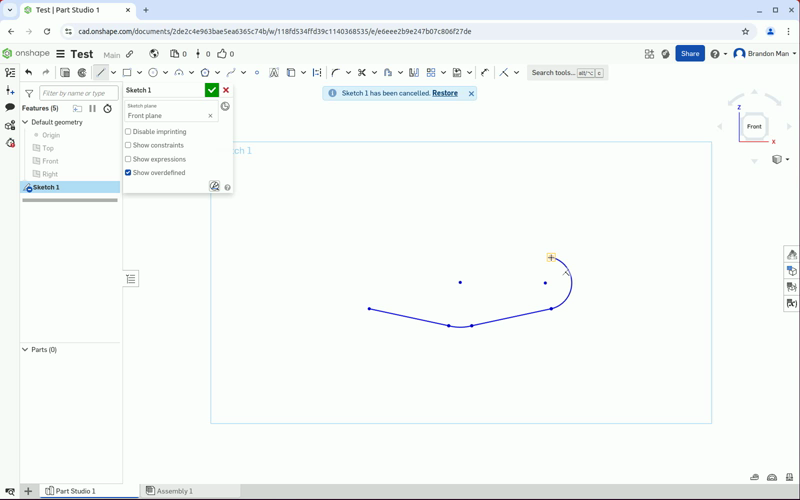
click(551, 257)
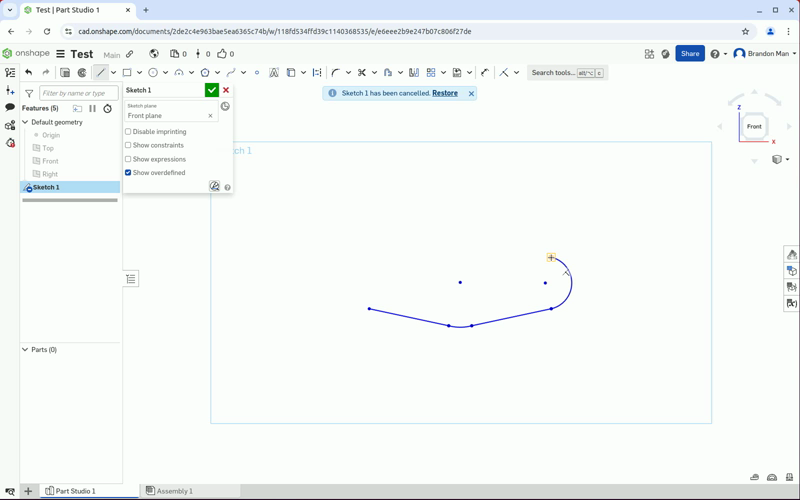
key_down(shift)
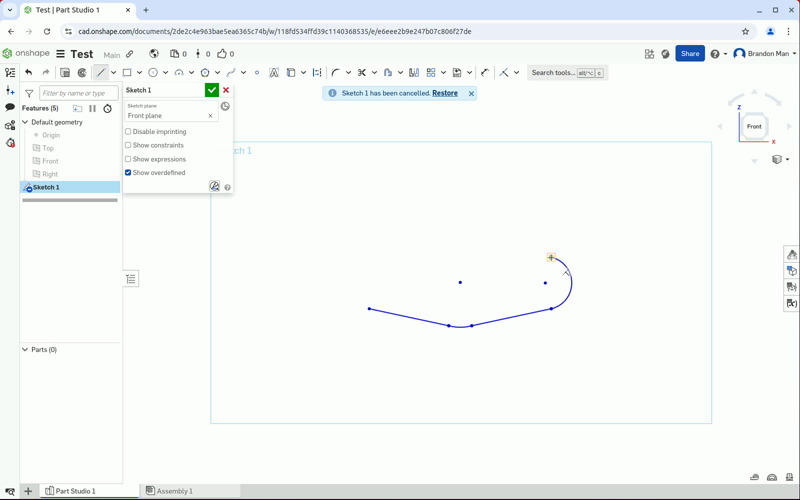
mouse_move(471, 240)
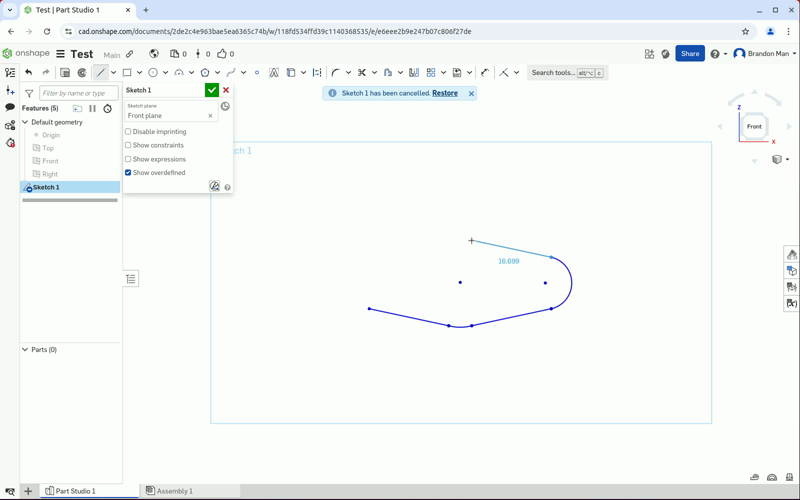
click(471, 240)
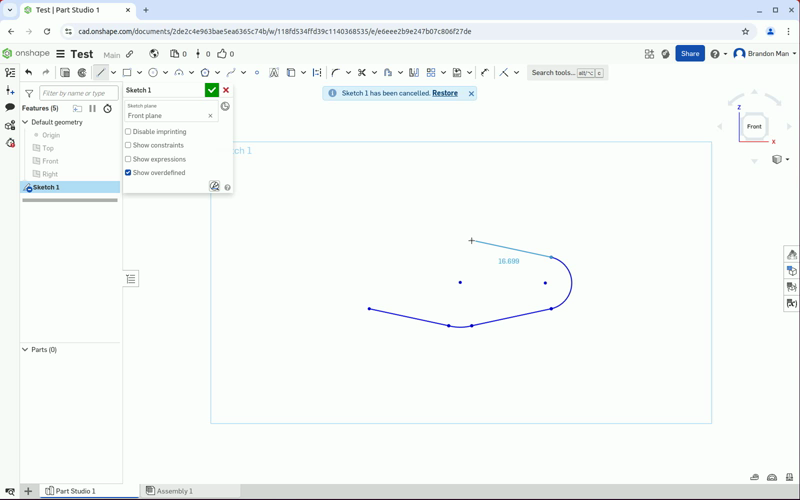
key_up(shift)
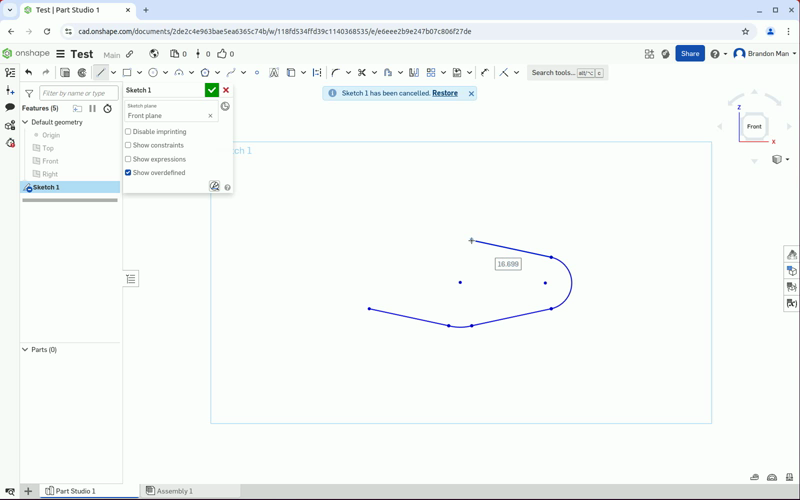
key(esc)
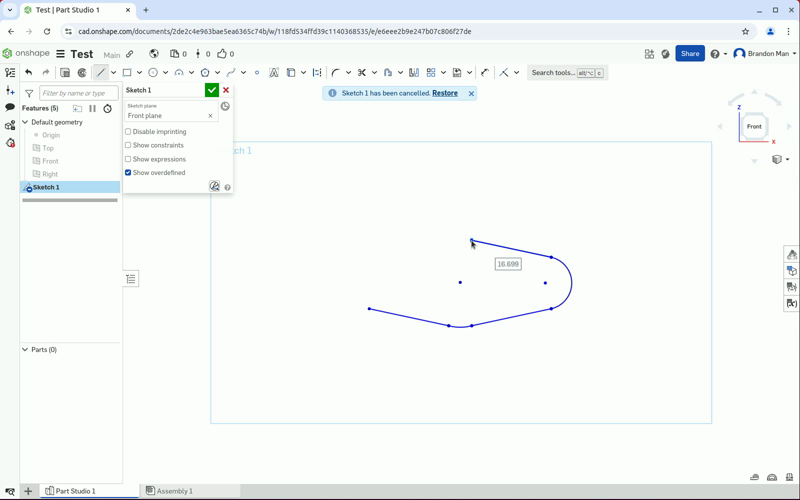
key(a)
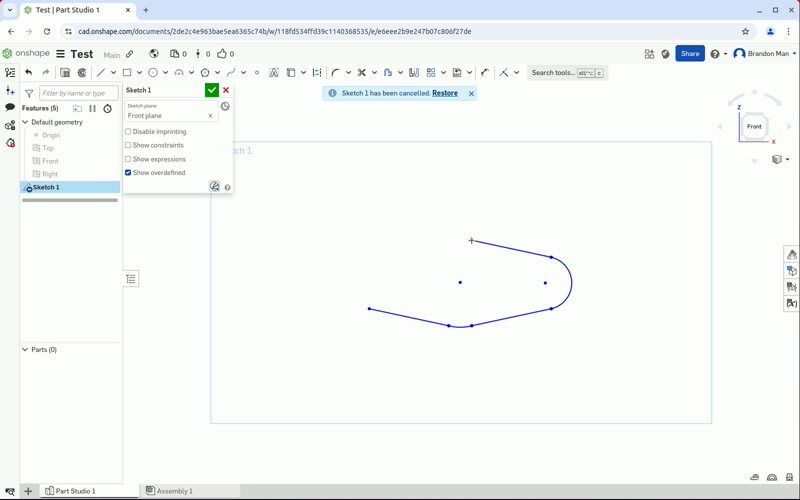
mouse_move(471, 240)
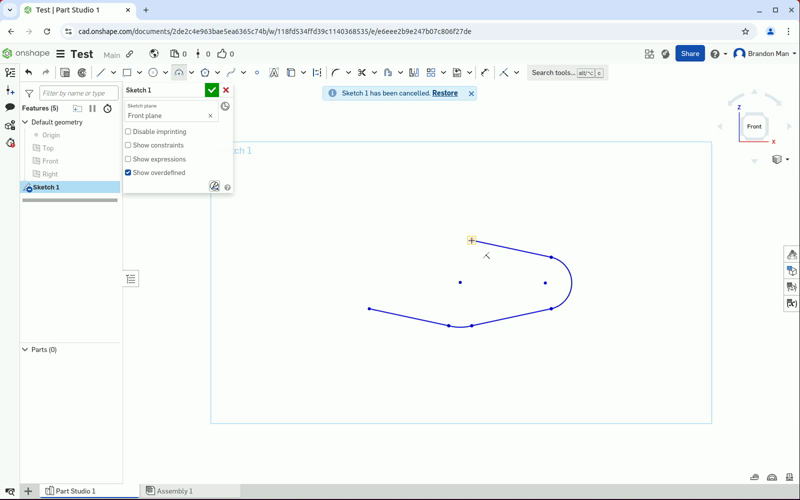
click(471, 240)
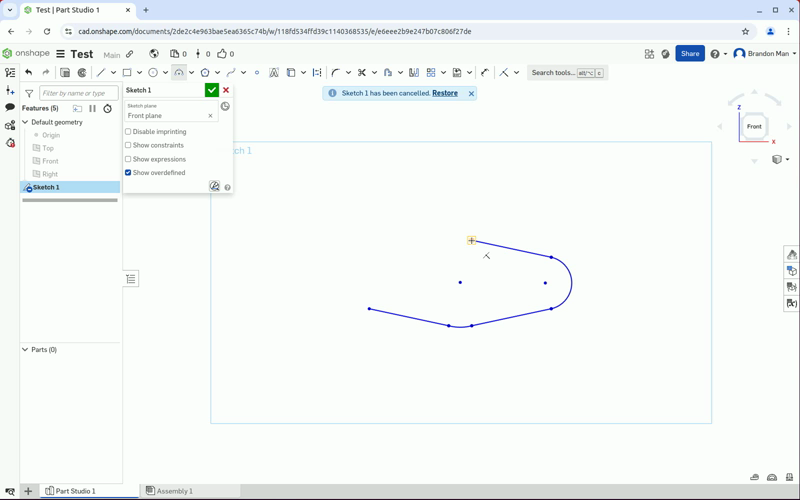
key_down(shift)
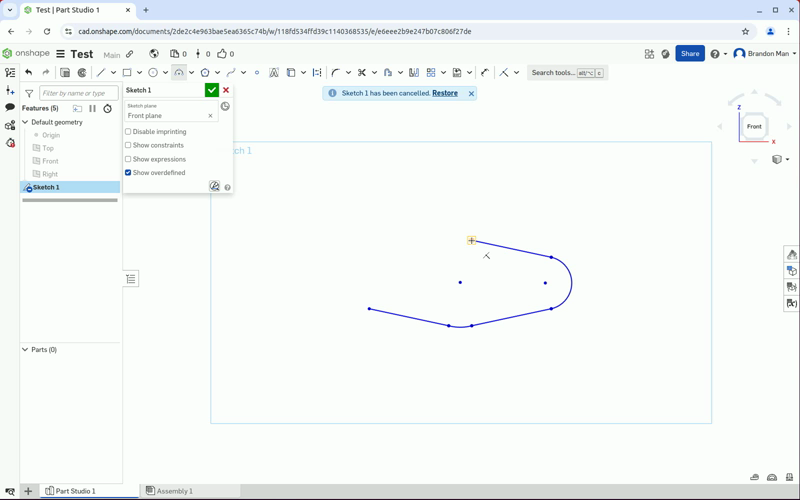
mouse_move(448, 240)
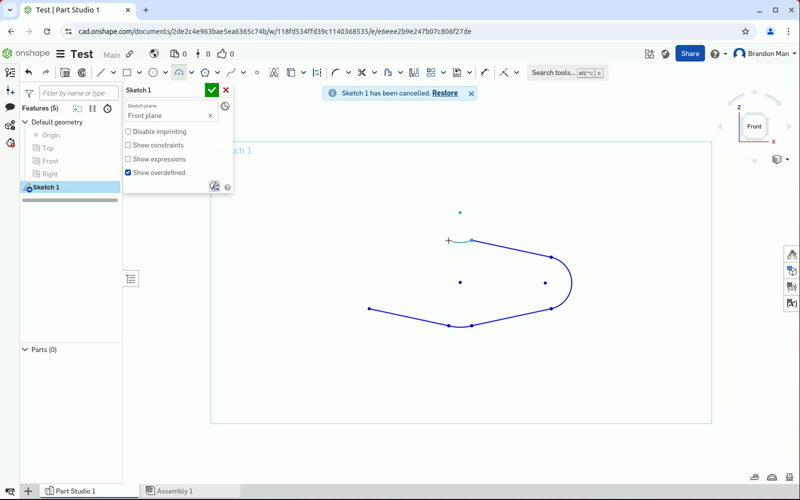
click(448, 240)
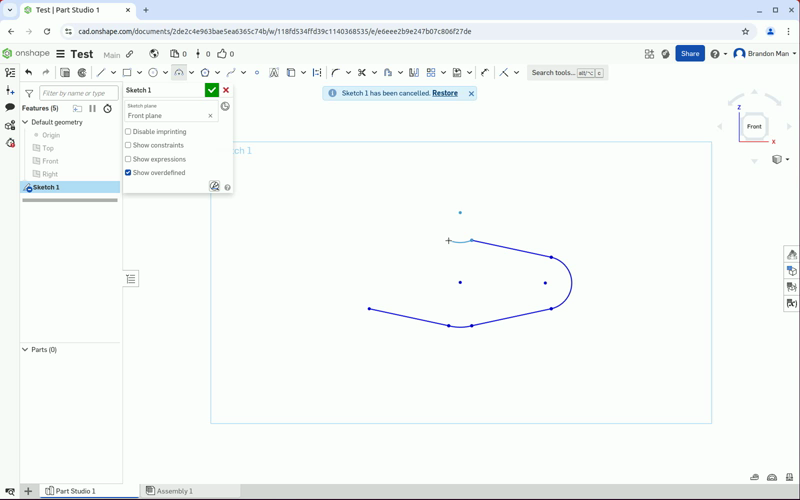
mouse_move(460, 239)
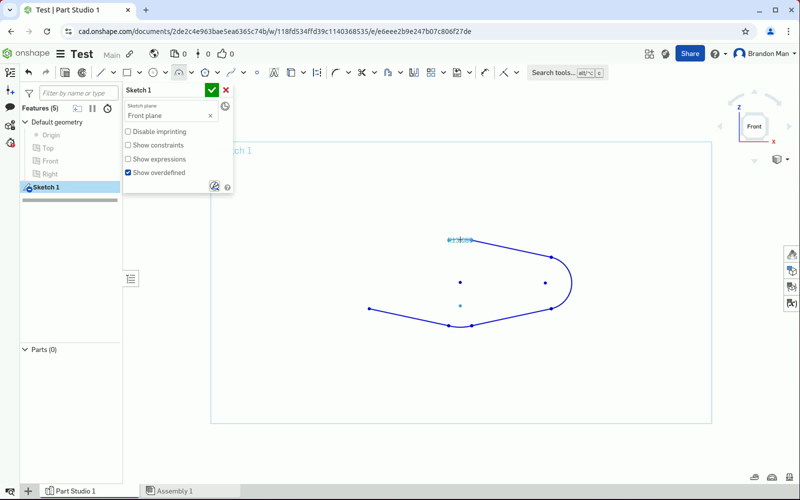
click(460, 239)
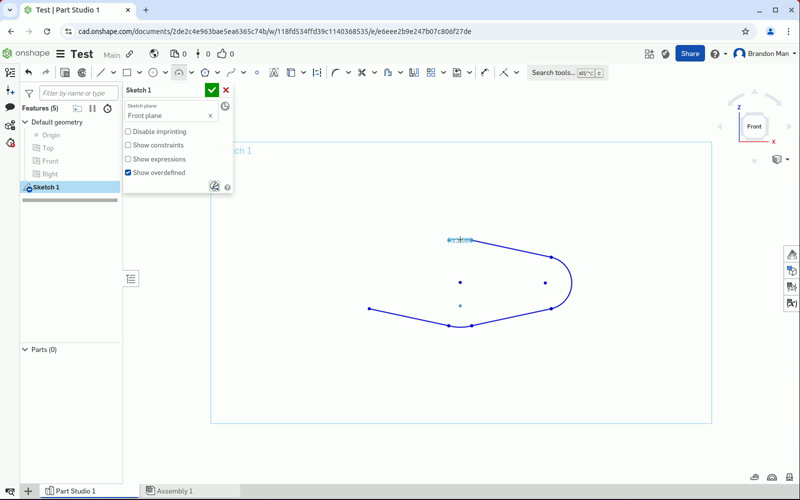
key_up(shift)
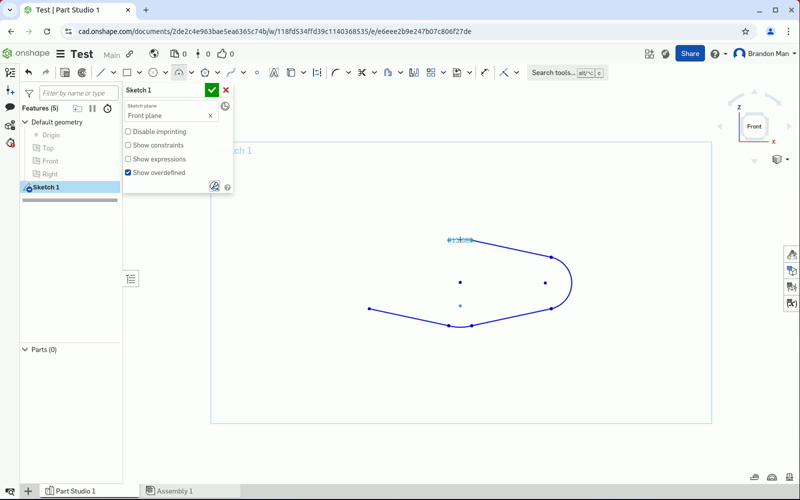
key(esc)
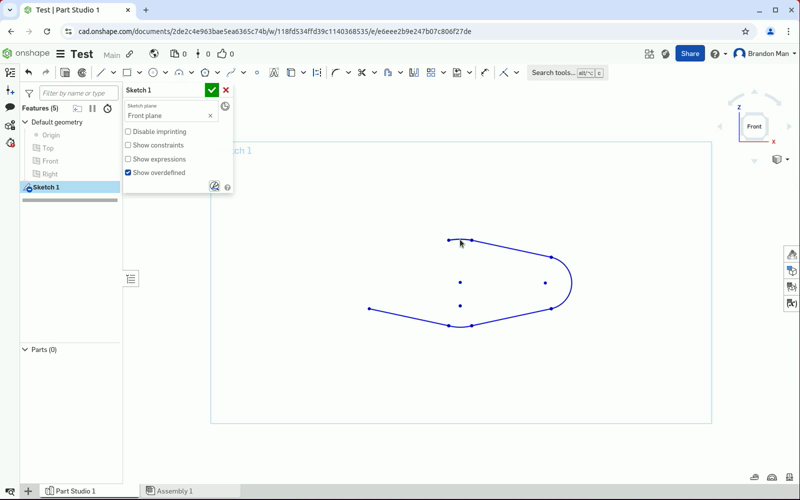
key(l)
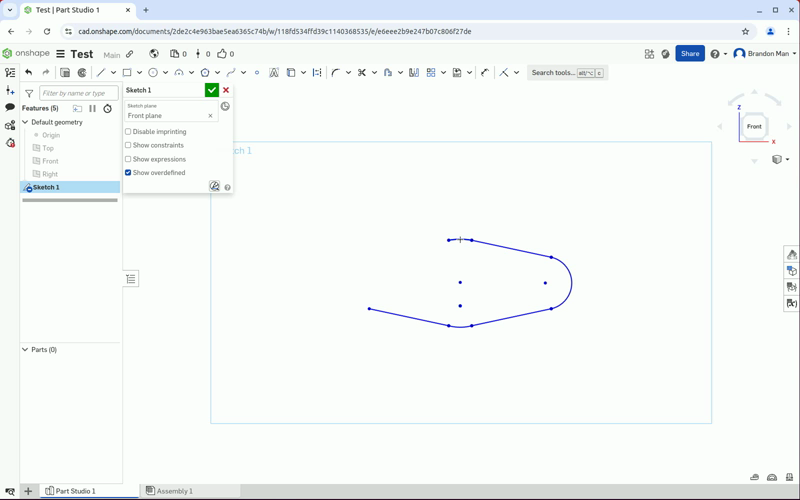
mouse_move(448, 240)
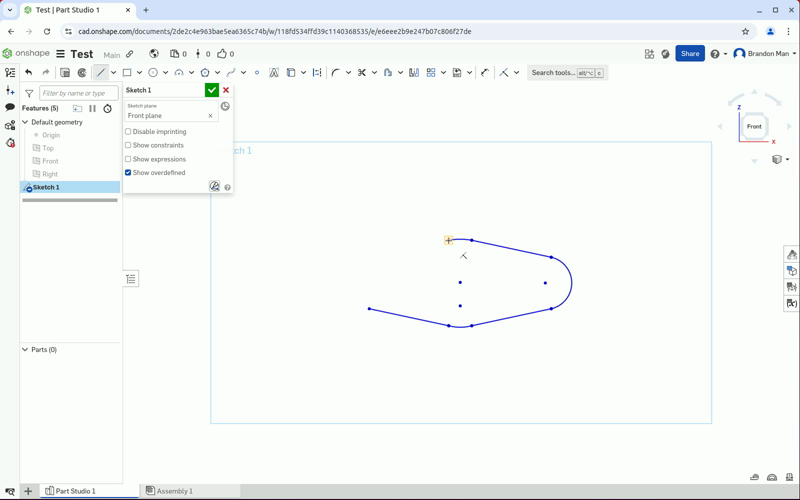
click(448, 240)
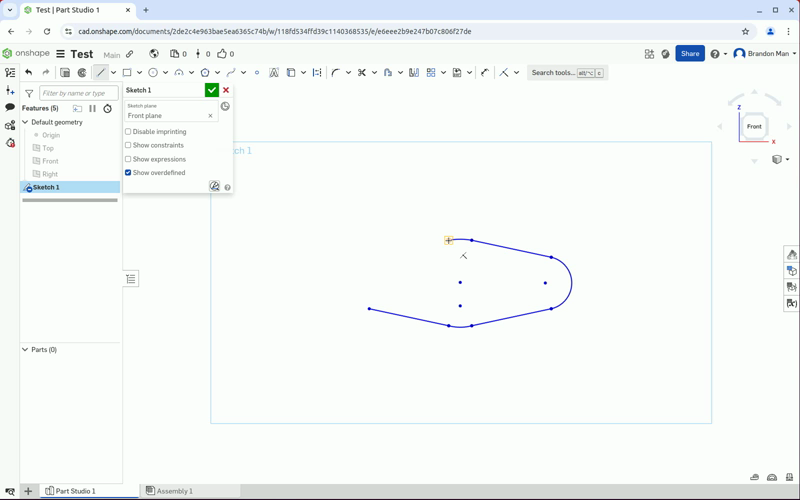
key_down(shift)
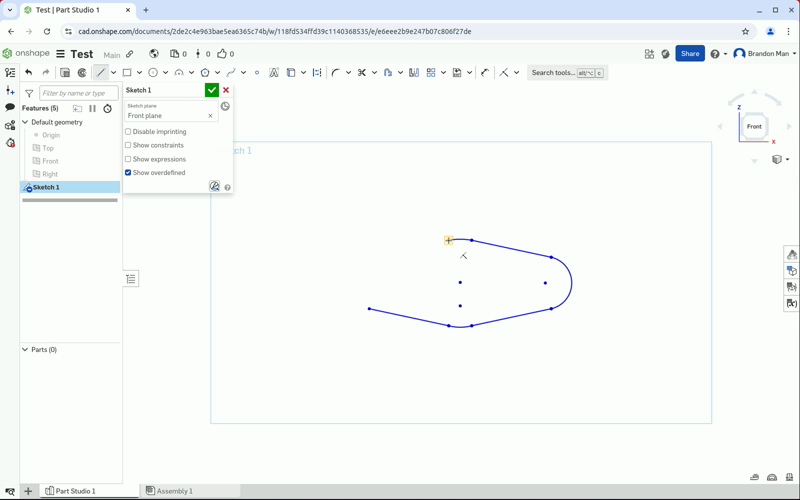
mouse_move(369, 257)
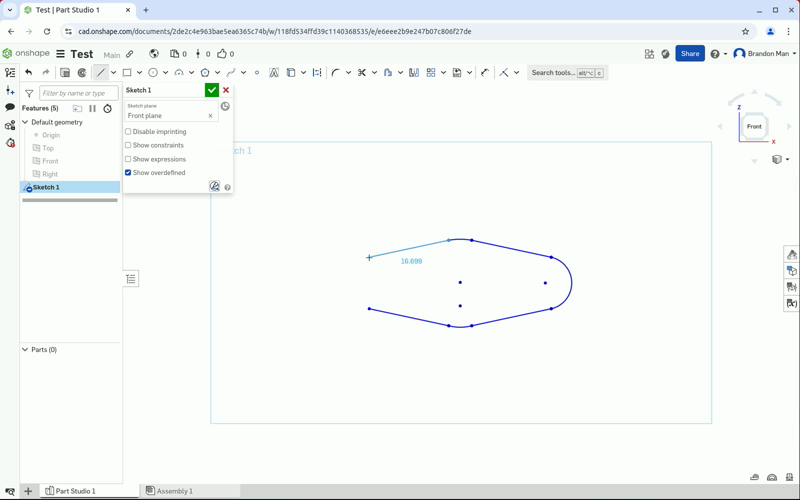
click(369, 257)
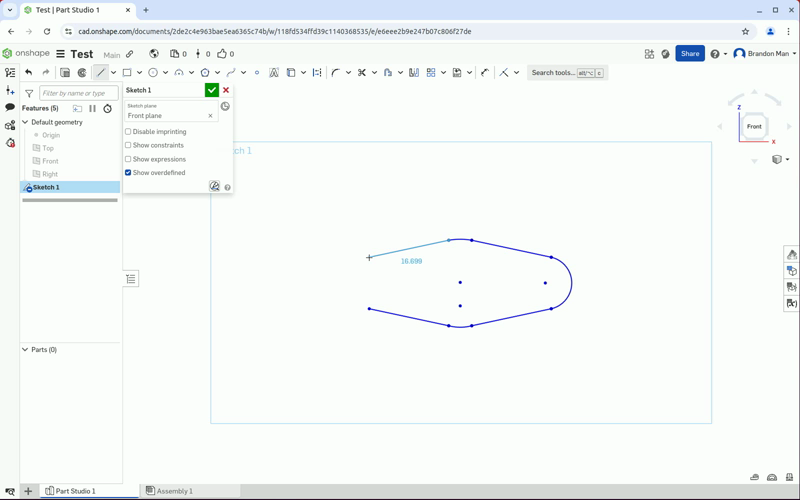
key_up(shift)
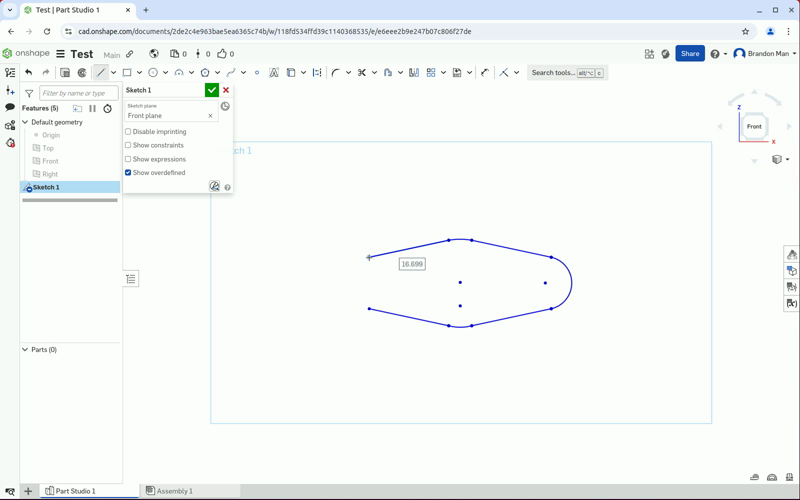
key(esc)
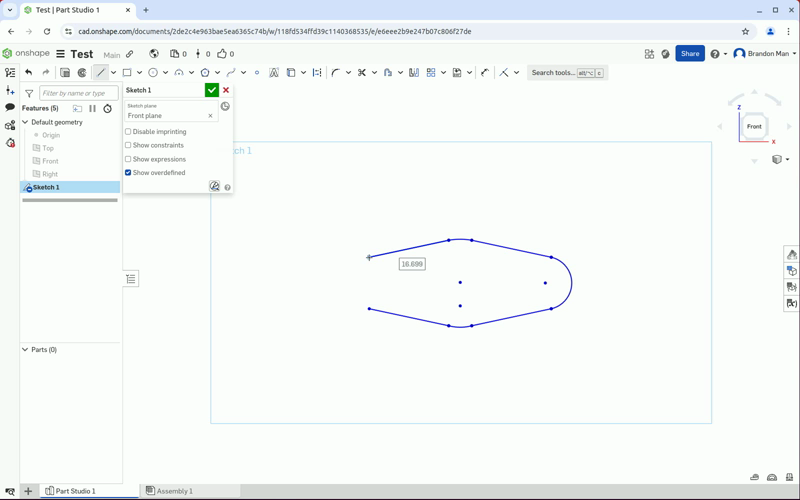
key(a)
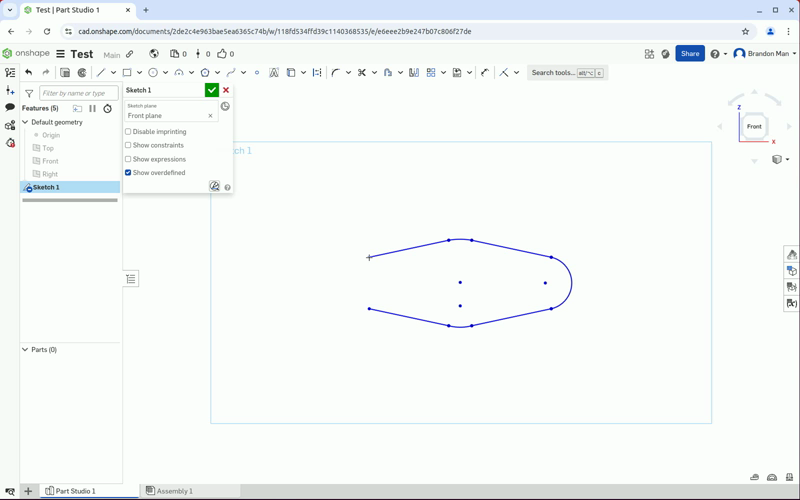
mouse_move(369, 257)
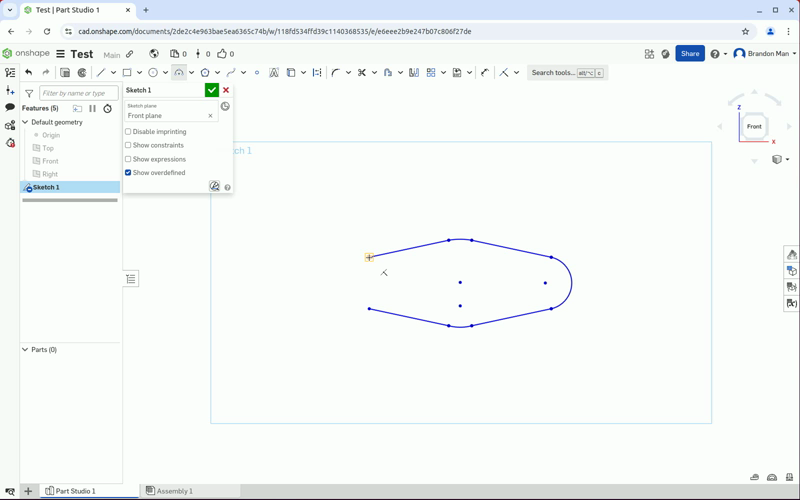
click(369, 257)
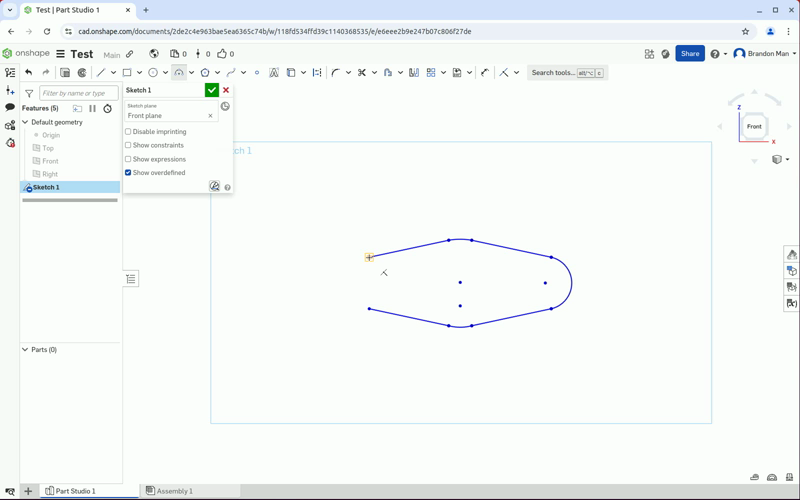
mouse_move(369, 308)
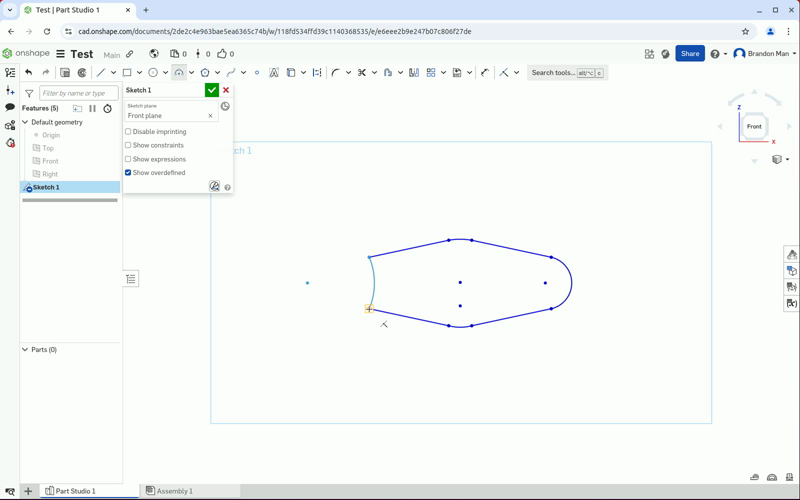
click(369, 308)
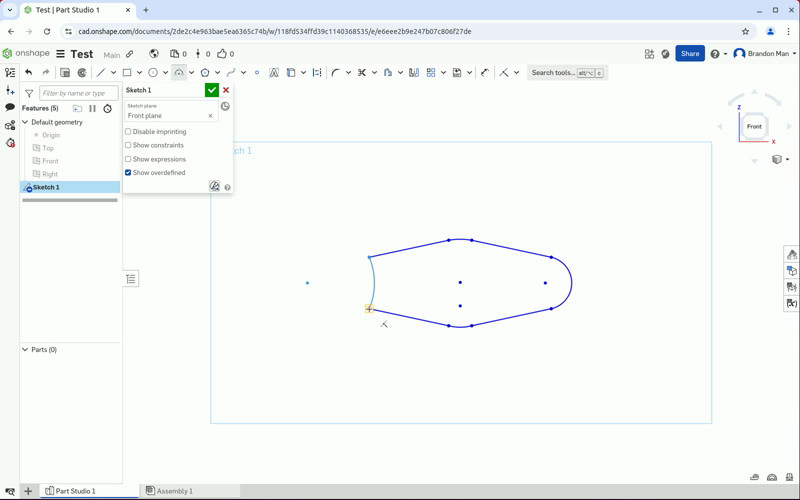
key_down(shift)
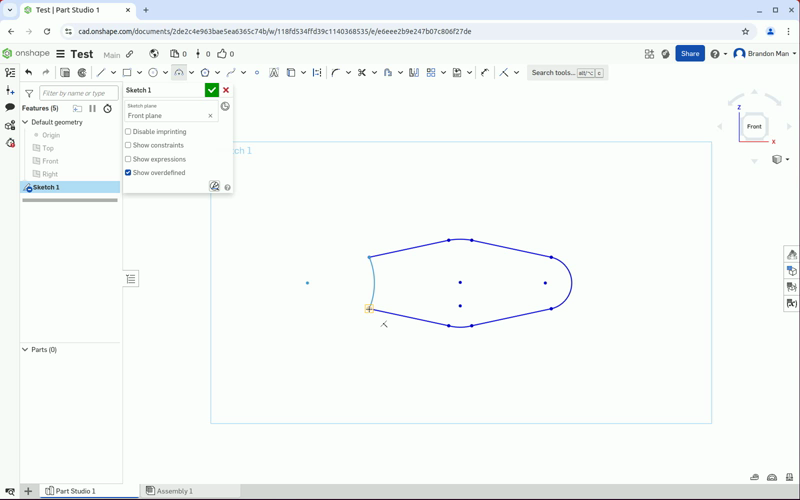
mouse_move(348, 283)
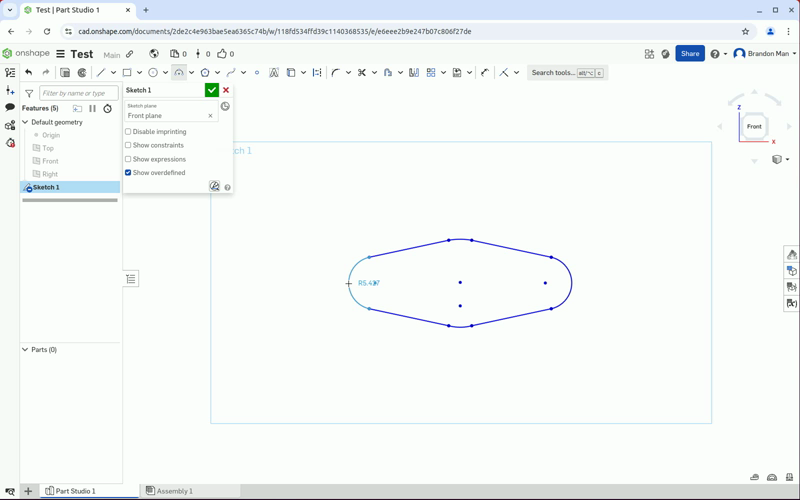
click(348, 283)
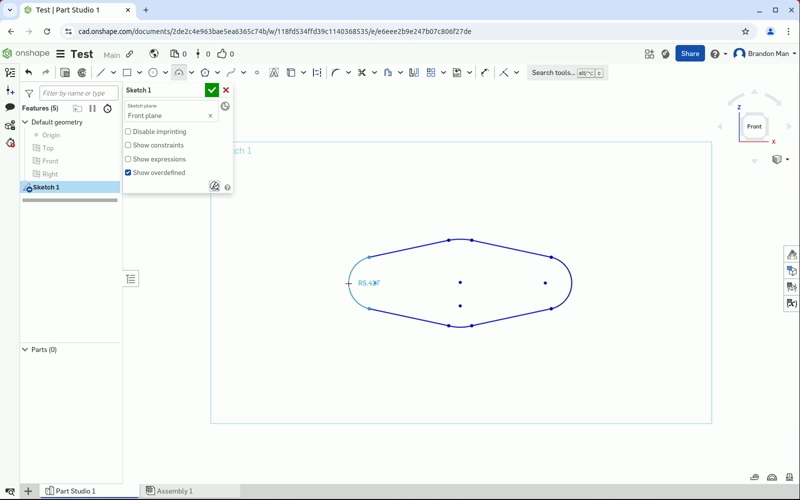
key_up(shift)
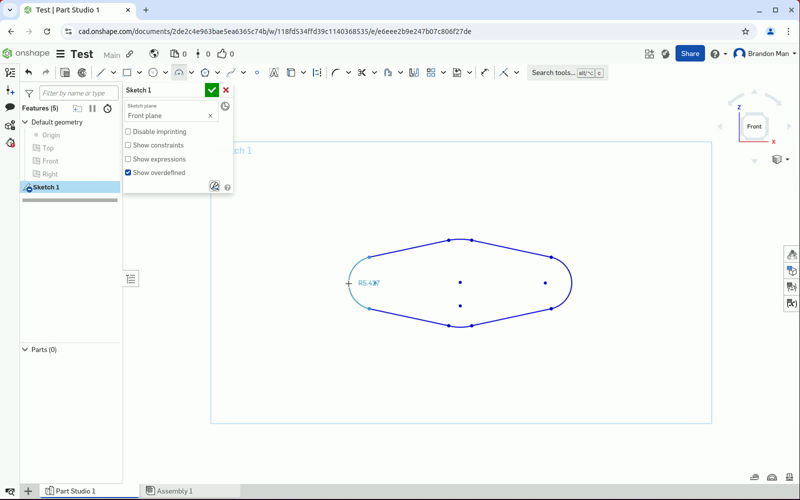
key(esc)
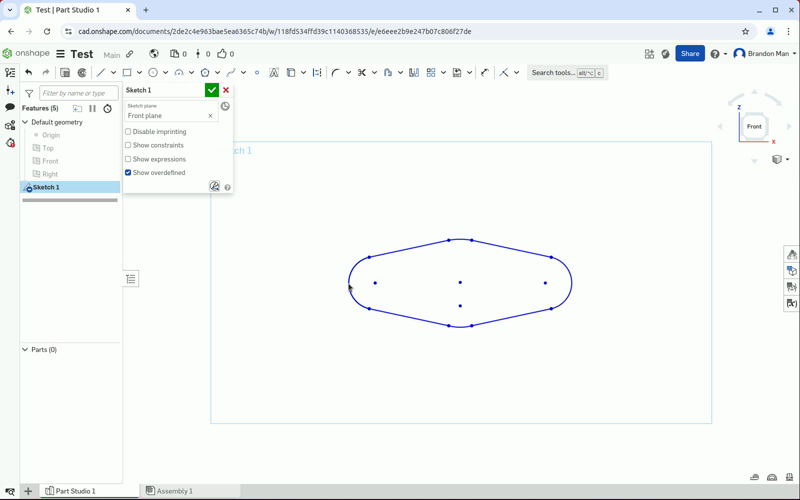
key(c)
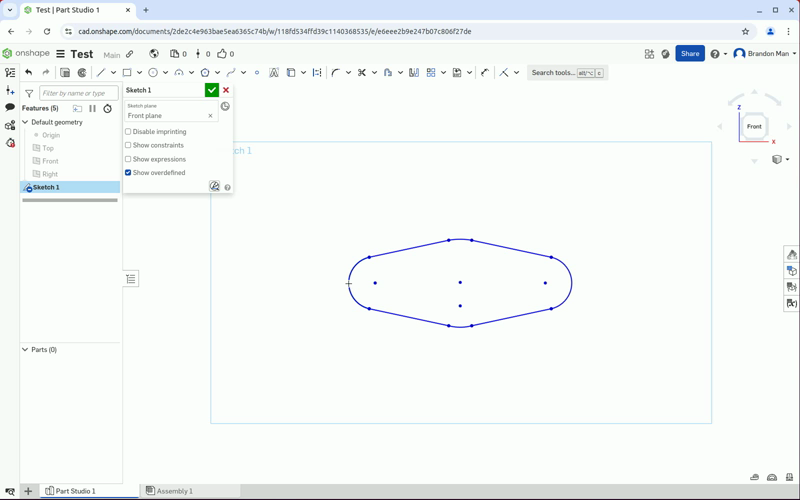
key_down(shift)
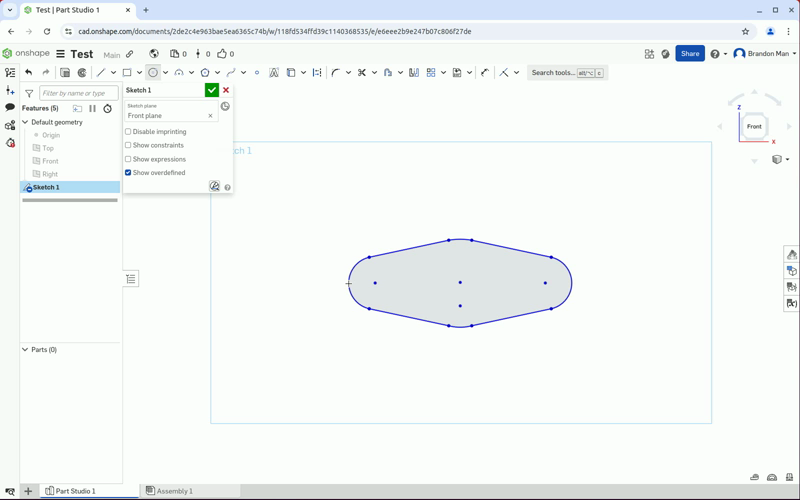
mouse_move(375, 283)
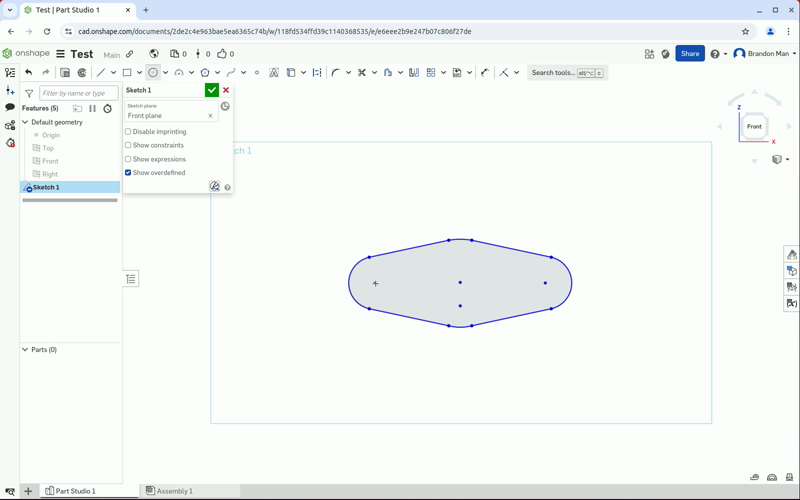
scroll(6)
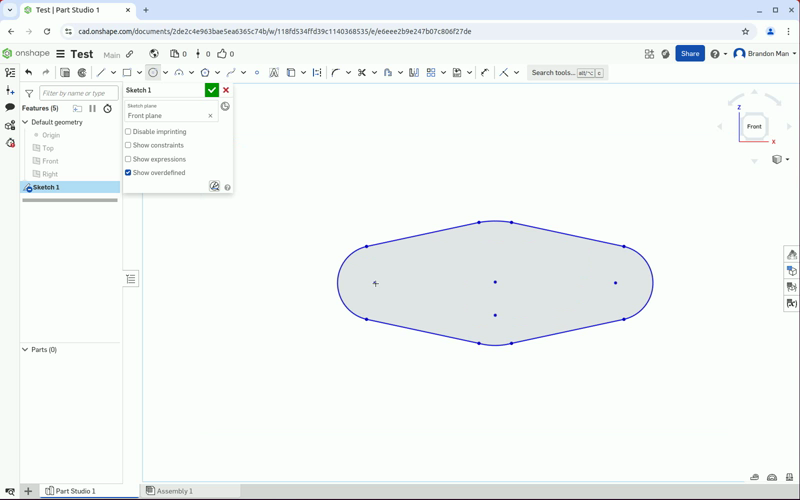
scroll(6)
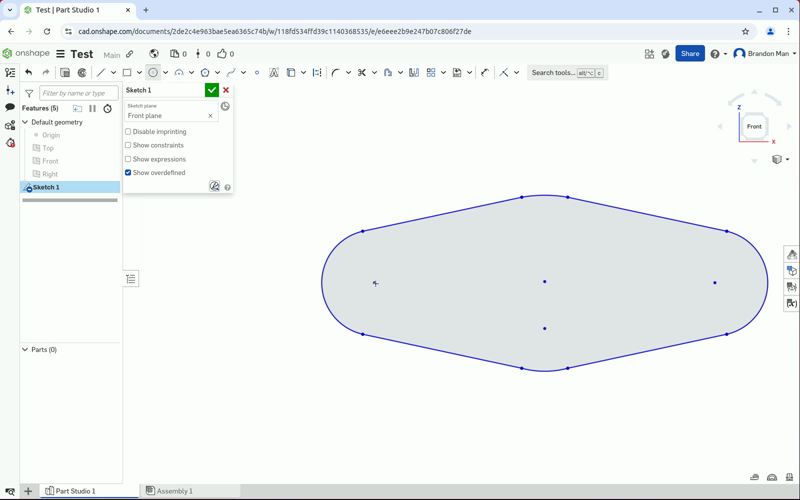
scroll(6)
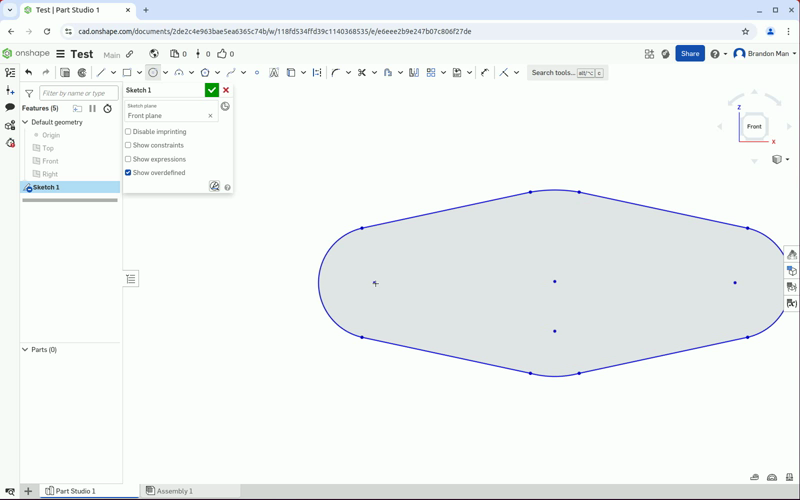
scroll(6)
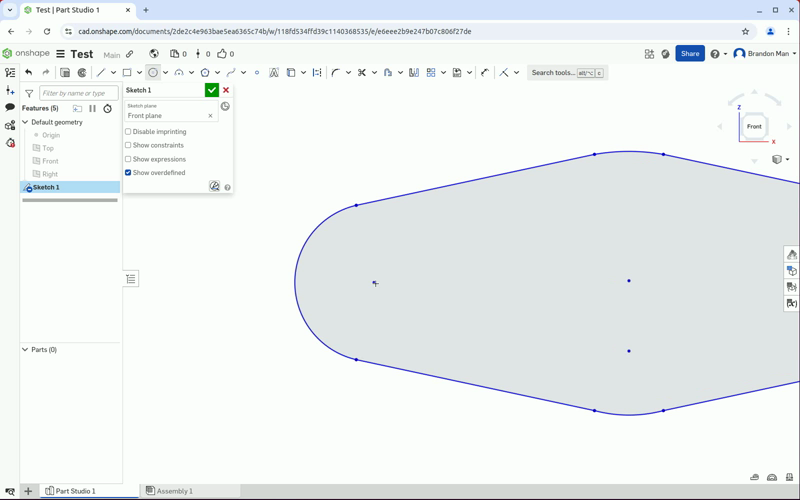
scroll(6)
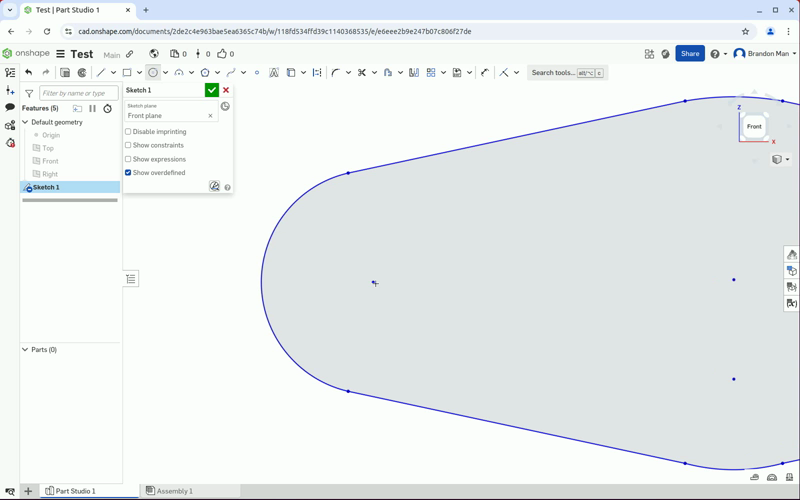
scroll(6)
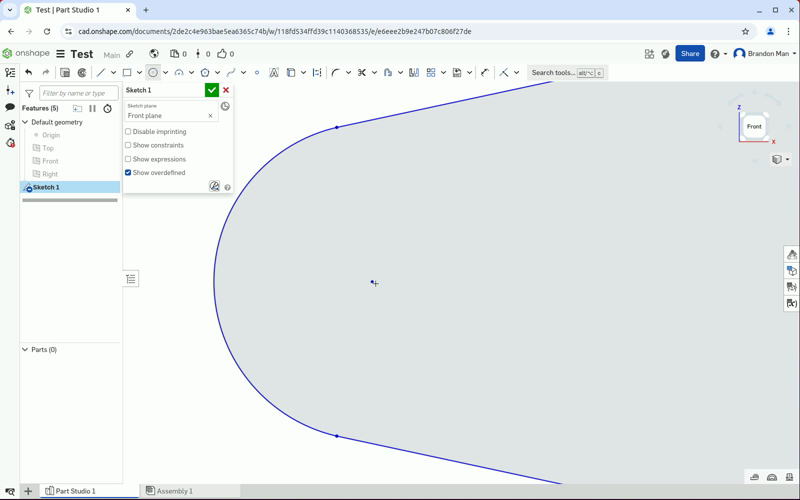
scroll(6)
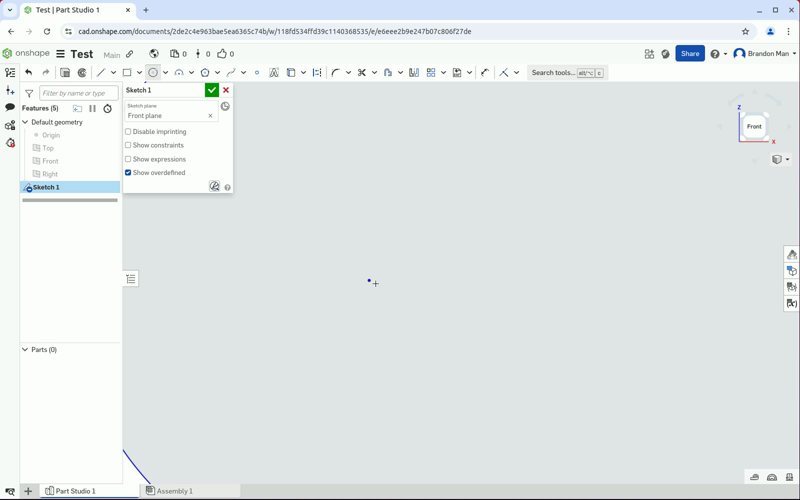
click(375, 283)
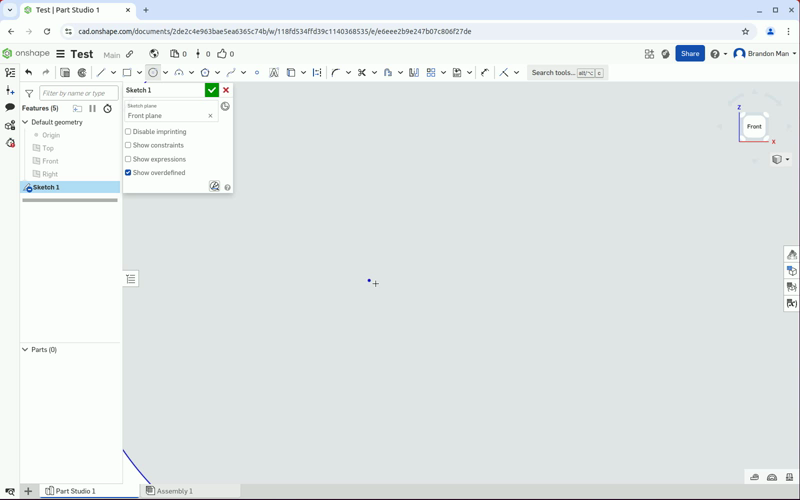
scroll(-6)
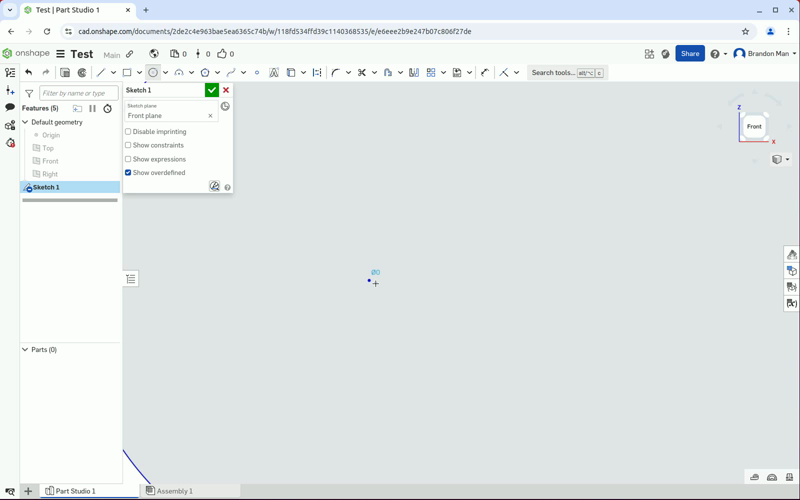
scroll(-6)
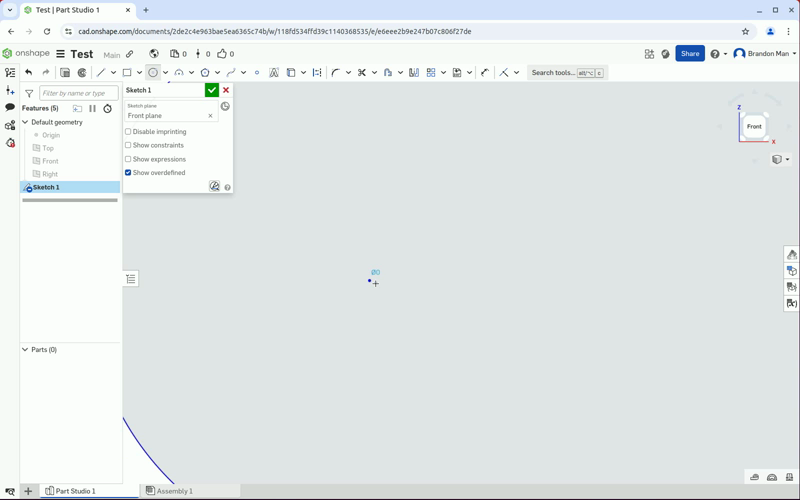
scroll(-6)
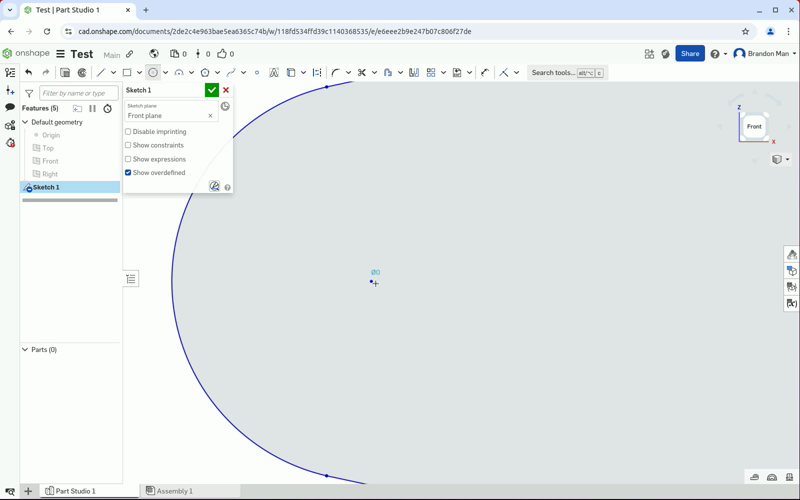
scroll(-6)
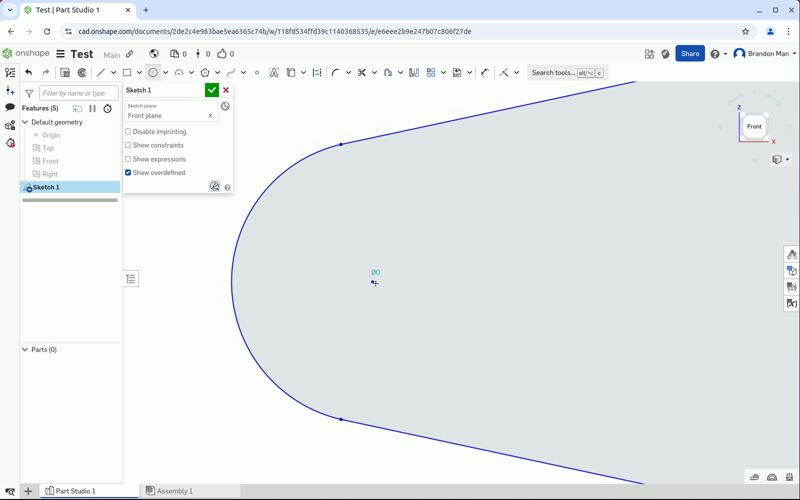
scroll(-6)
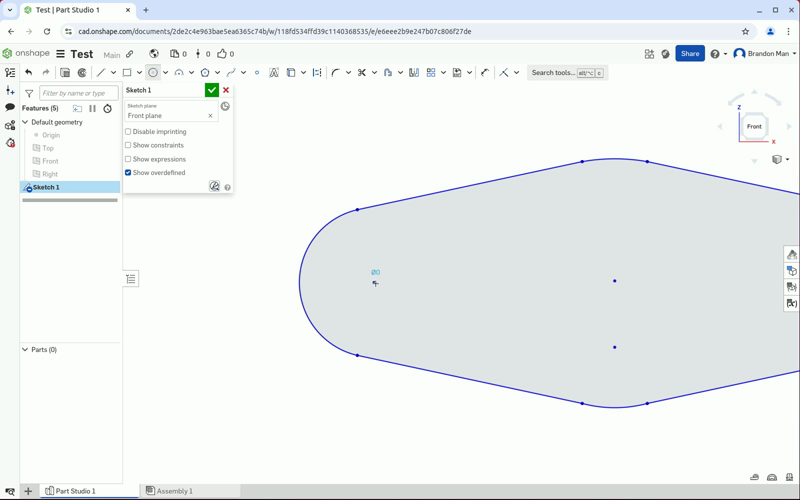
scroll(-6)
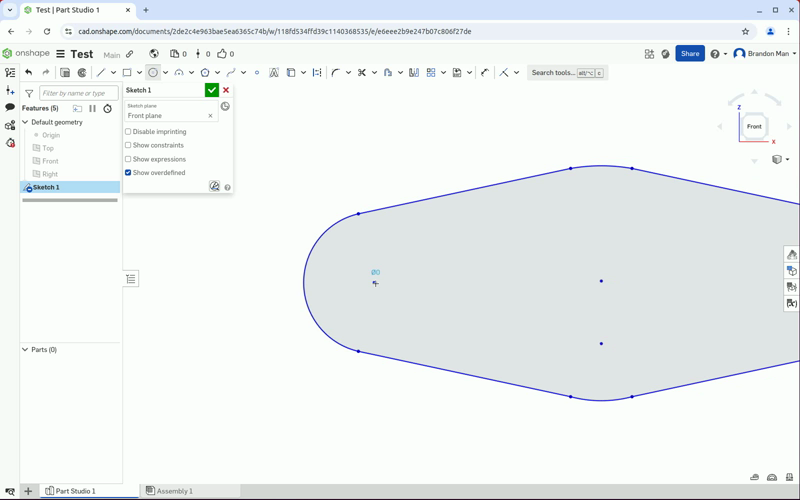
scroll(-6)
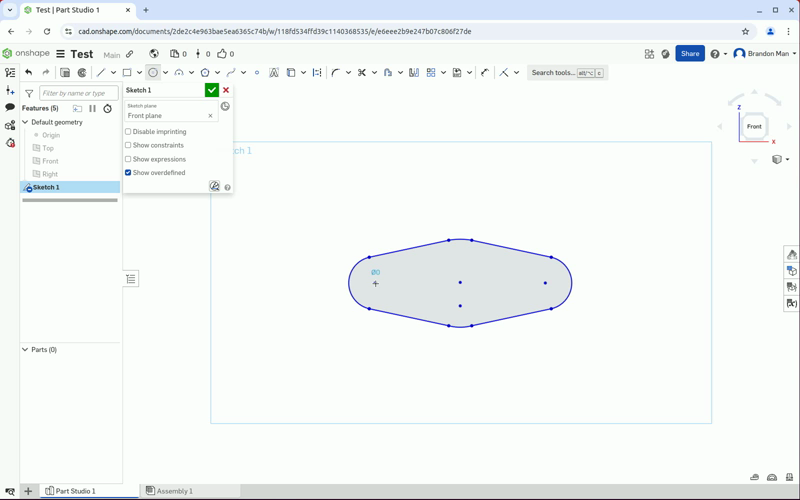
key_up(shift)
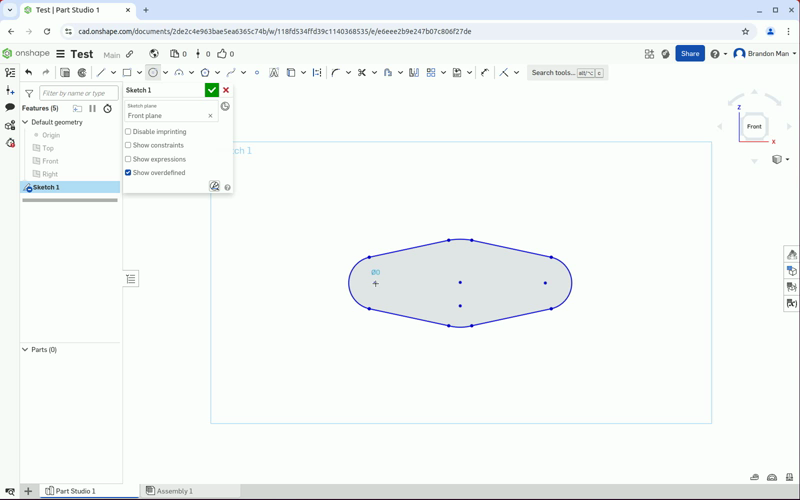
mouse_move(386, 283)
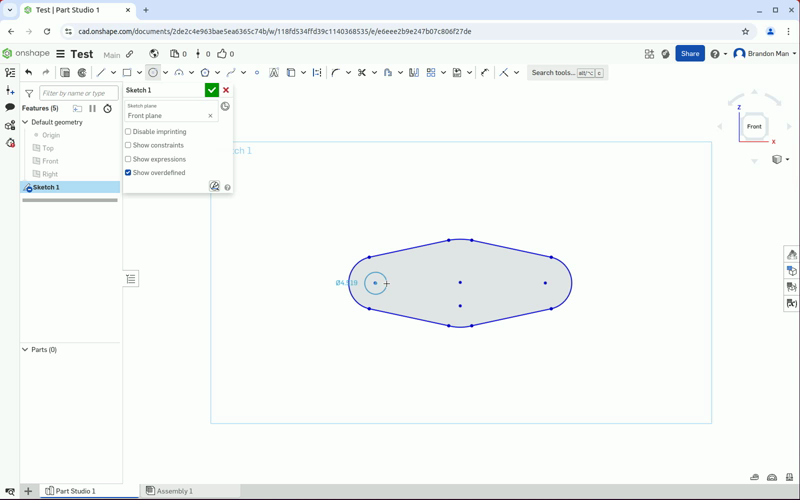
click(386, 283)
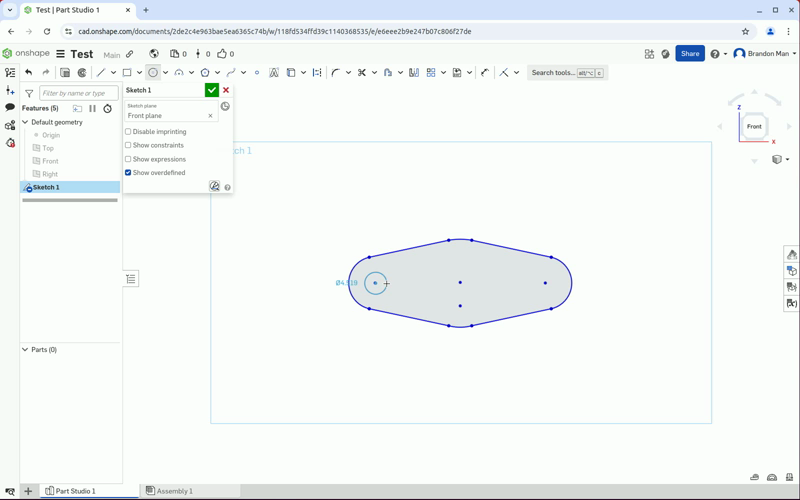
key(esc)
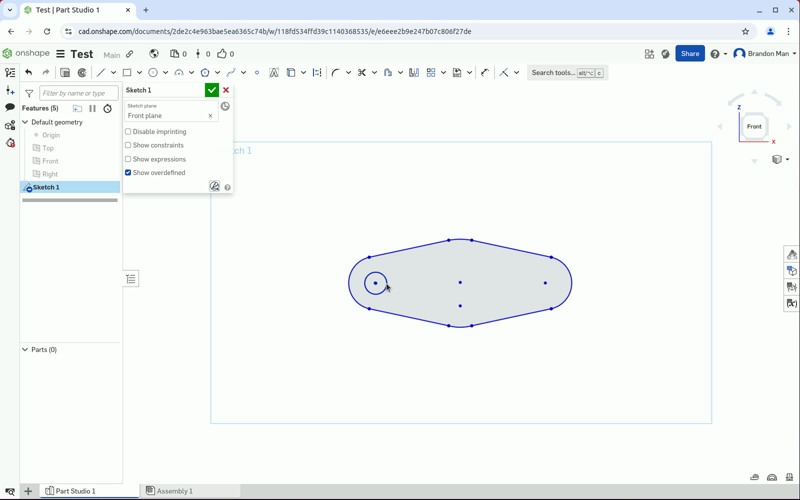
key(c)
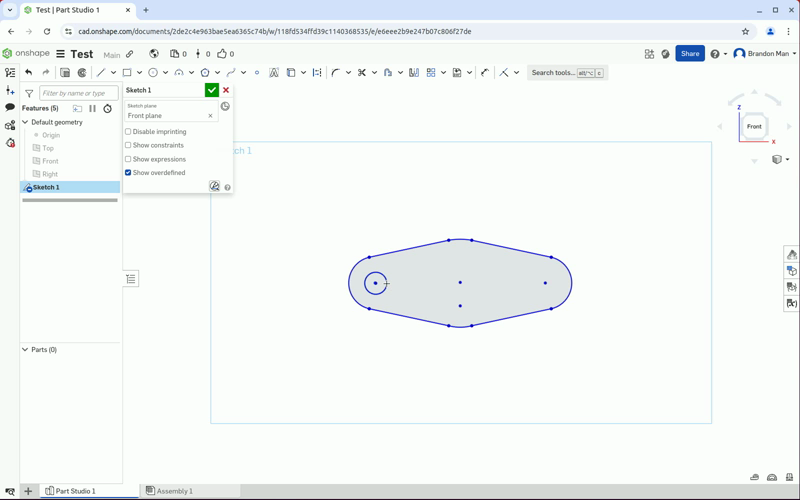
key_down(shift)
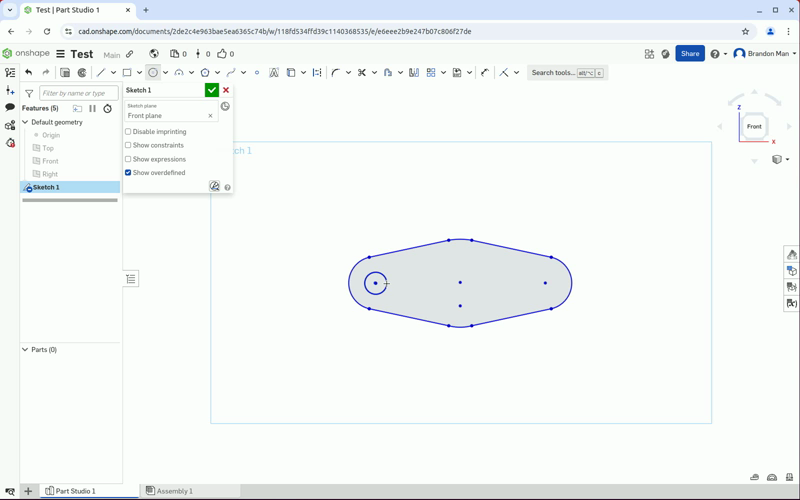
mouse_move(437, 261)
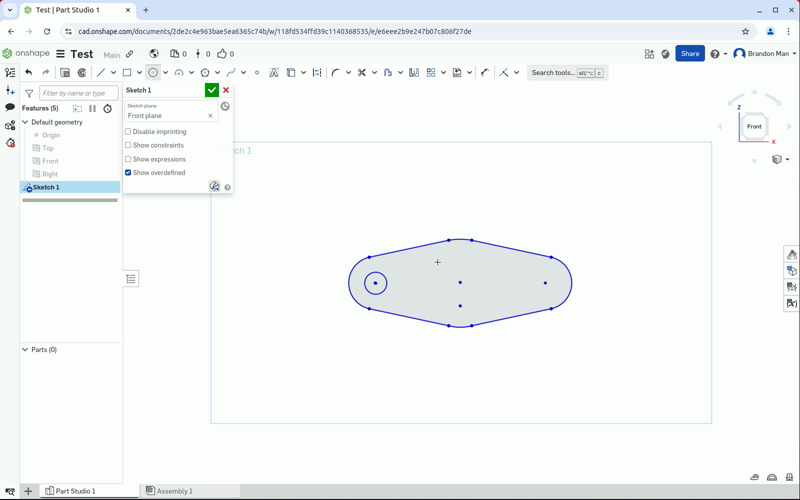
click(437, 261)
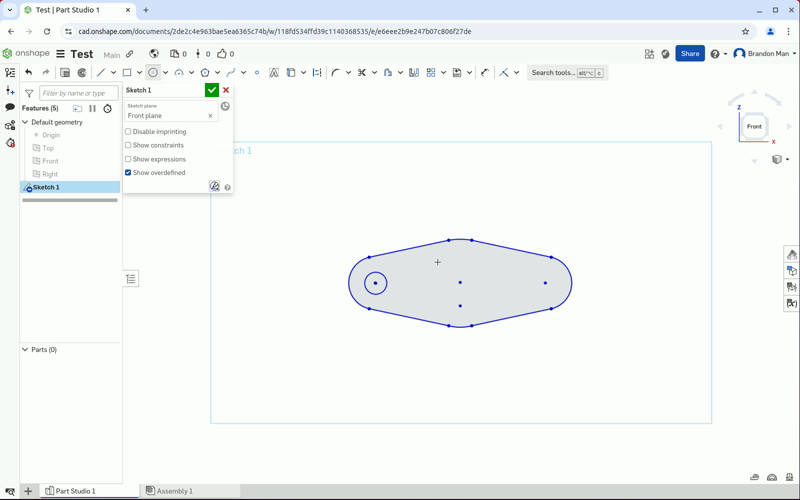
key_up(shift)
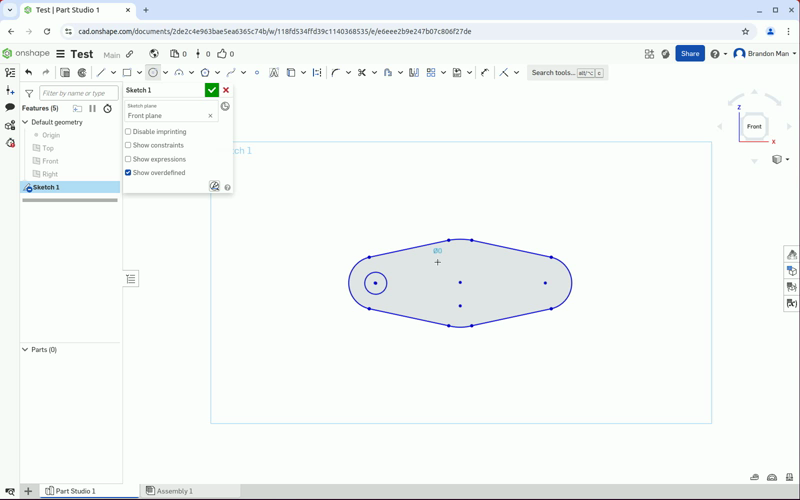
mouse_move(441, 261)
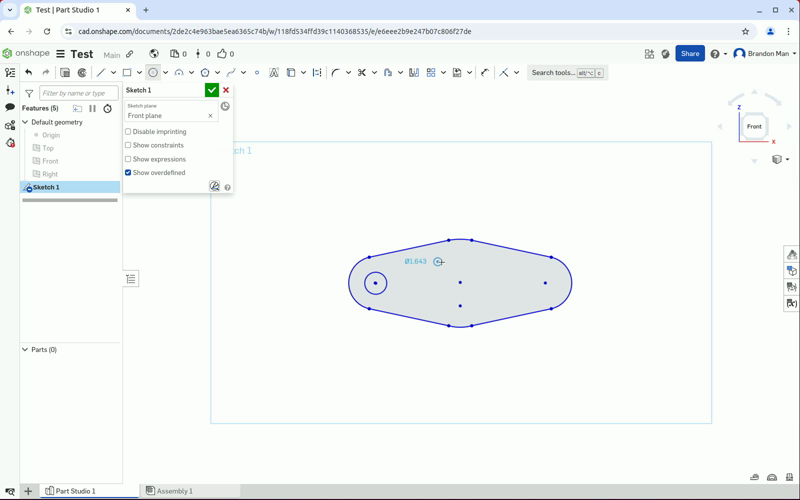
click(441, 261)
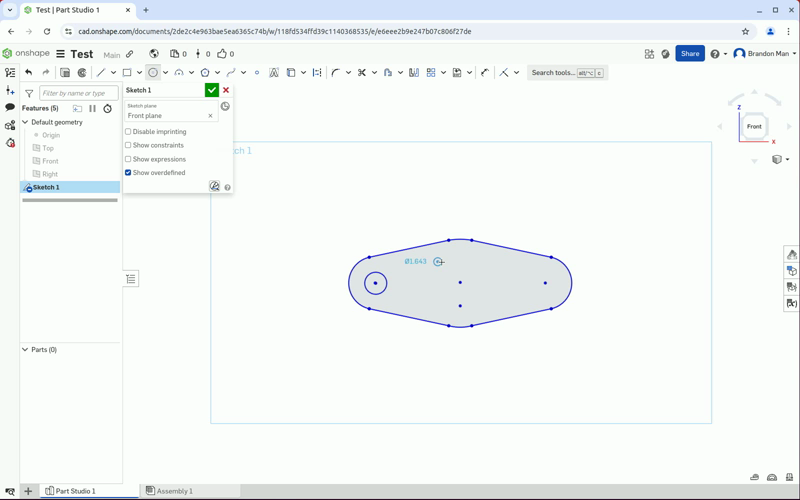
key(esc)
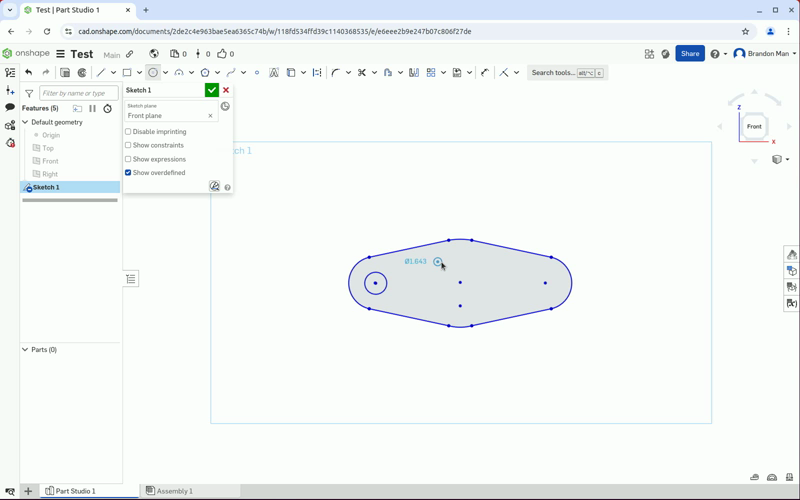
key(c)
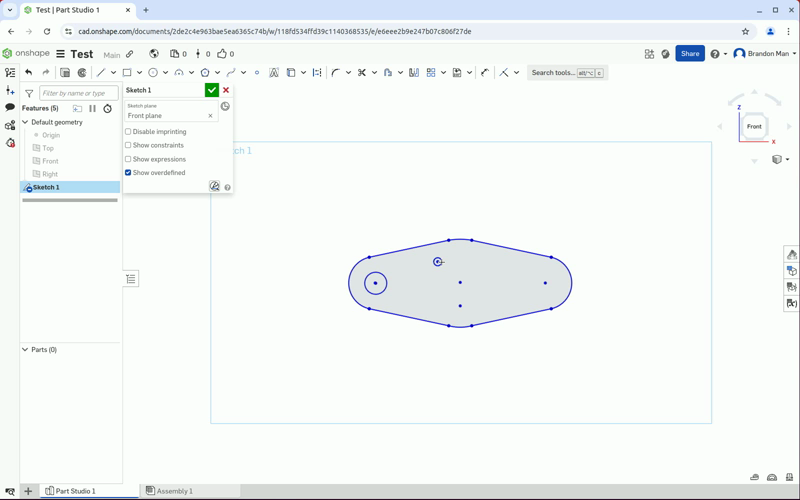
key_down(shift)
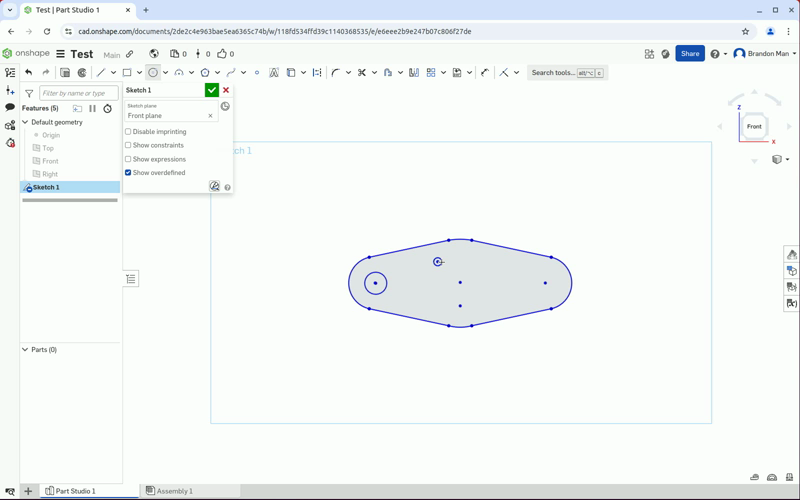
mouse_move(461, 283)
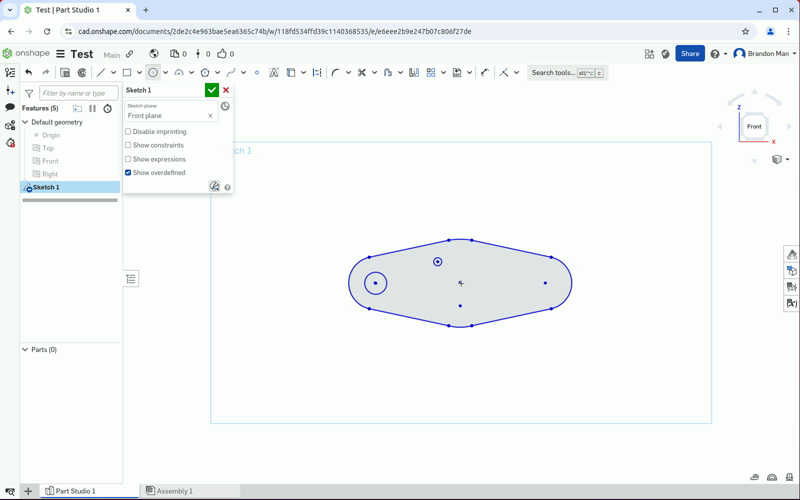
click(461, 283)
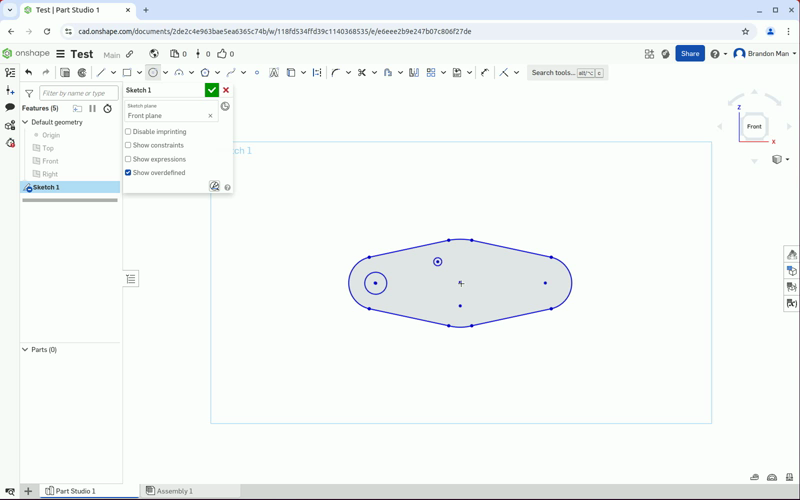
key_up(shift)
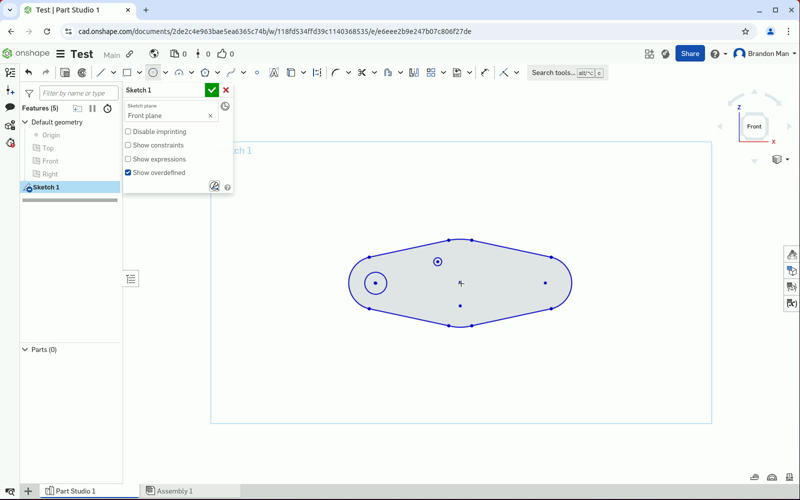
mouse_move(474, 283)
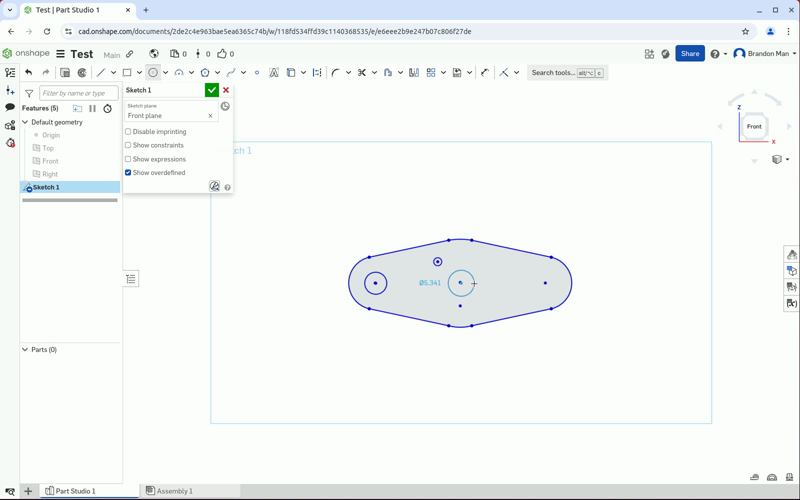
click(474, 283)
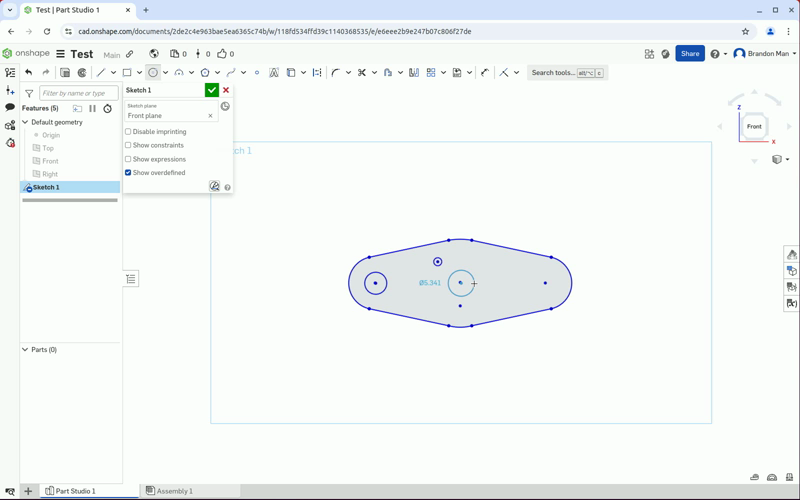
key(esc)
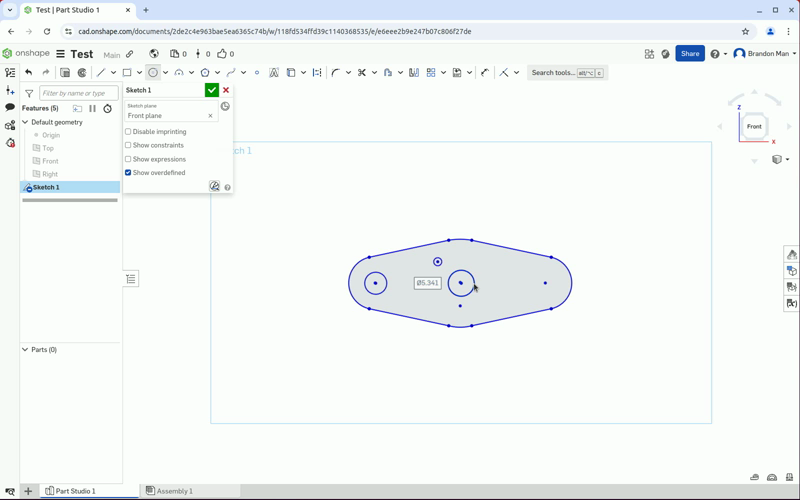
key(c)
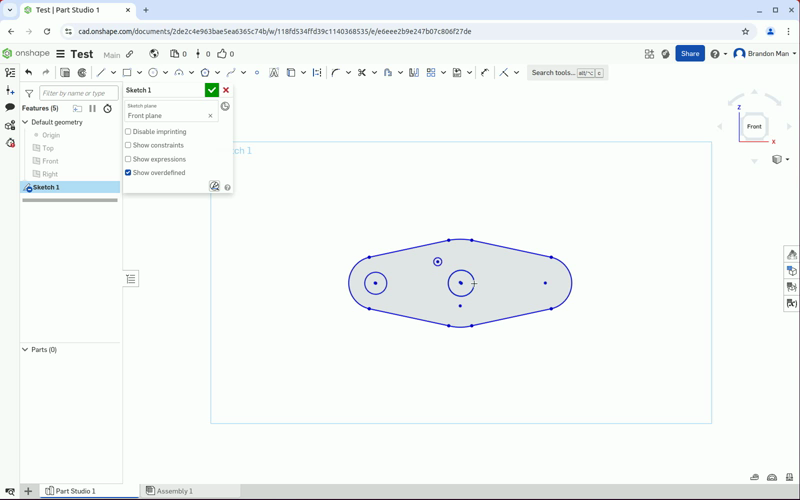
key_down(shift)
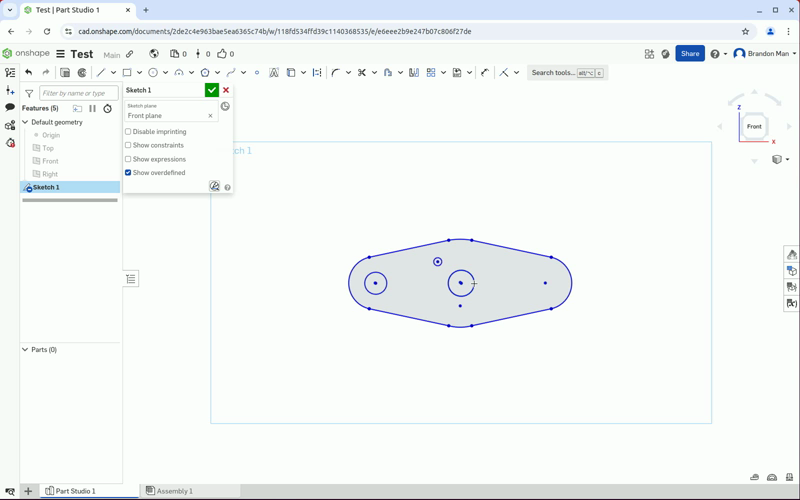
mouse_move(482, 304)
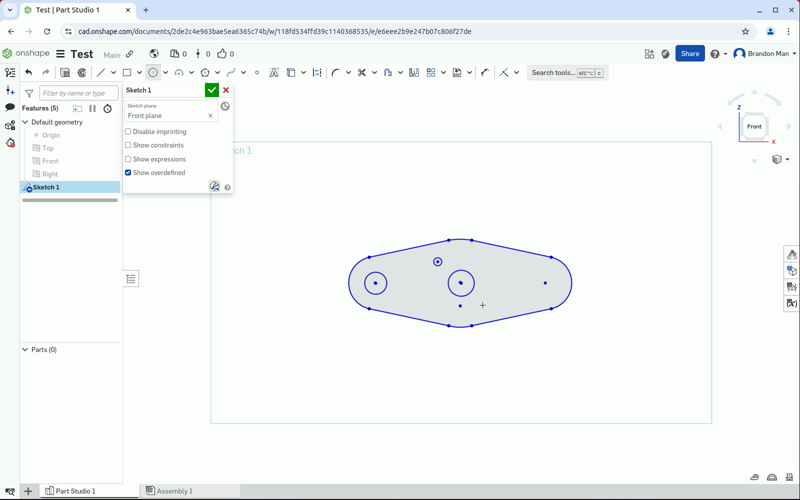
click(482, 304)
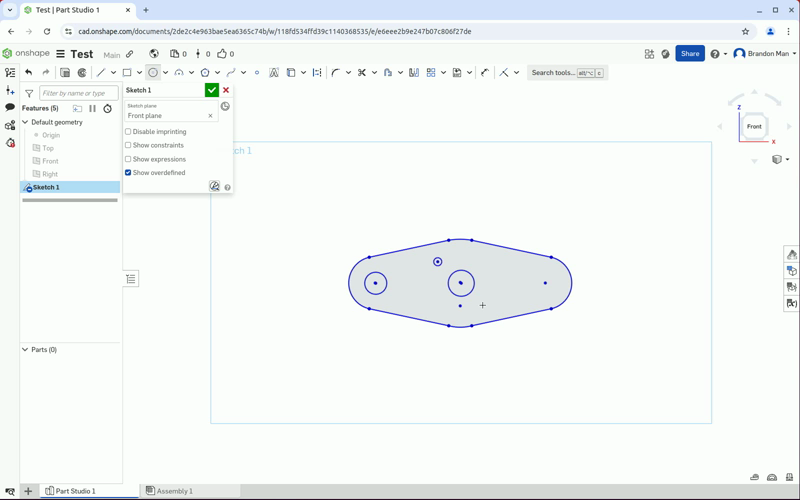
key_up(shift)
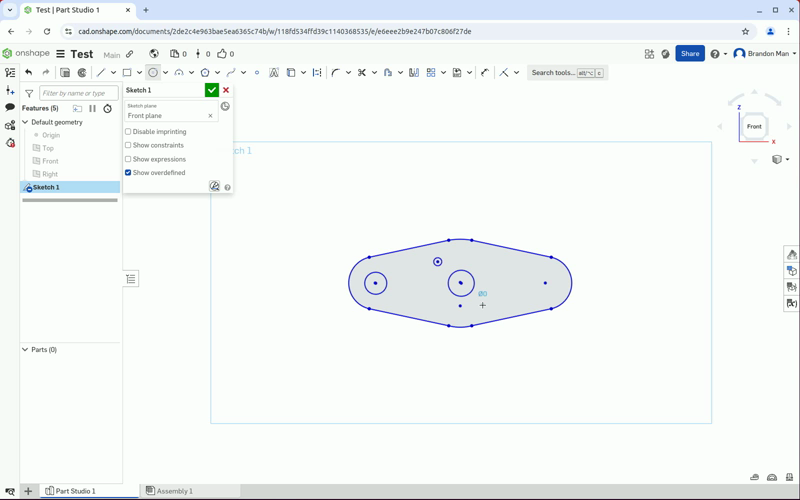
mouse_move(486, 304)
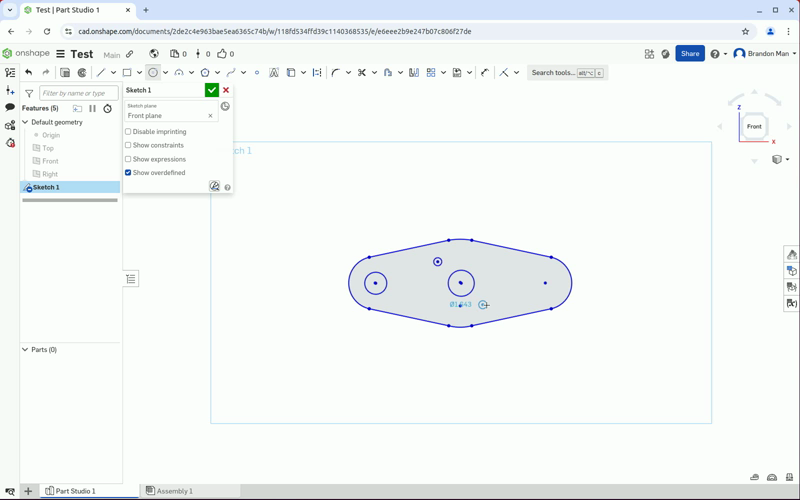
click(486, 304)
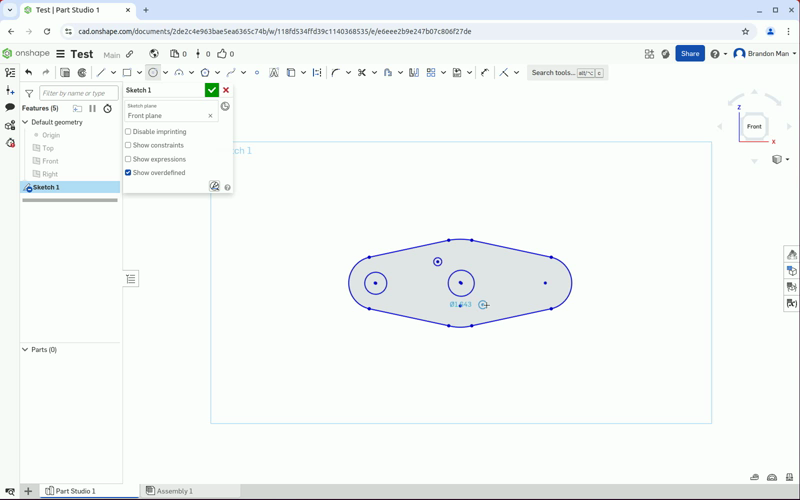
key(esc)
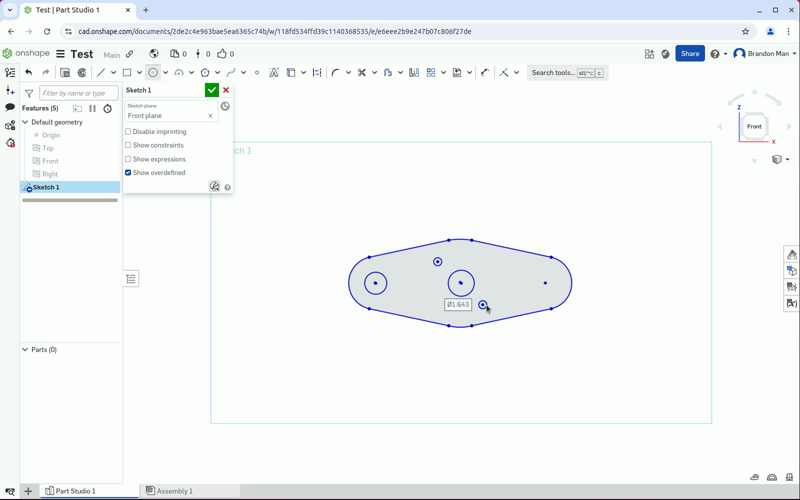
key(c)
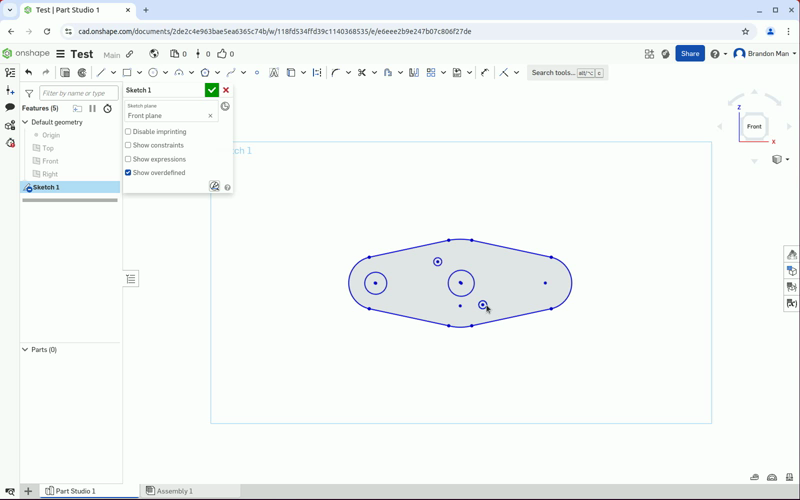
key_down(shift)
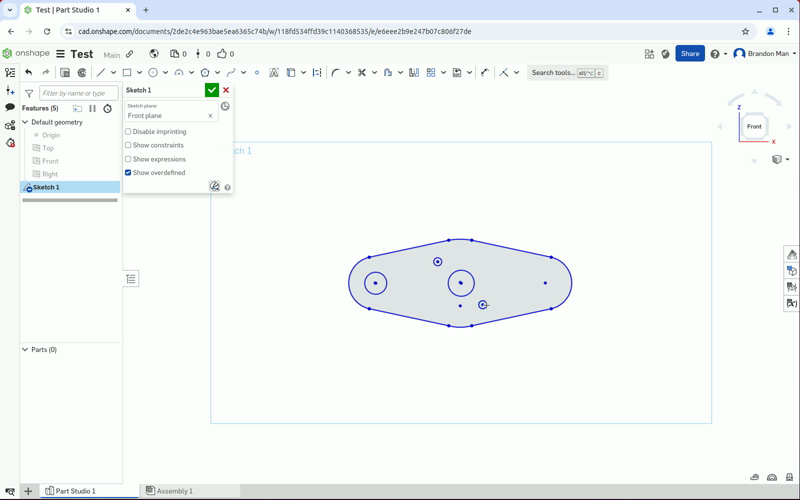
mouse_move(546, 283)
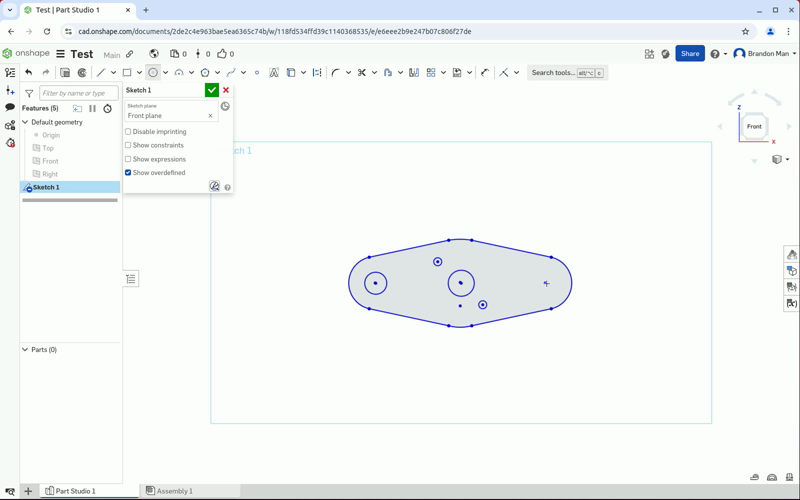
scroll(6)
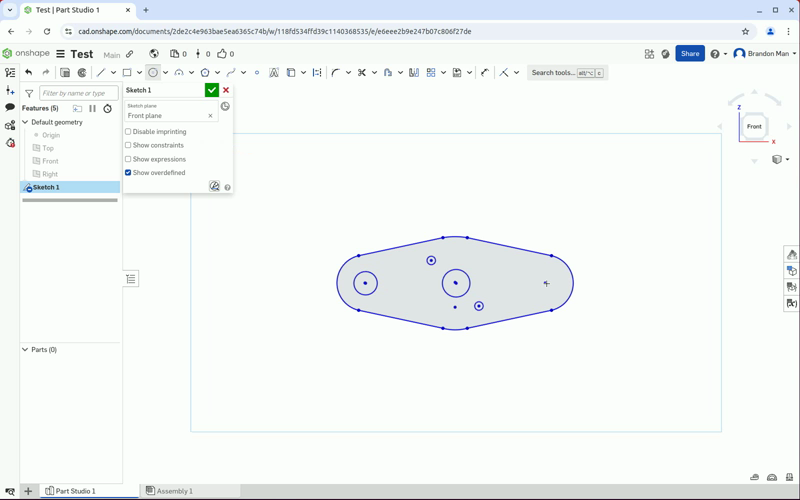
scroll(6)
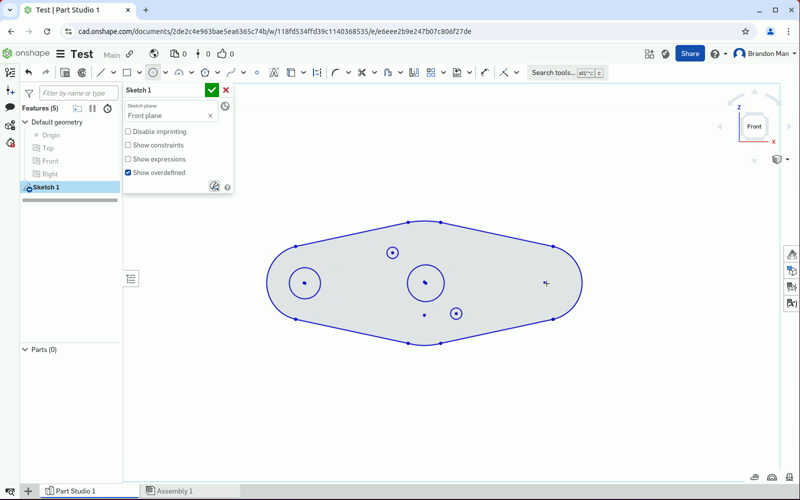
scroll(6)
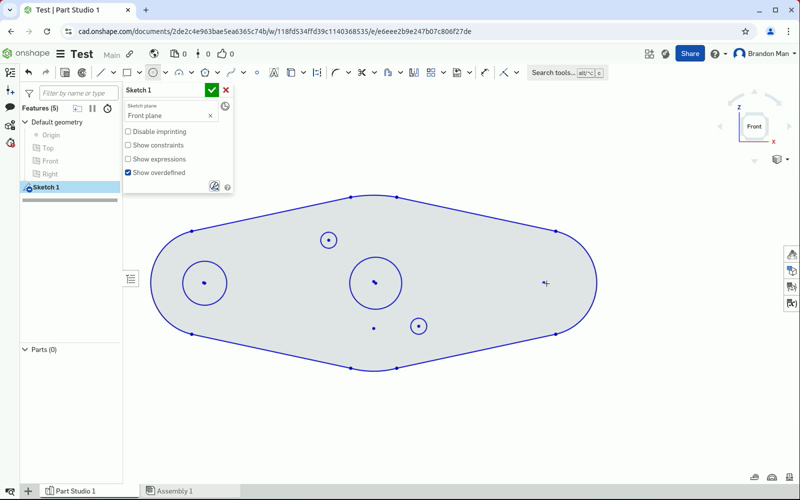
scroll(6)
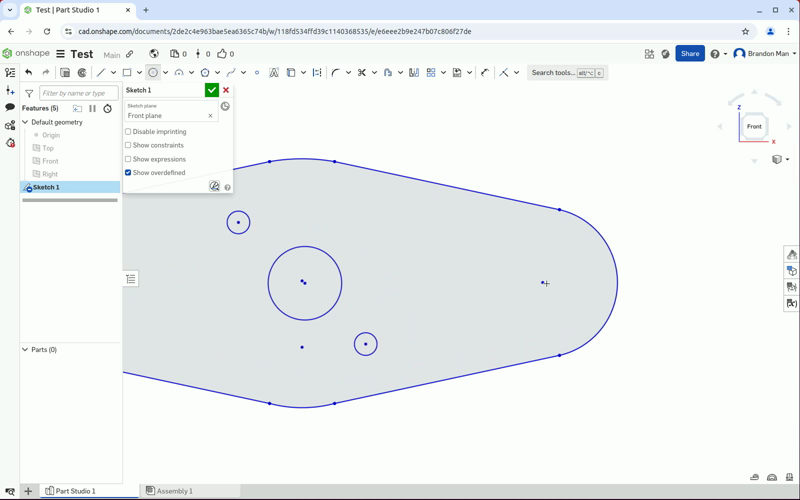
scroll(6)
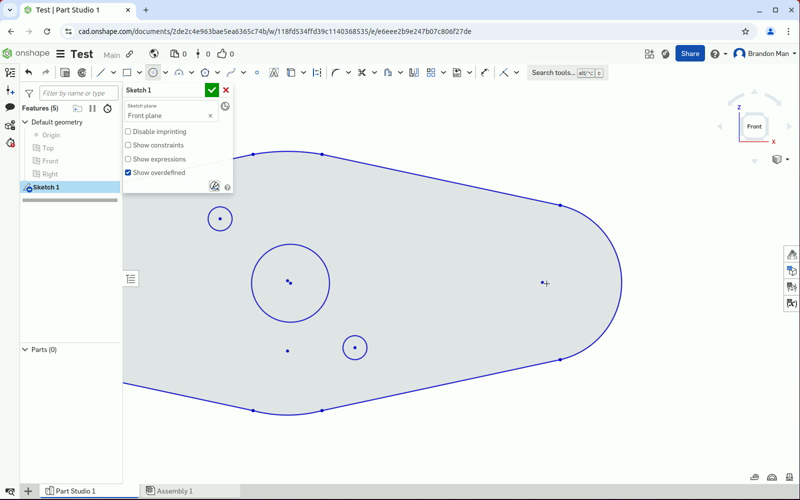
scroll(6)
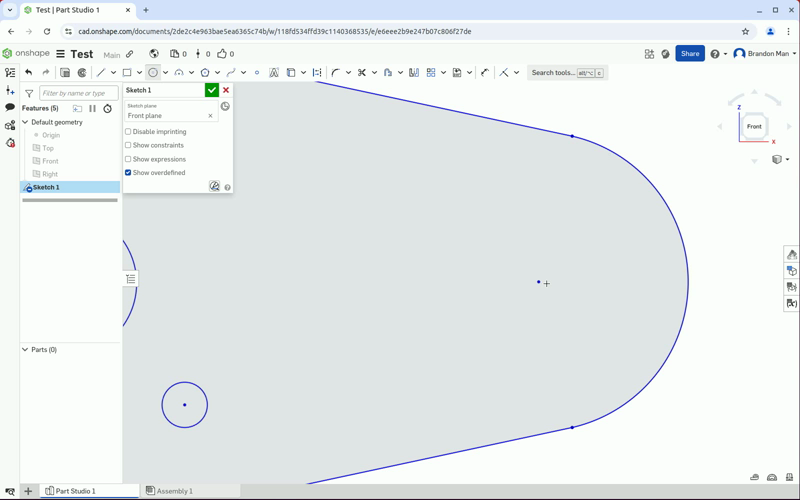
scroll(6)
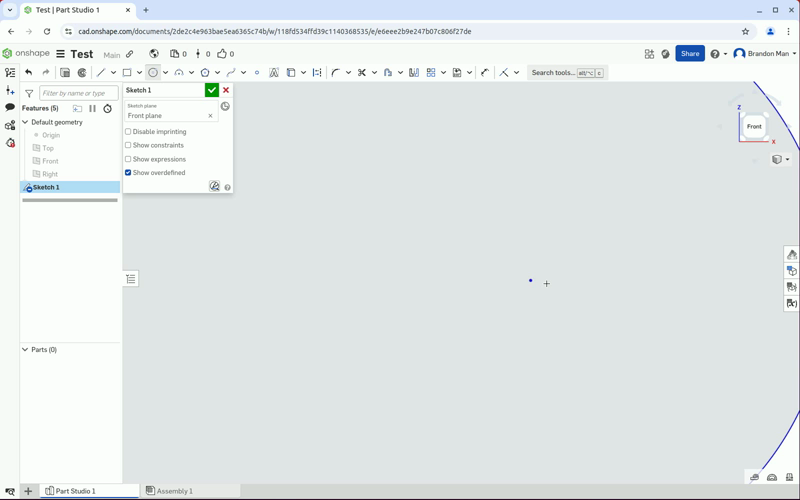
click(546, 283)
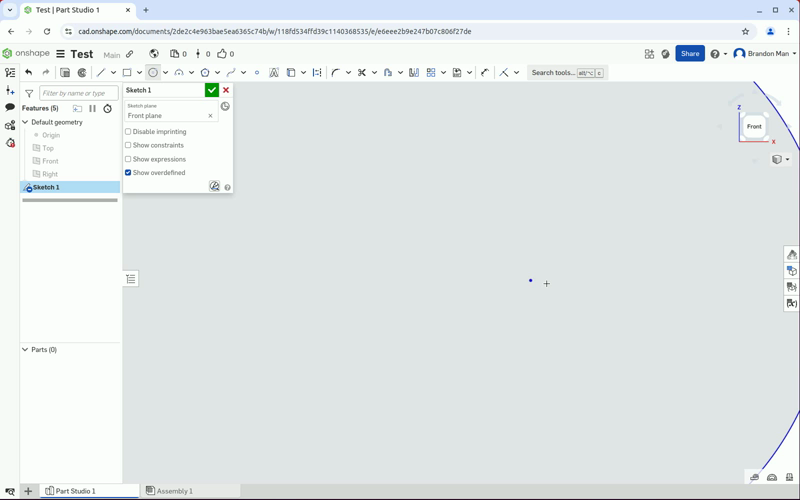
scroll(-6)
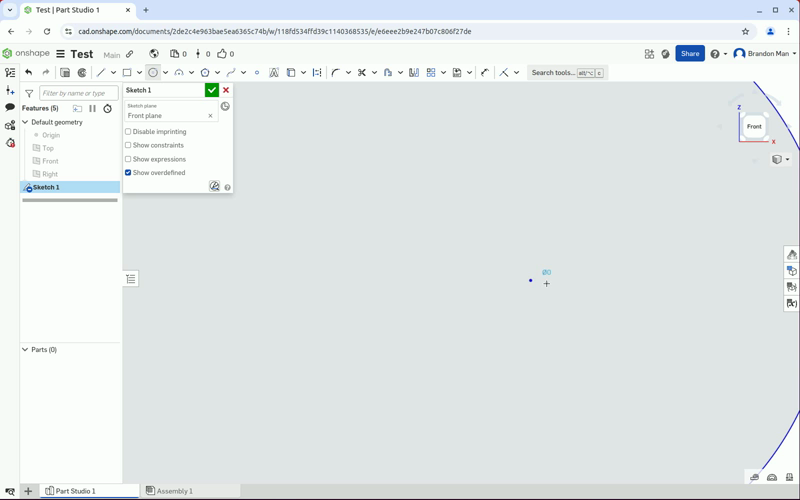
scroll(-6)
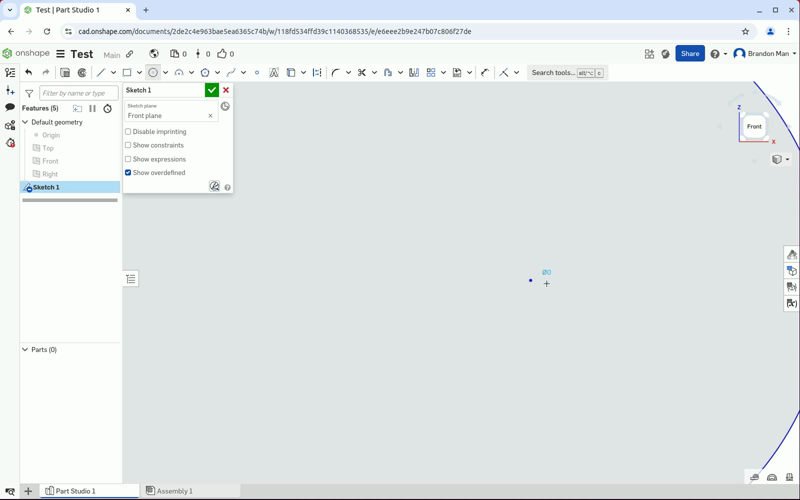
scroll(-6)
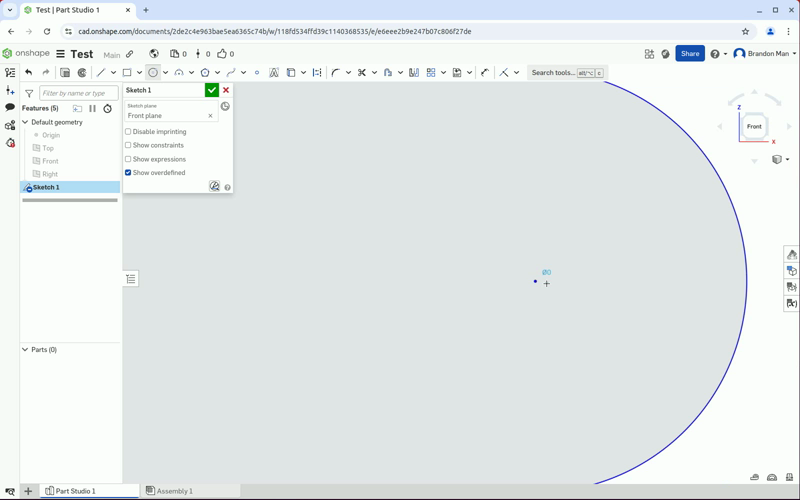
scroll(-6)
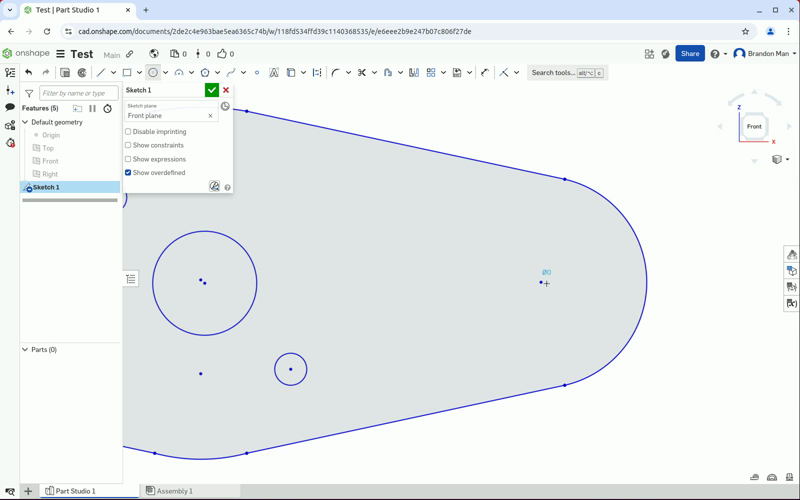
scroll(-6)
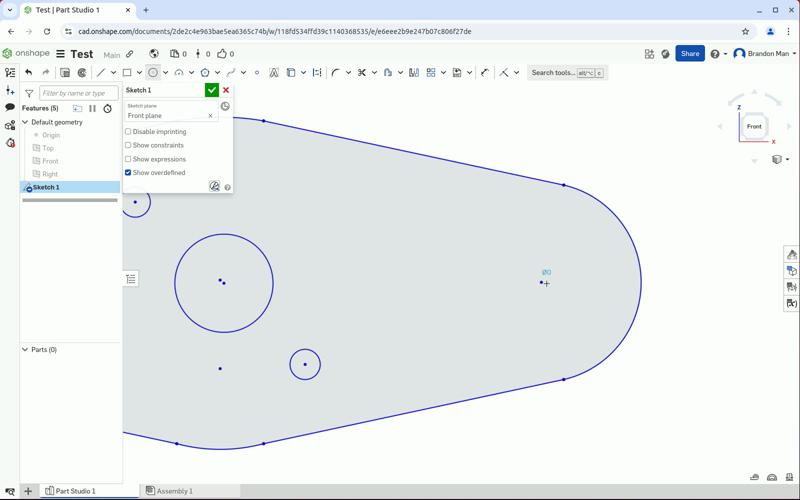
scroll(-6)
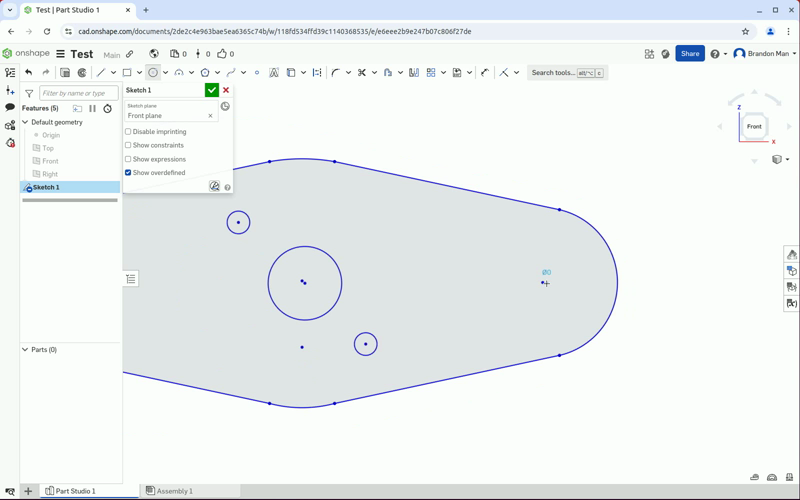
scroll(-6)
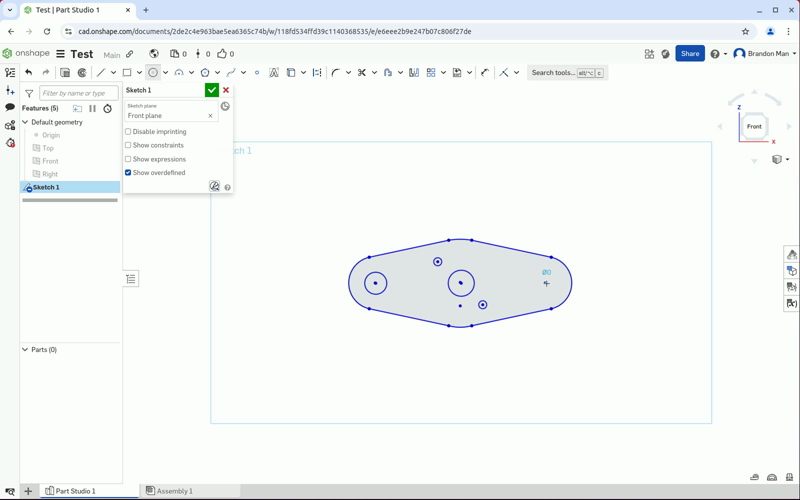
key_up(shift)
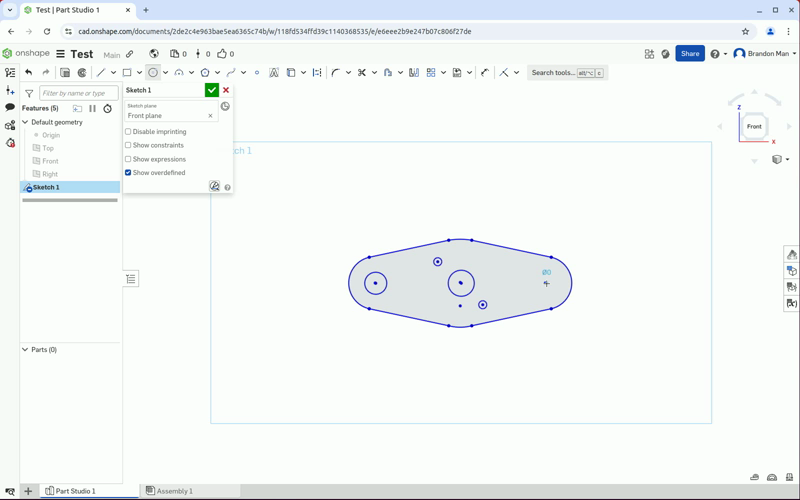
mouse_move(557, 283)
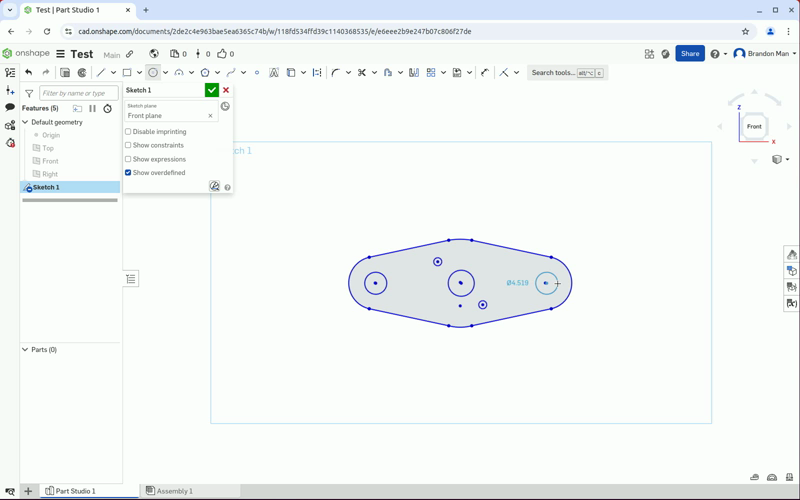
click(557, 283)
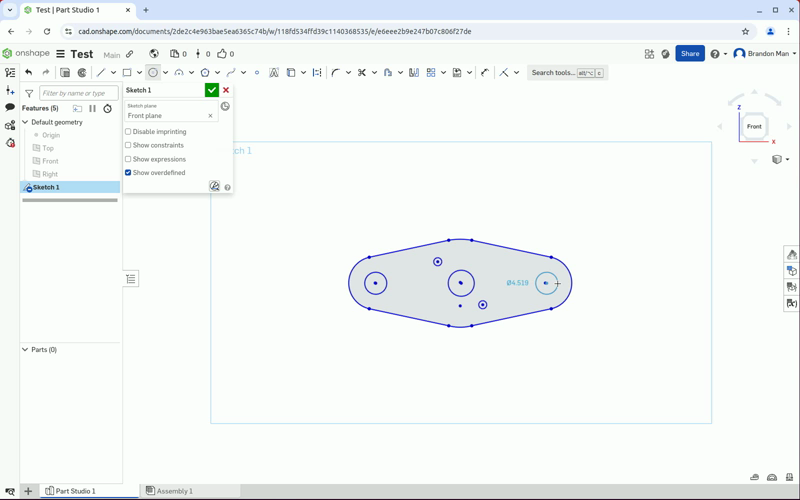
key(esc)
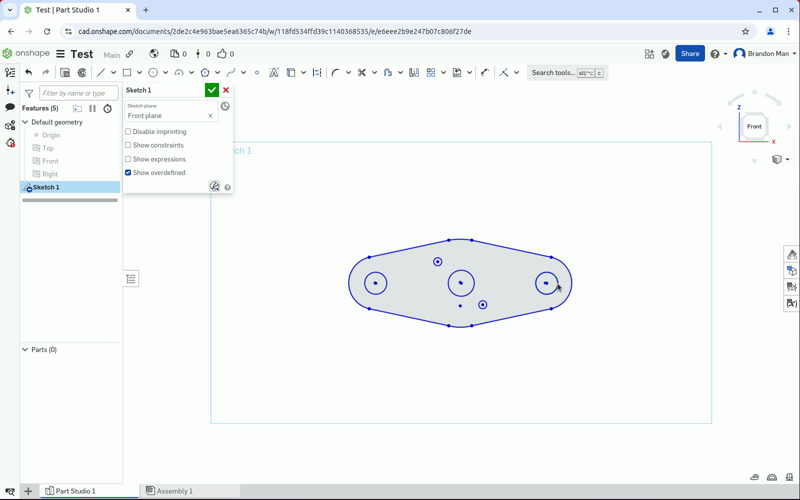
mouse_move(395, 292)
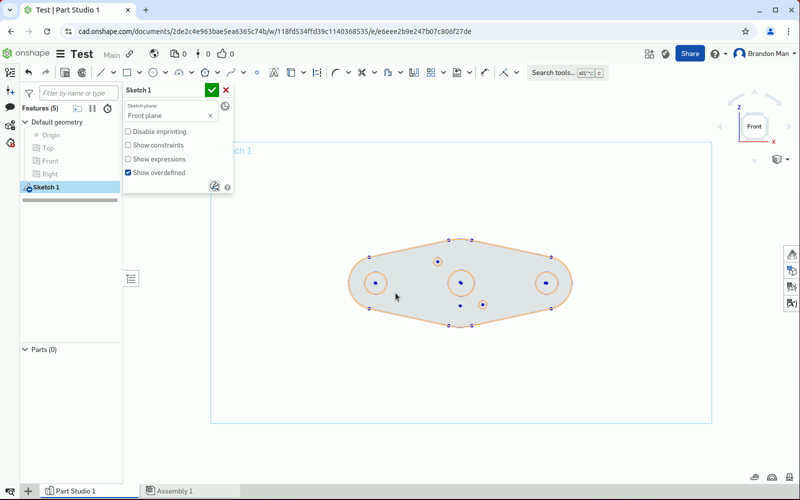
click(395, 292)
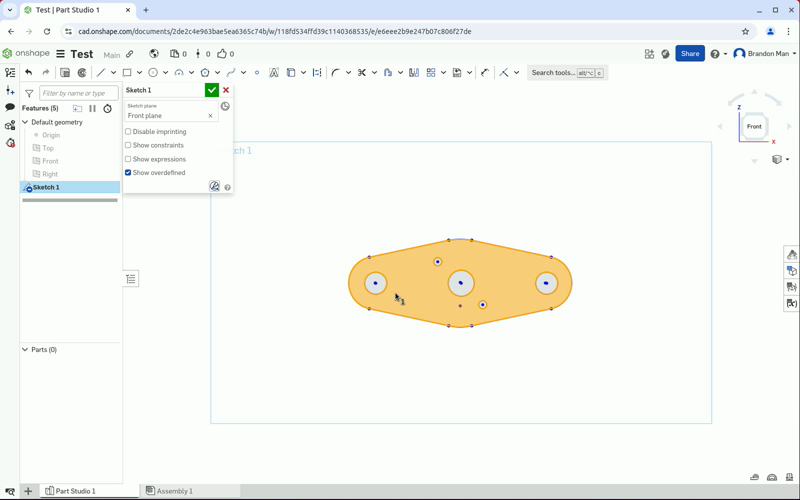
mouse_move(73, 352)
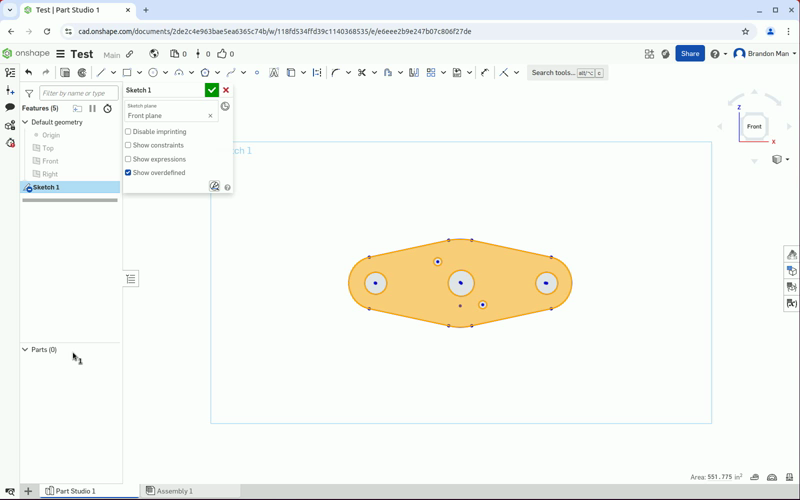
key(shift+y)
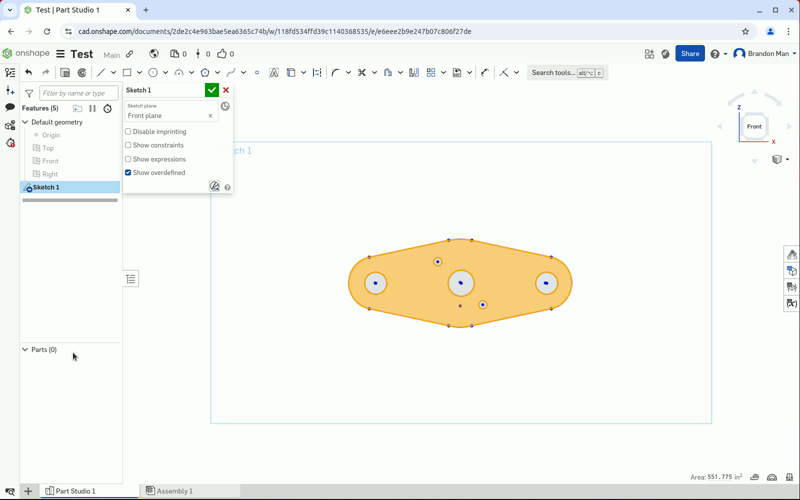
key(shift+e)
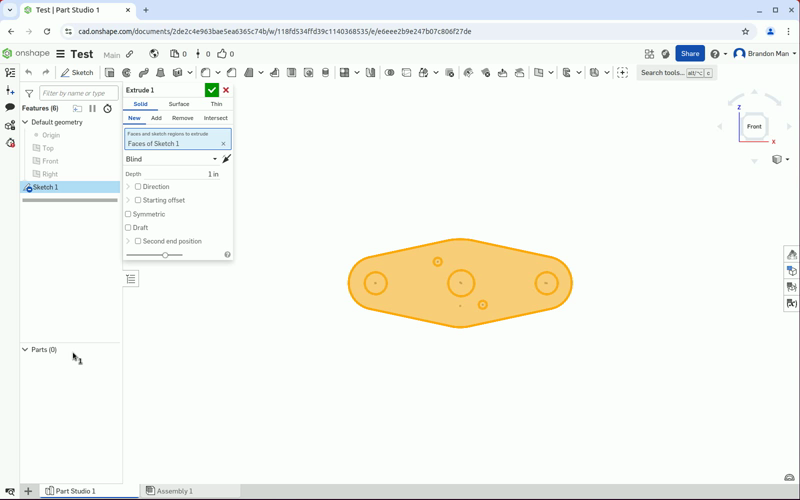
mouse_move(143, 106)
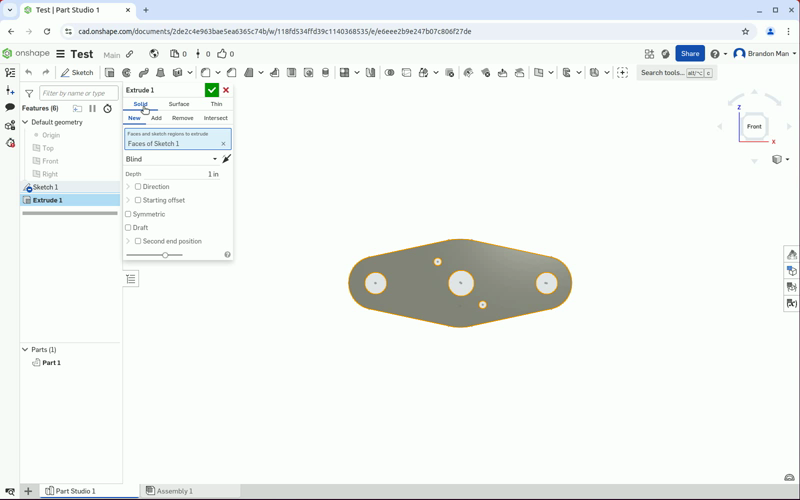
click(143, 106)
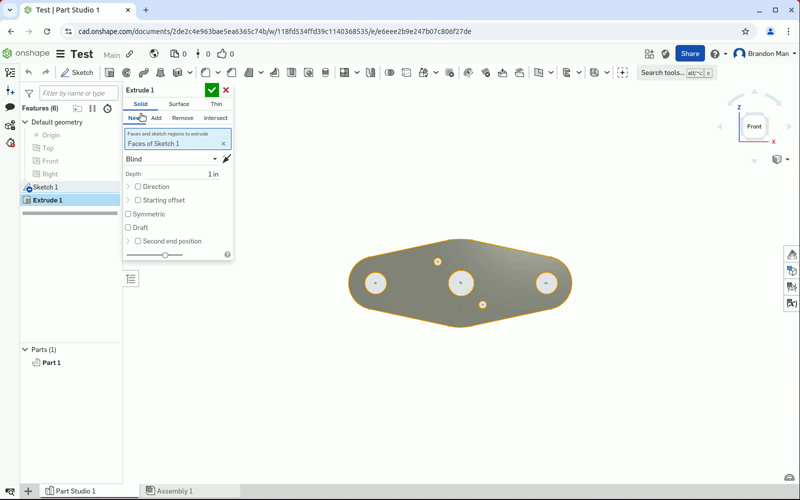
mouse_move(137, 120)
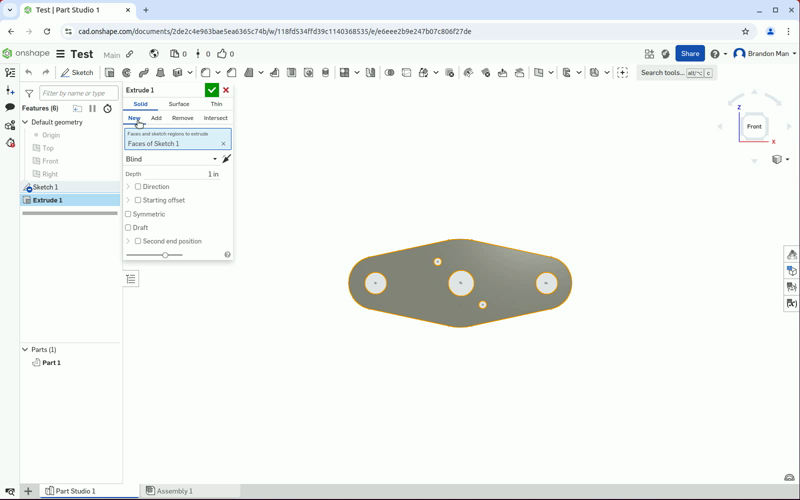
click(137, 120)
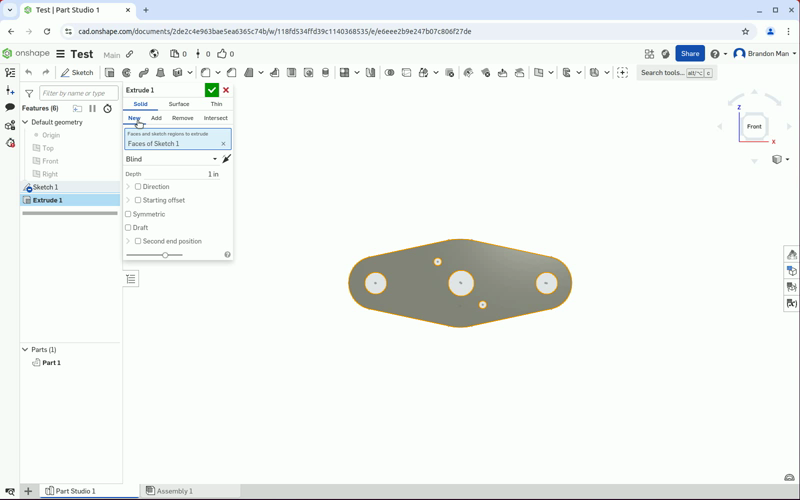
key(tab, 4)
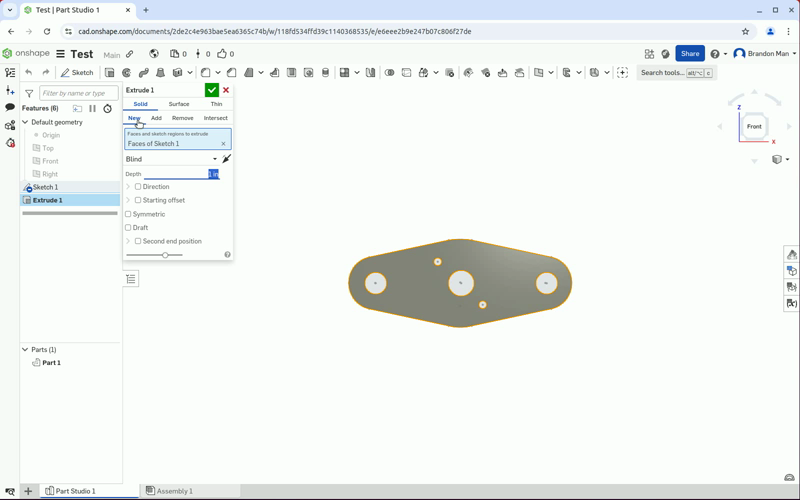
text(2.648)
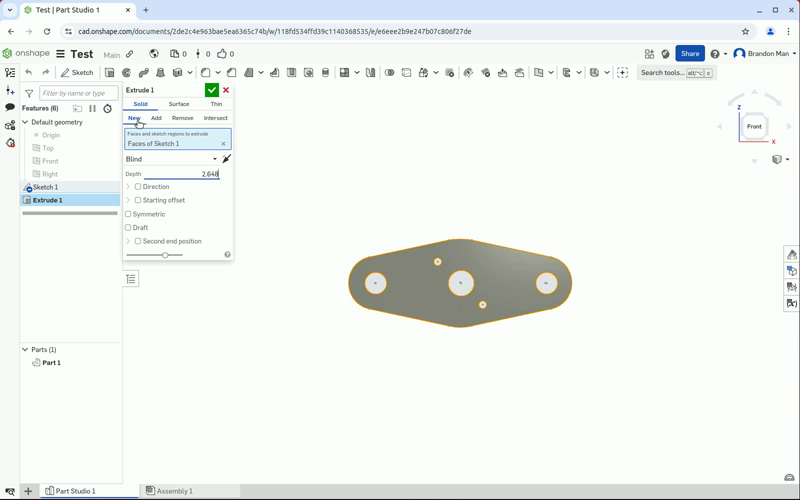
key(enter)
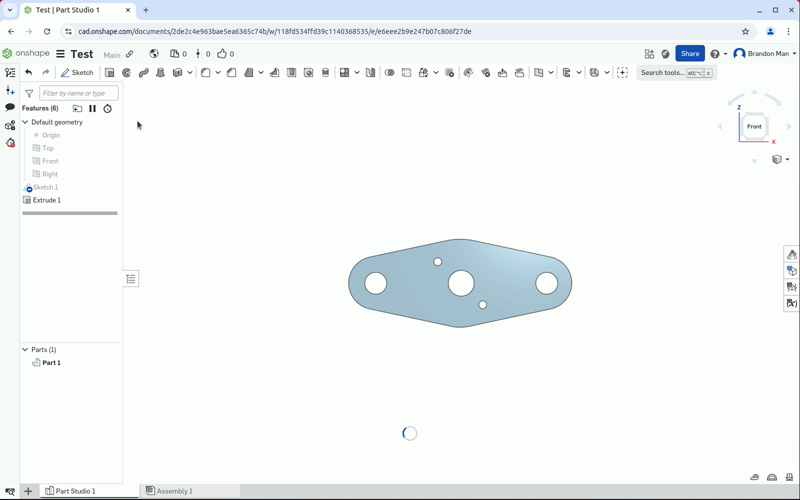
key(shift+h)
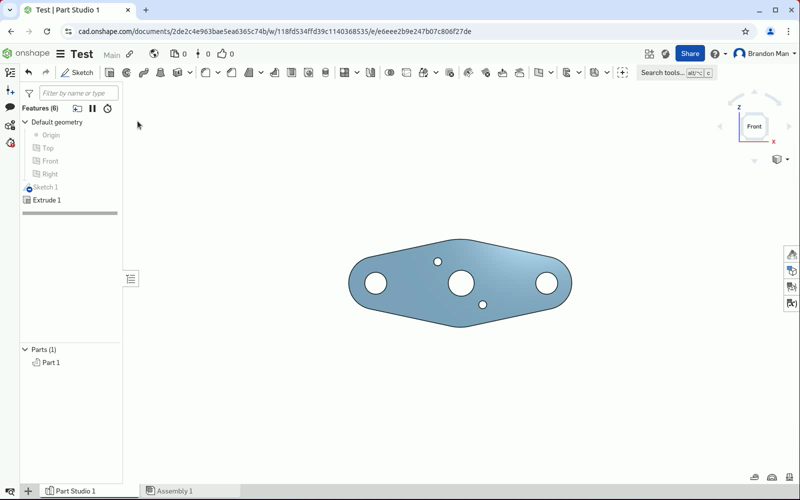
key(shift+h)
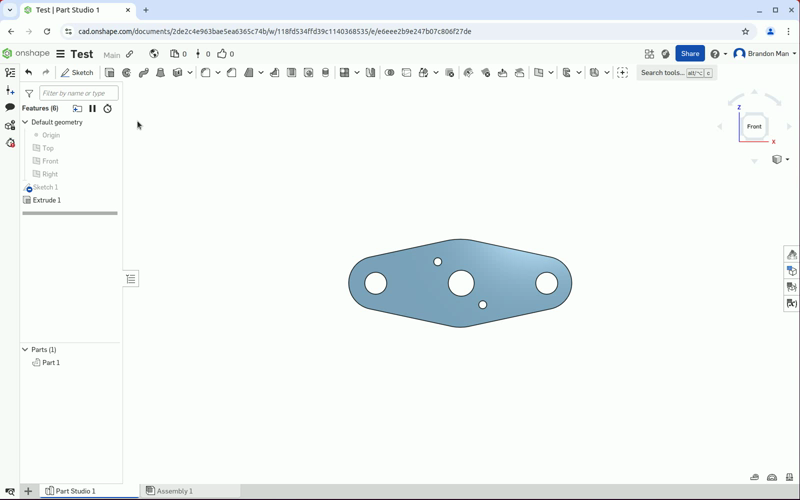
mouse_move(73, 189)
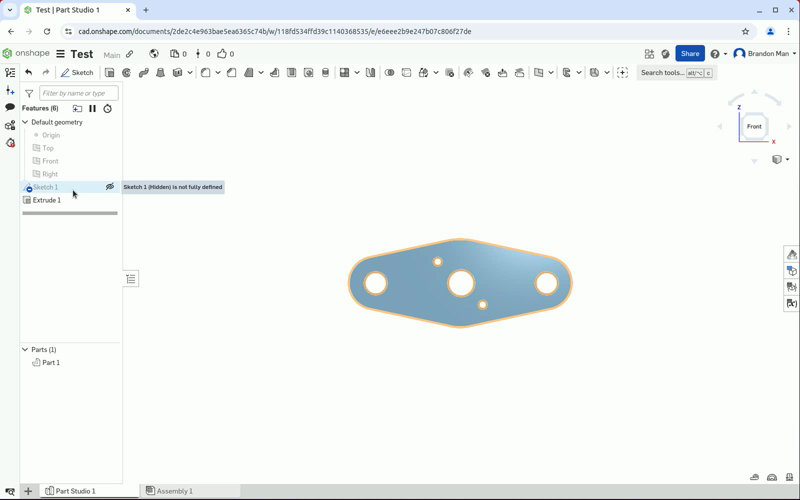
click(73, 189)
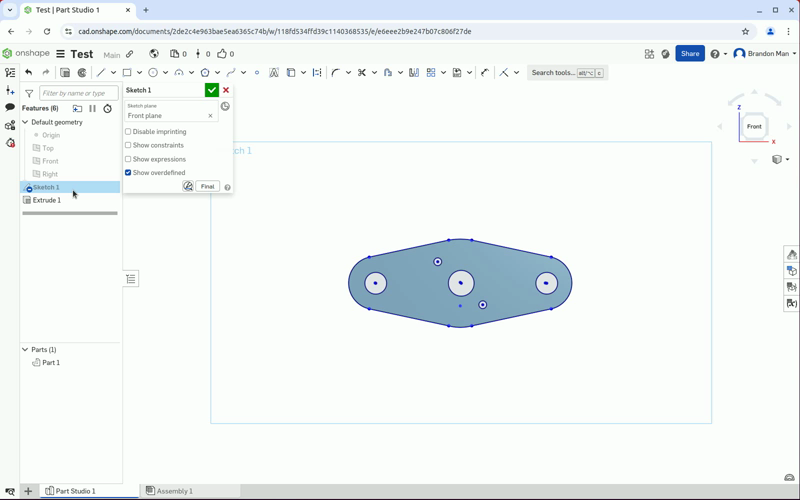
mouse_move(229, 92)
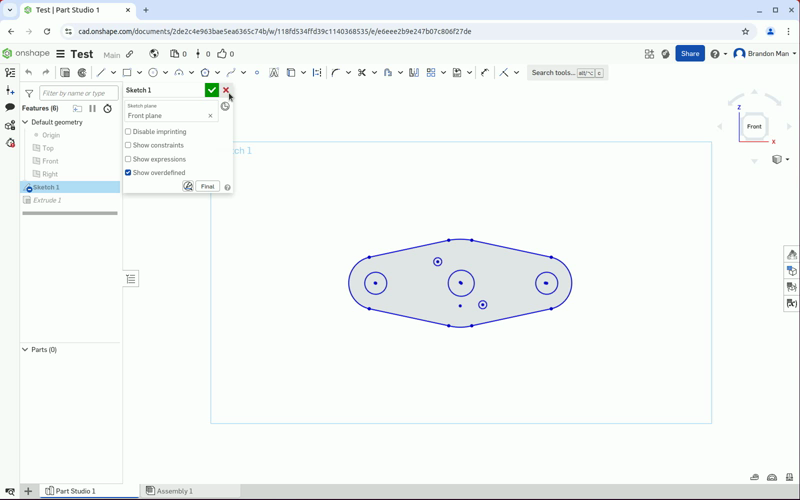
click(229, 92)
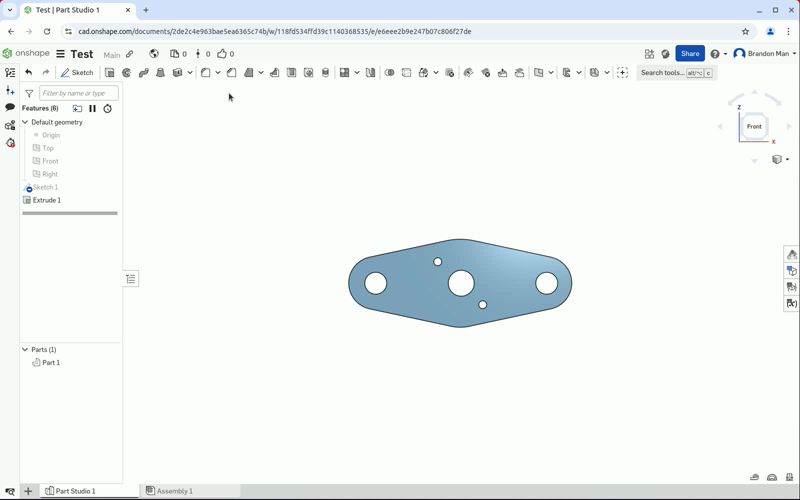
mouse_move(541, 75)
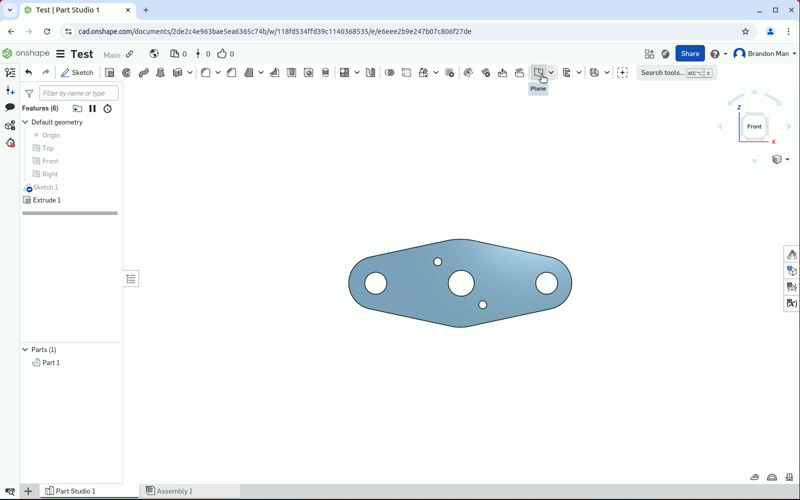
click(541, 75)
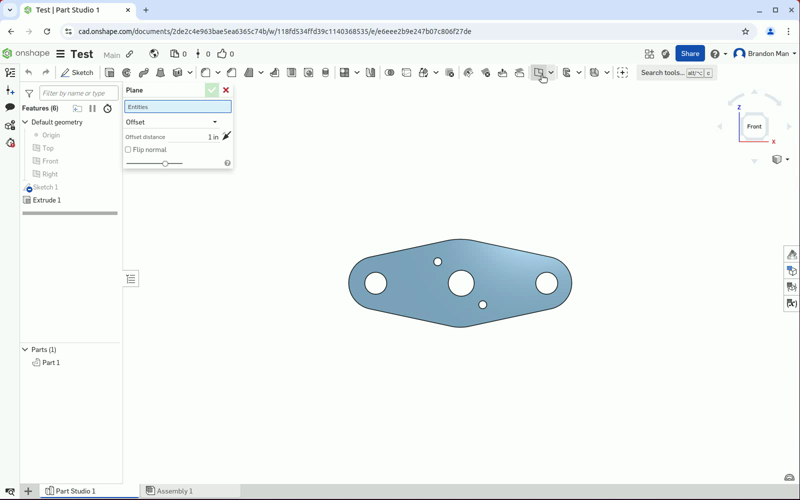
mouse_move(73, 163)
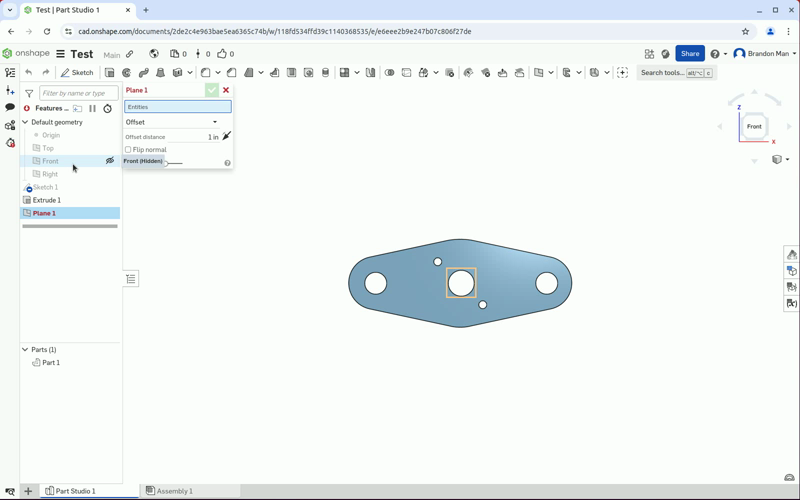
click(73, 163)
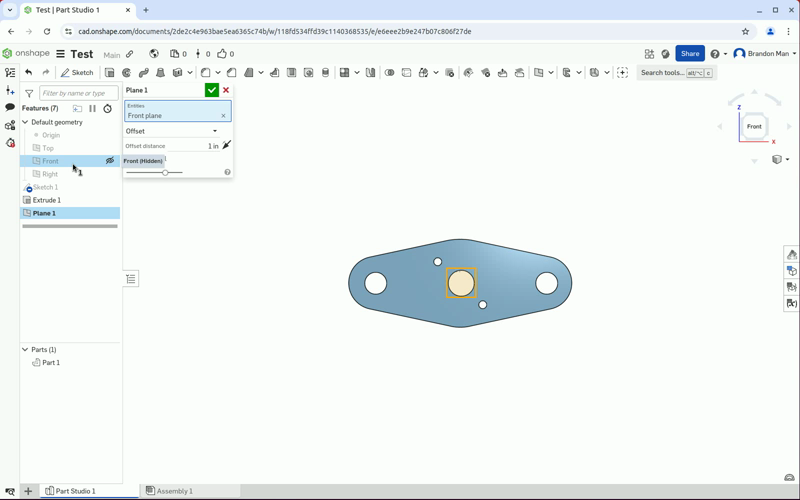
key(tab, 2)
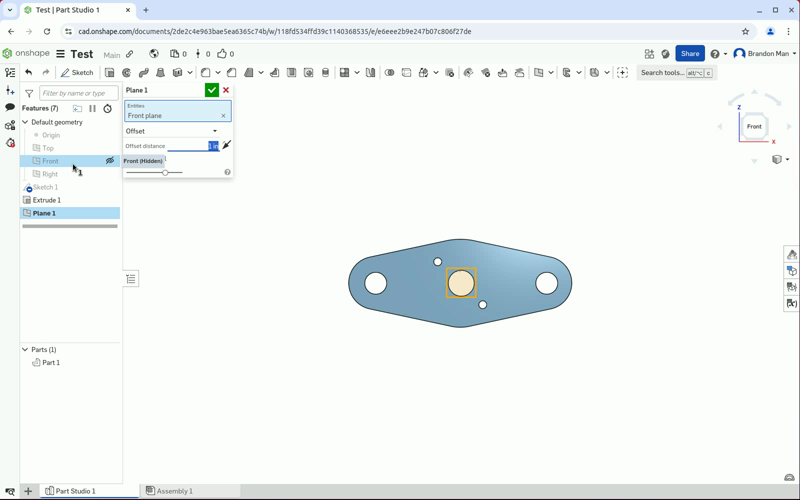
text(2.65)
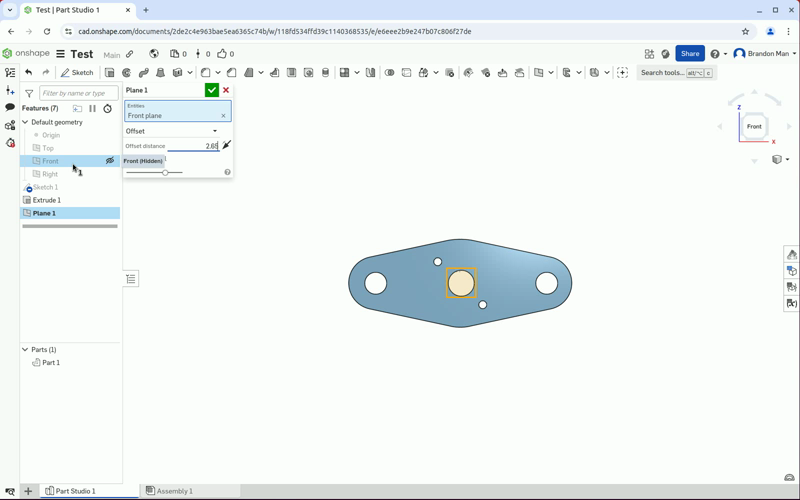
key(enter, 2)
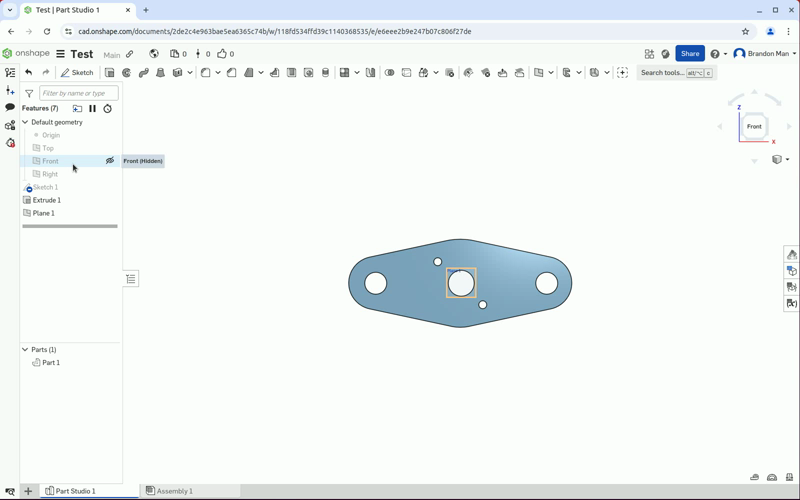
key(shift+s)
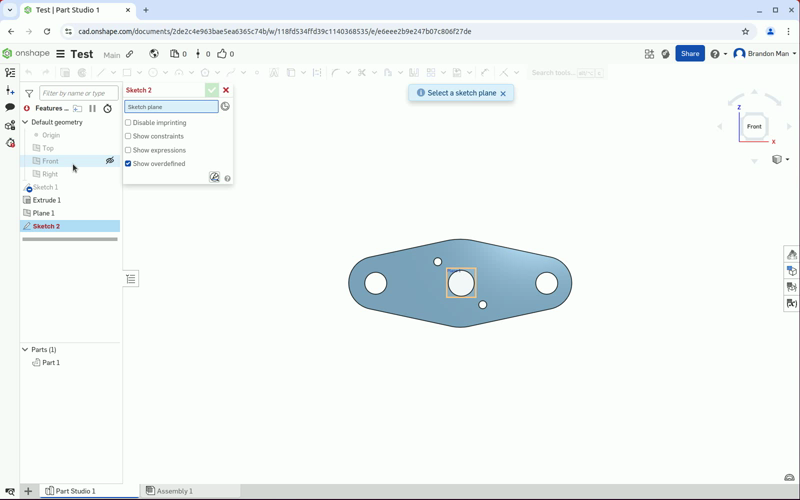
mouse_move(73, 215)
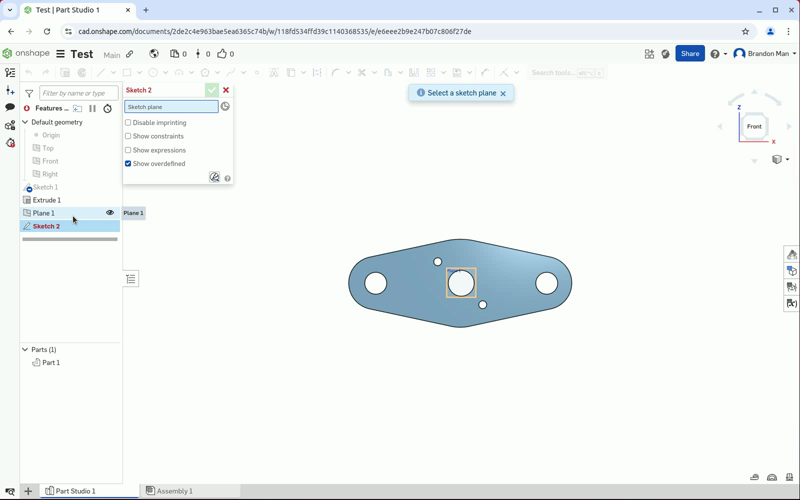
click(73, 215)
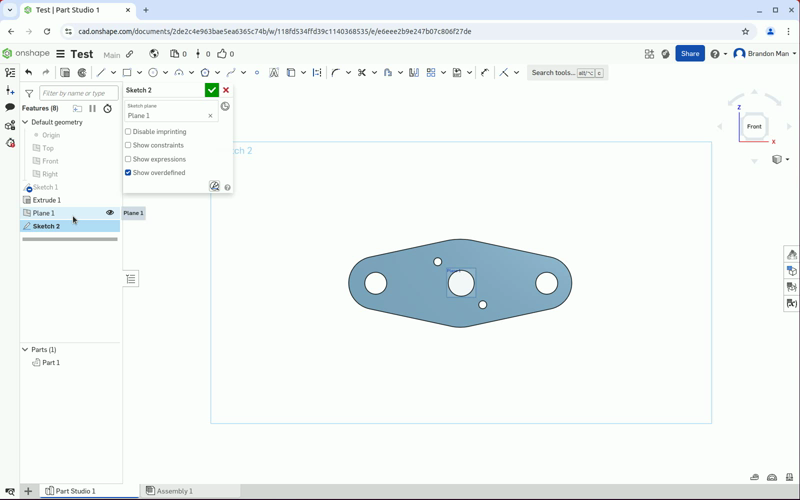
mouse_move(73, 352)
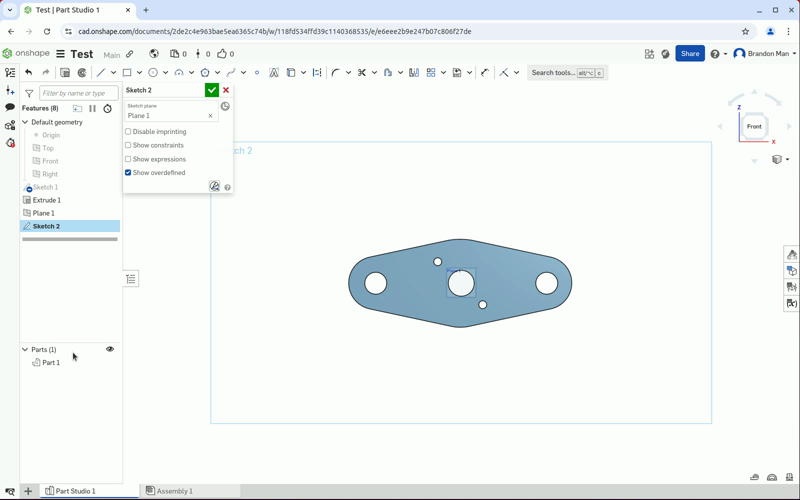
key(y)
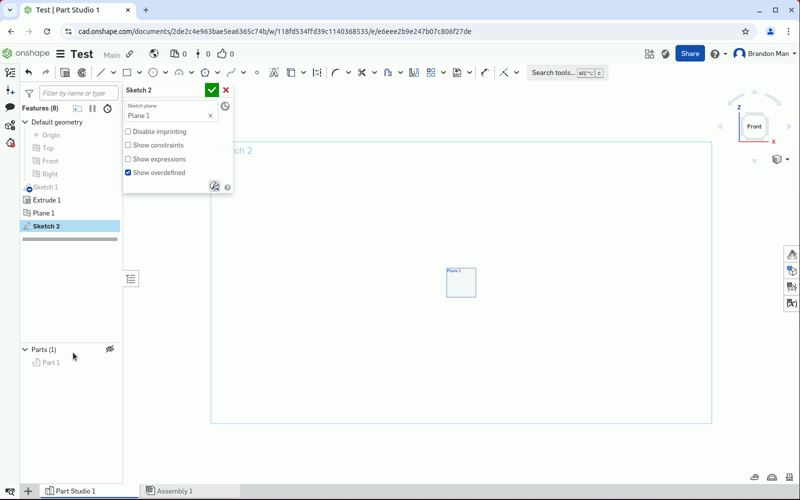
key(c)
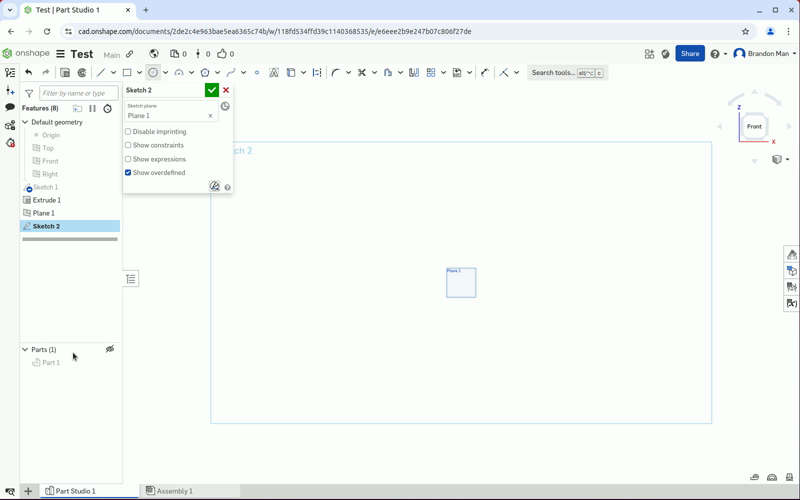
key_down(shift)
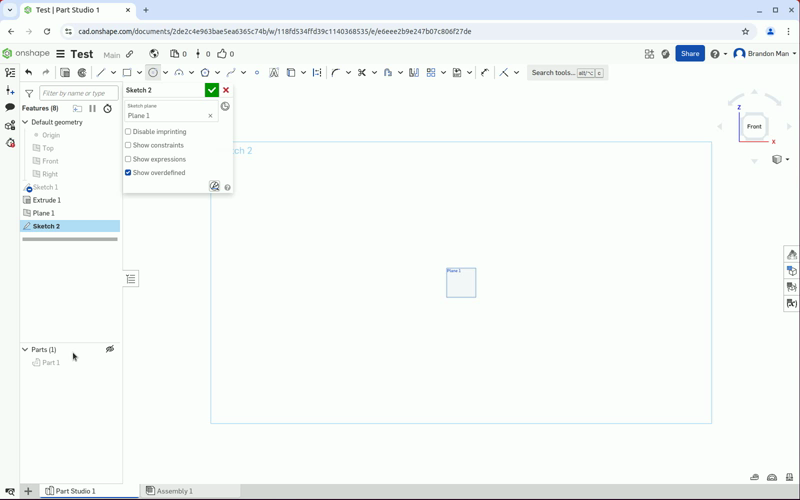
mouse_move(375, 282)
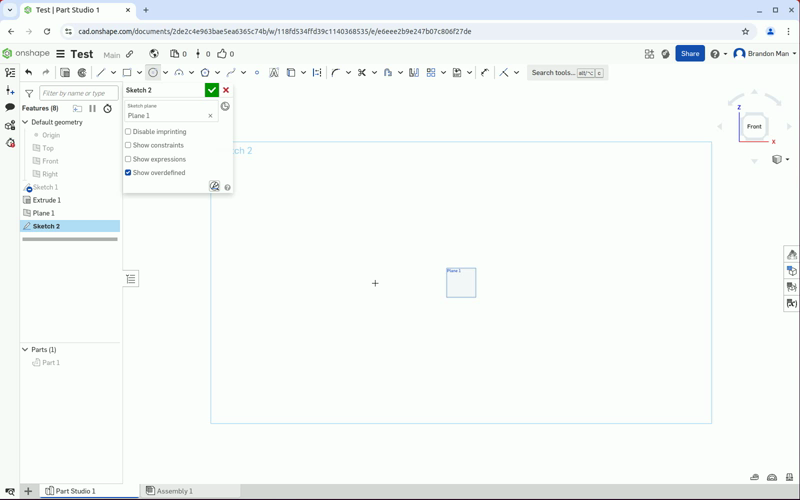
click(375, 282)
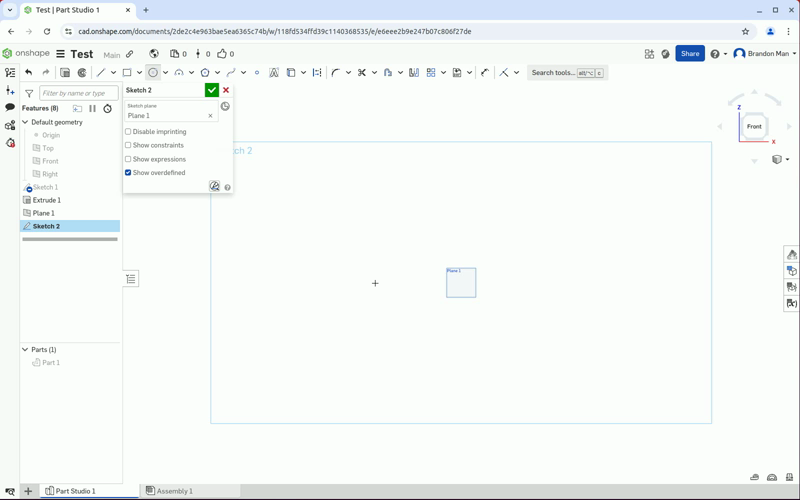
key_up(shift)
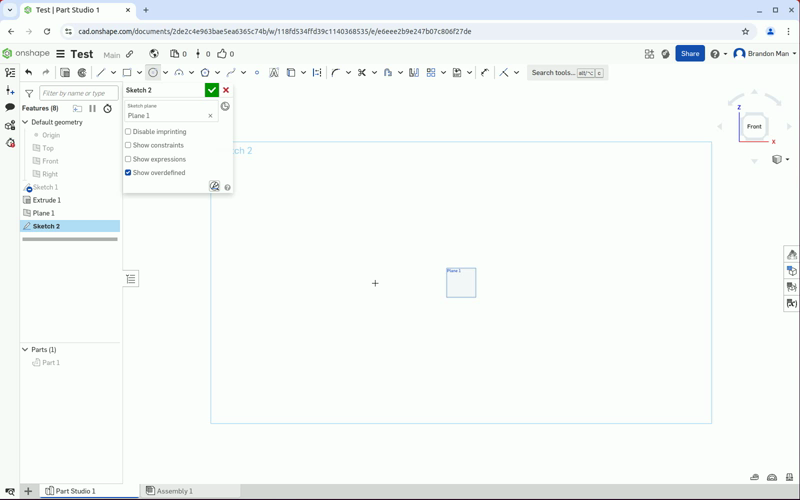
mouse_move(402, 282)
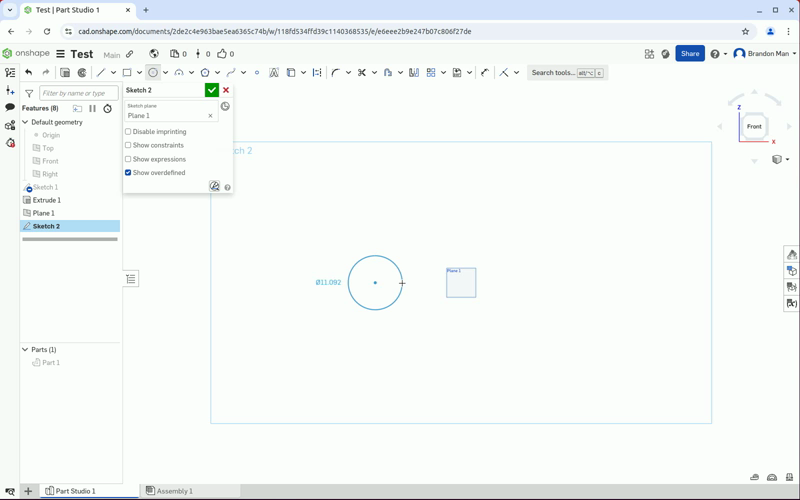
click(402, 282)
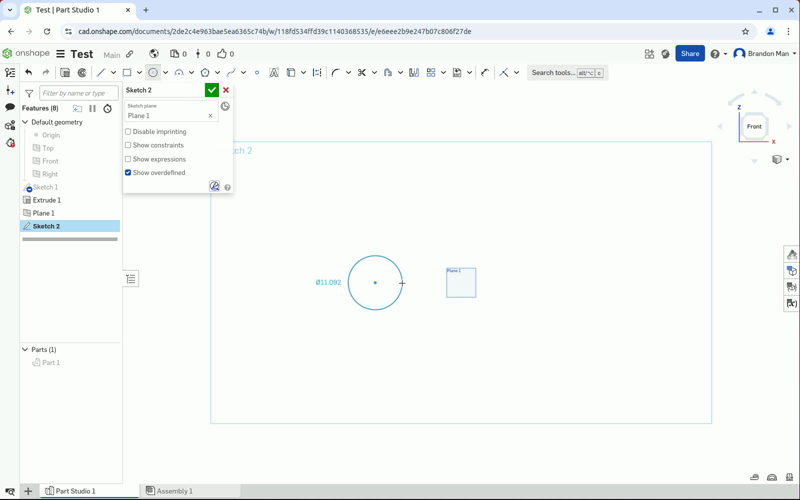
key(esc)
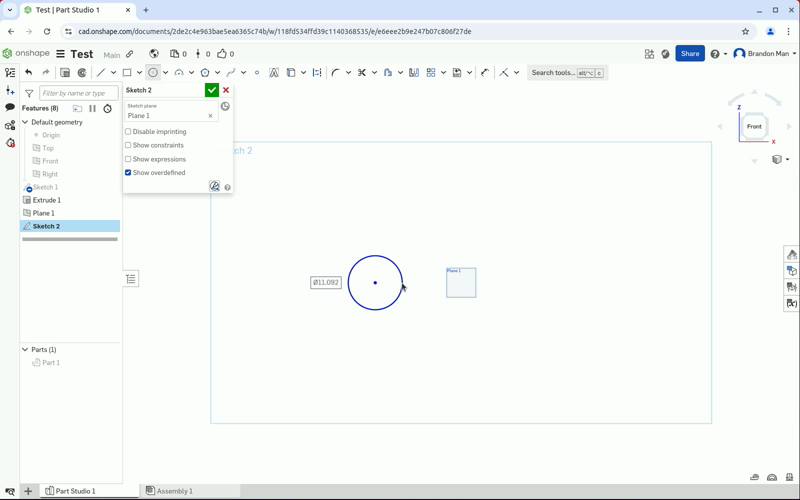
key(c)
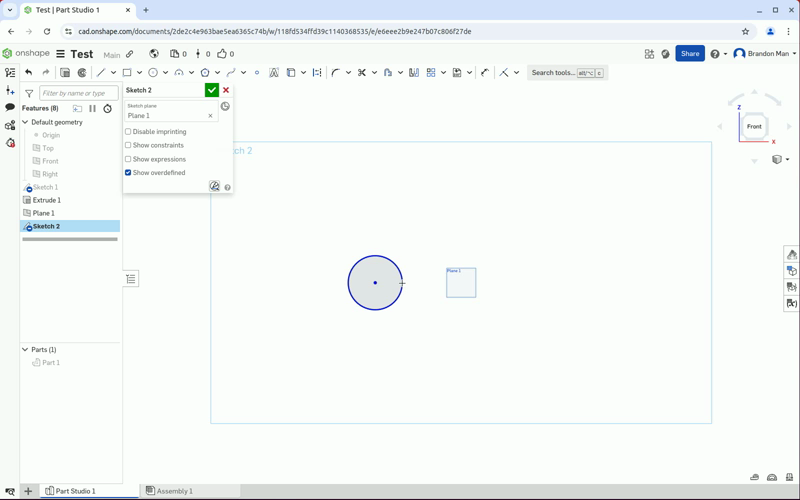
key_down(shift)
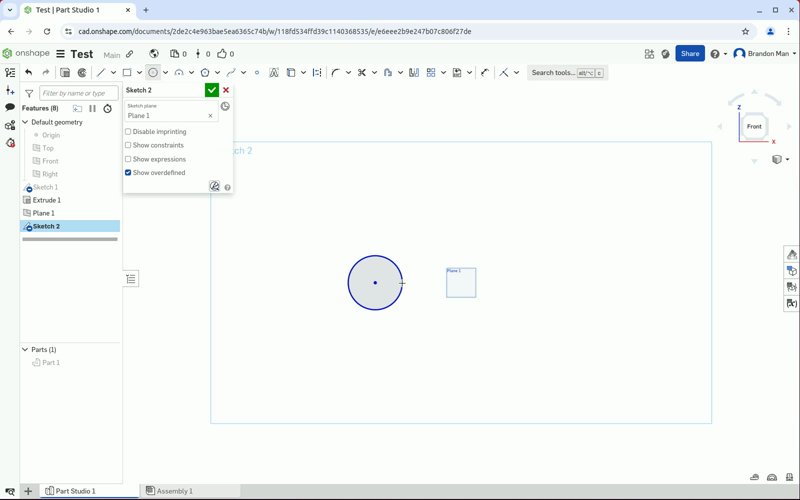
mouse_move(375, 282)
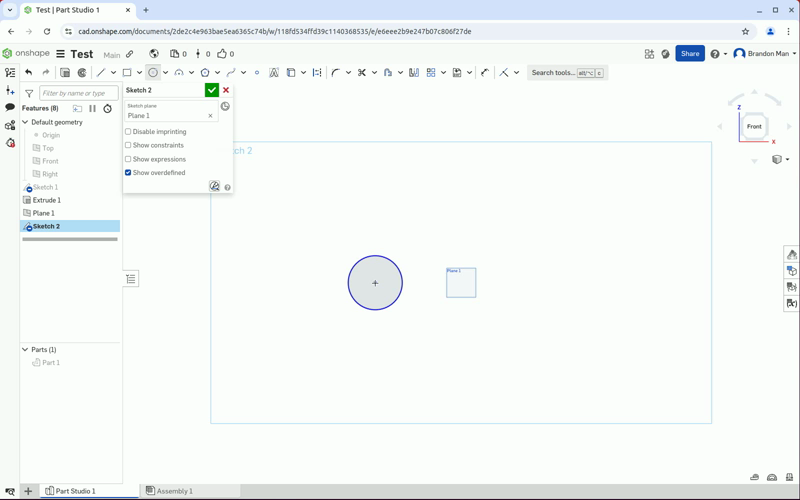
click(375, 282)
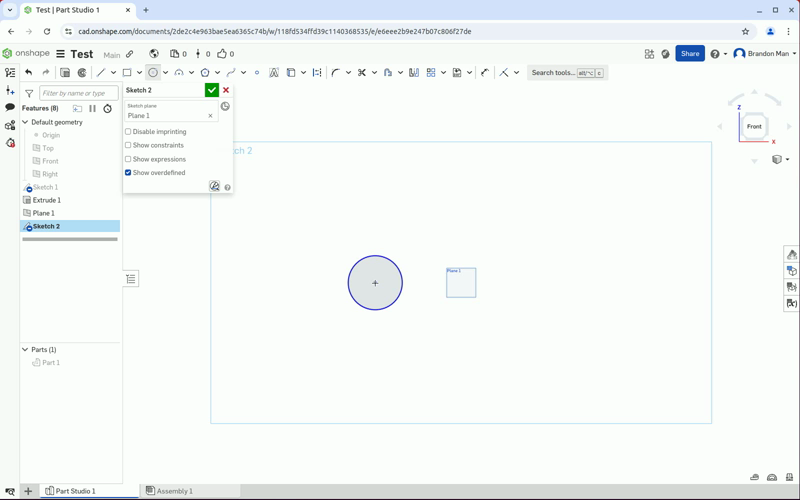
key_up(shift)
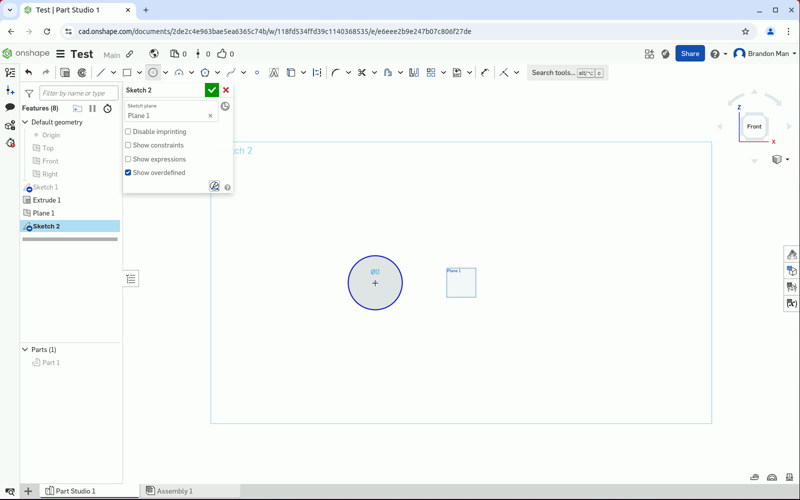
mouse_move(386, 282)
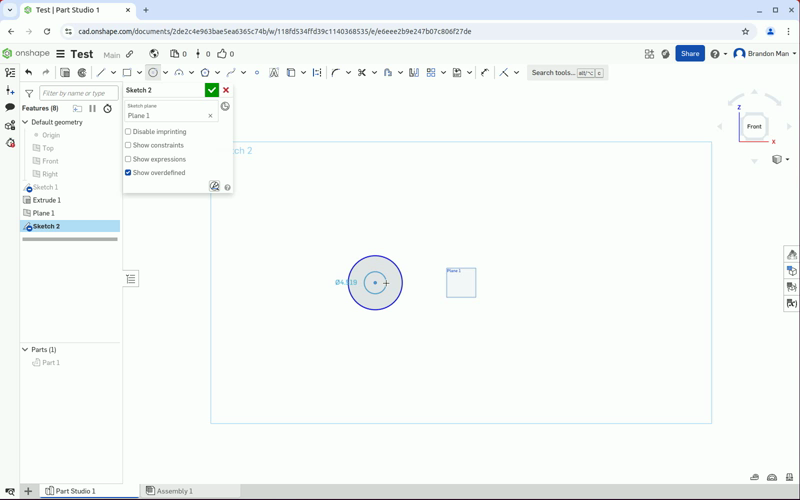
click(386, 282)
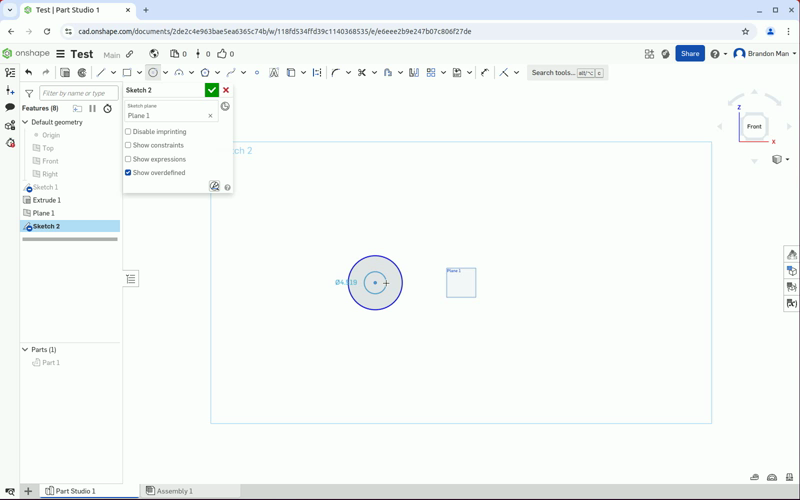
key(esc)
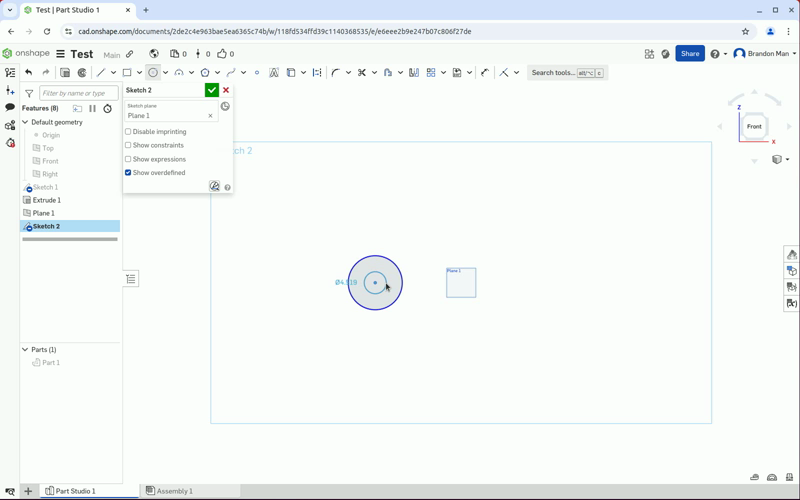
mouse_move(364, 293)
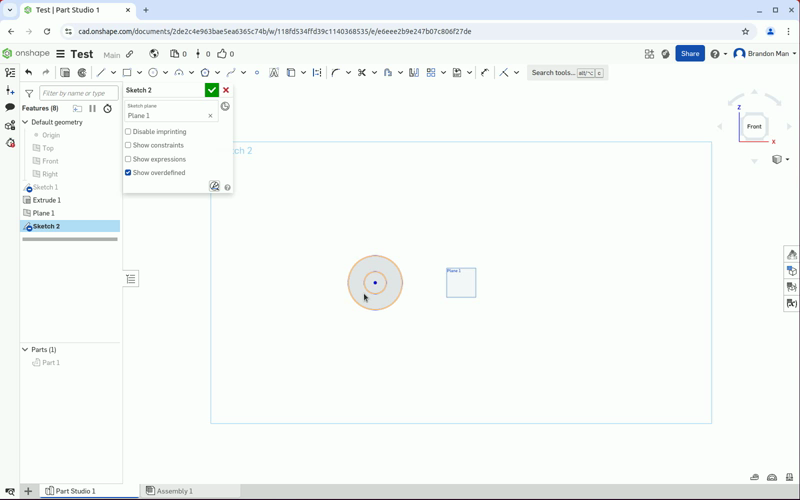
click(364, 293)
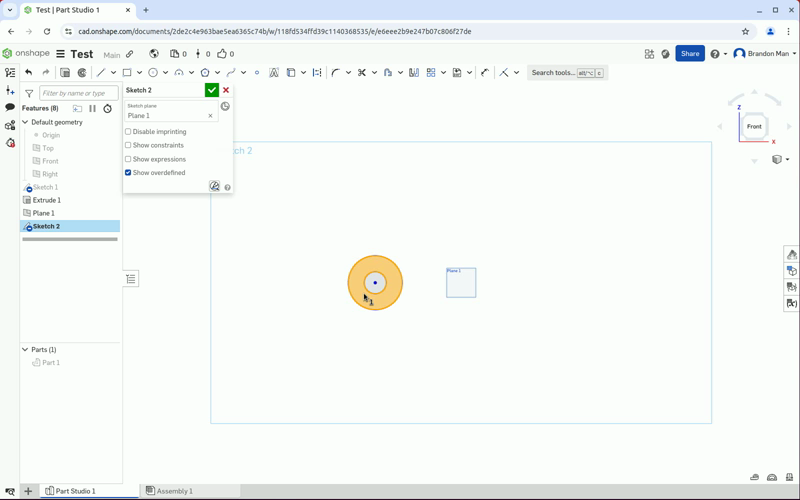
mouse_move(73, 352)
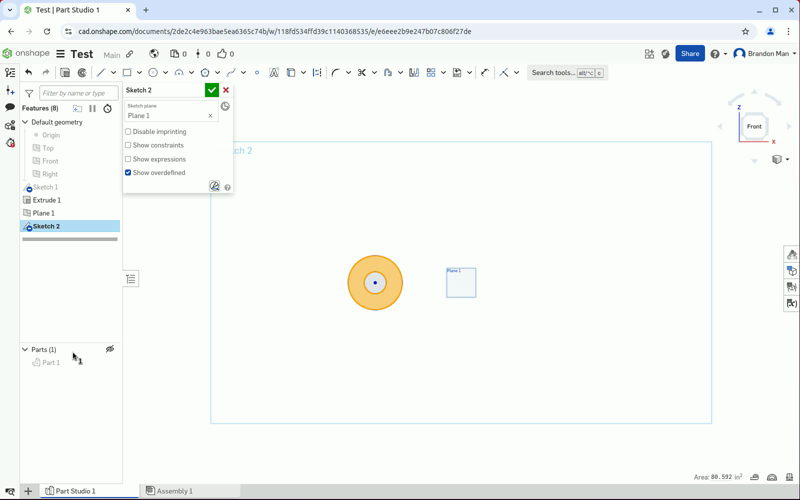
key(shift+y)
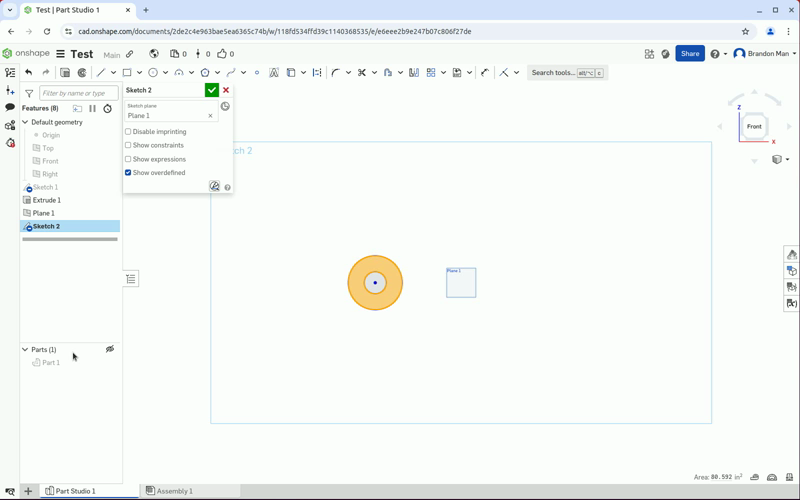
key(shift+e)
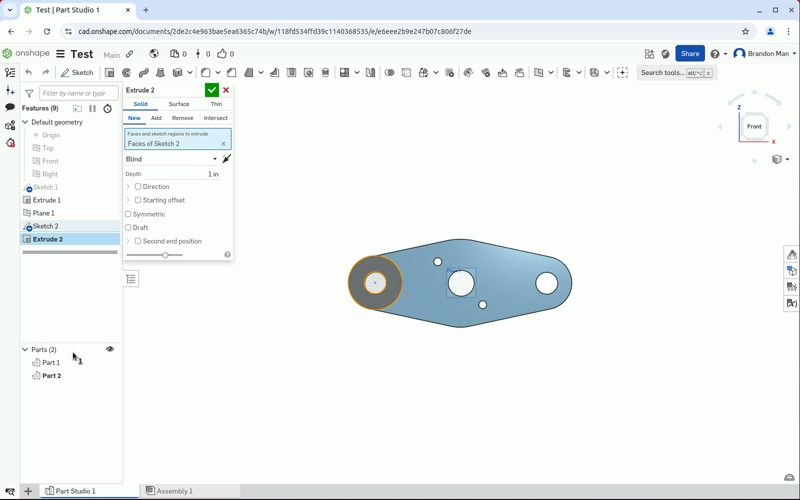
mouse_move(143, 106)
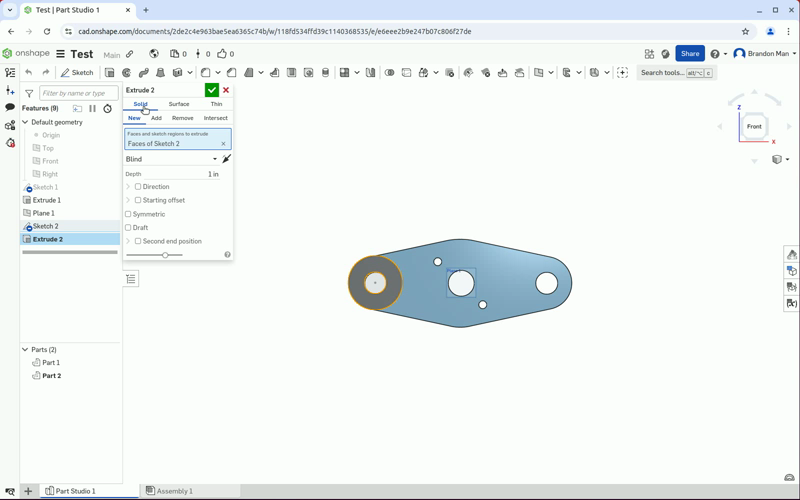
click(143, 106)
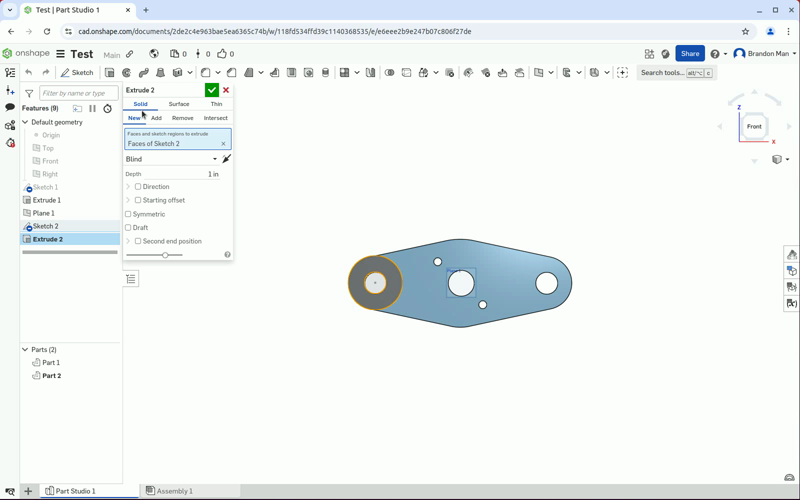
mouse_move(137, 120)
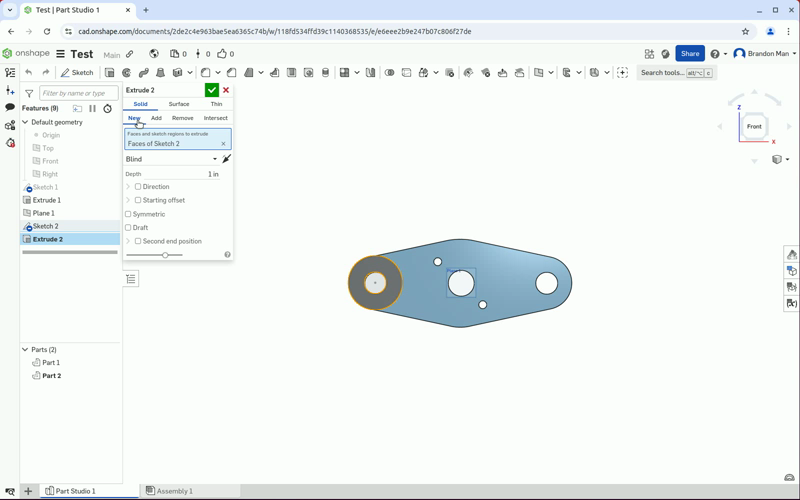
click(137, 120)
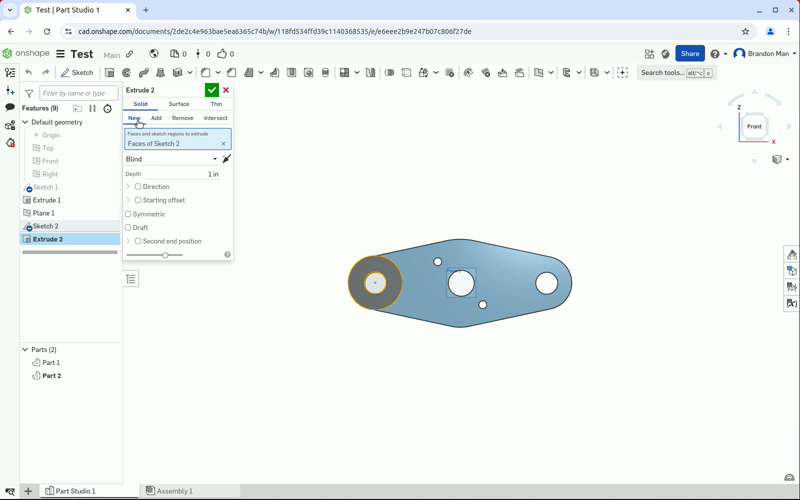
key(tab, 4)
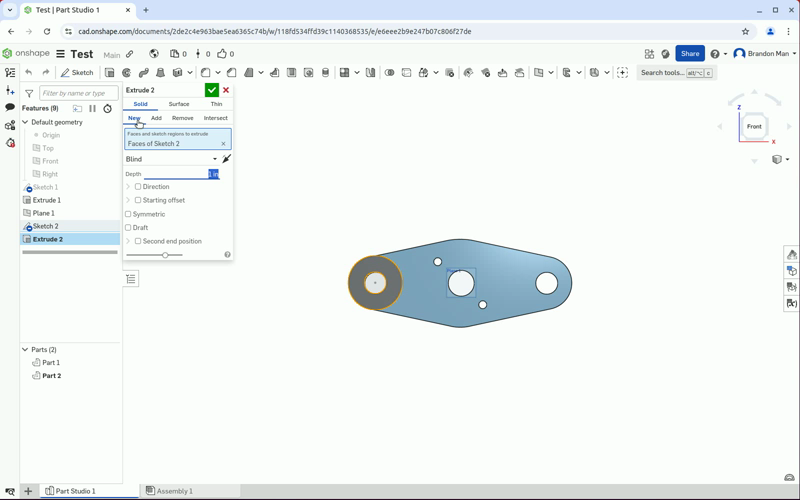
text(2.648)
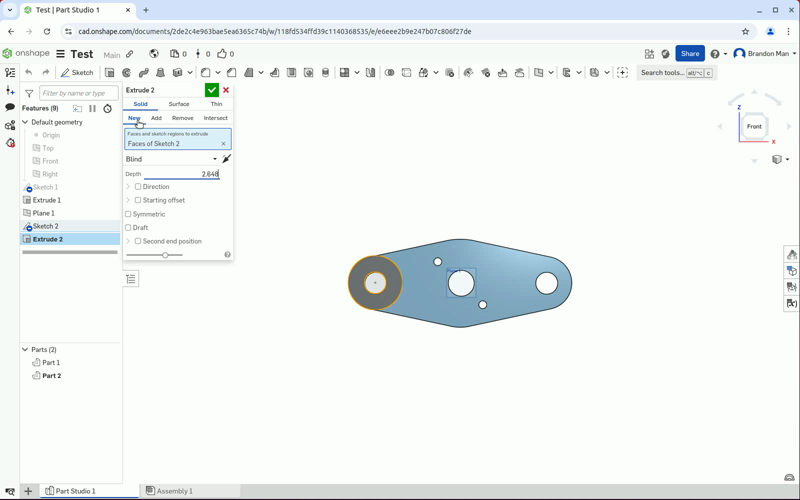
key(enter)
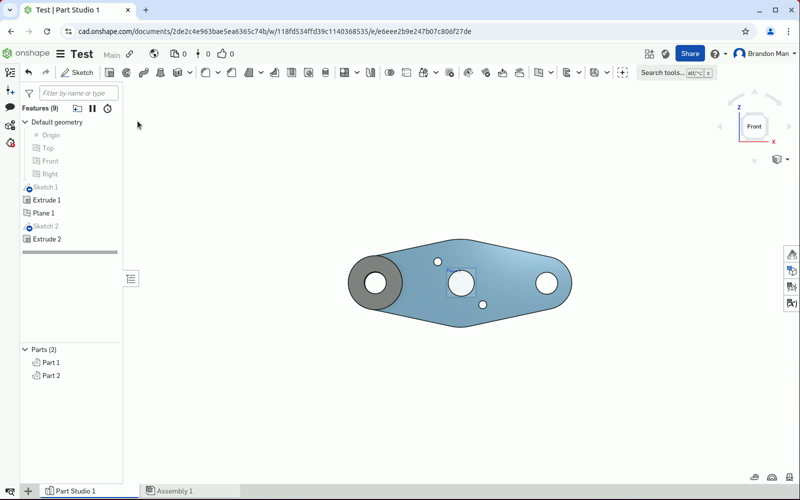
key(shift+h)
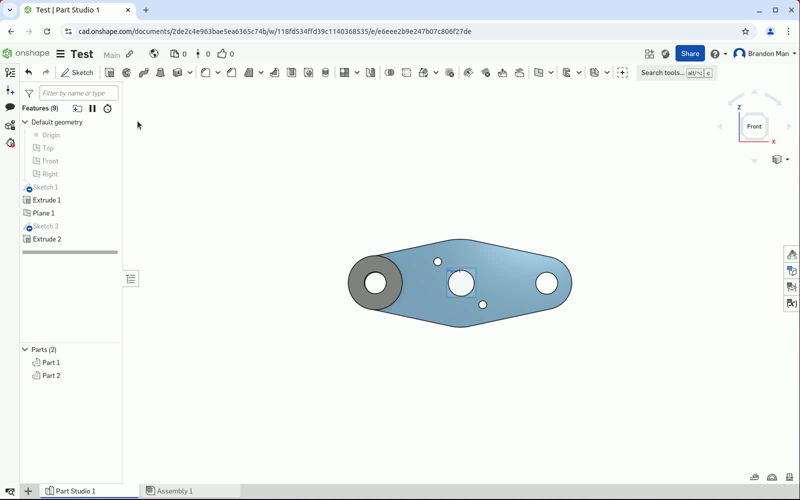
key(shift+h)
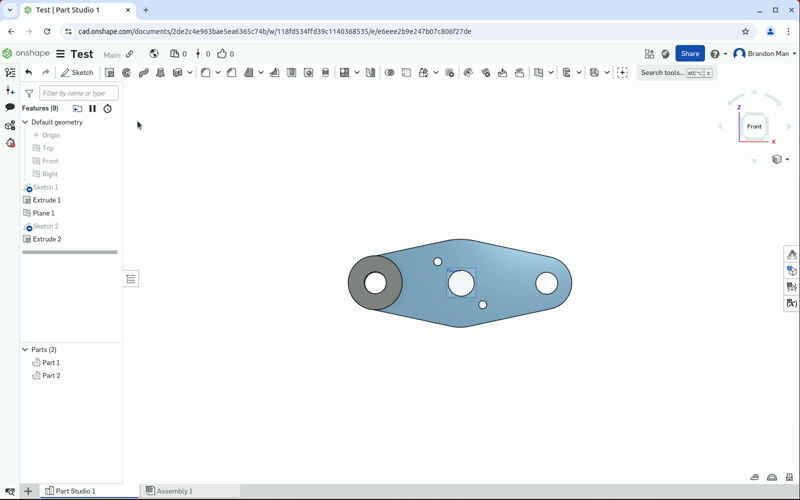
mouse_move(73, 189)
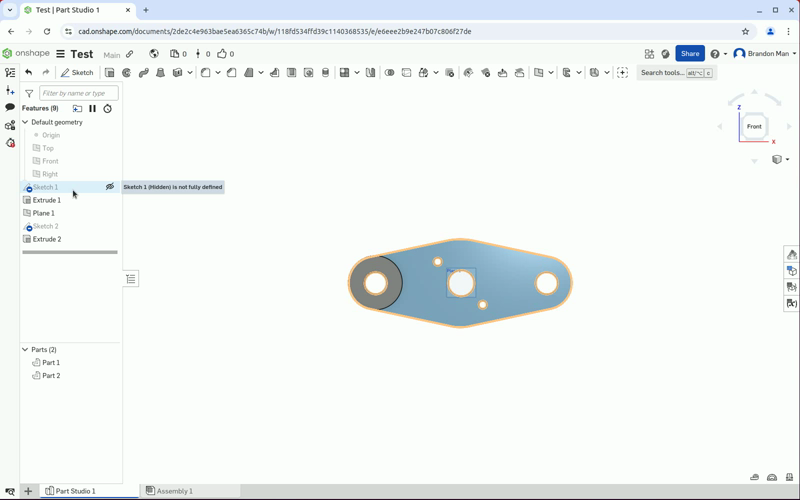
click(73, 189)
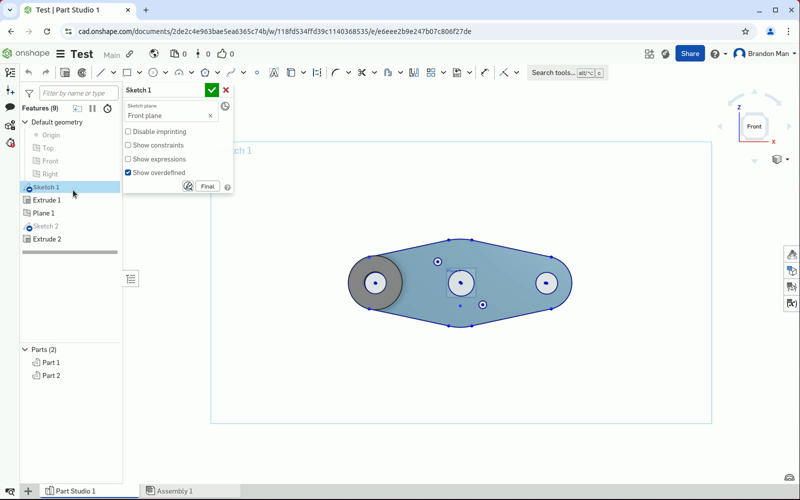
mouse_move(229, 92)
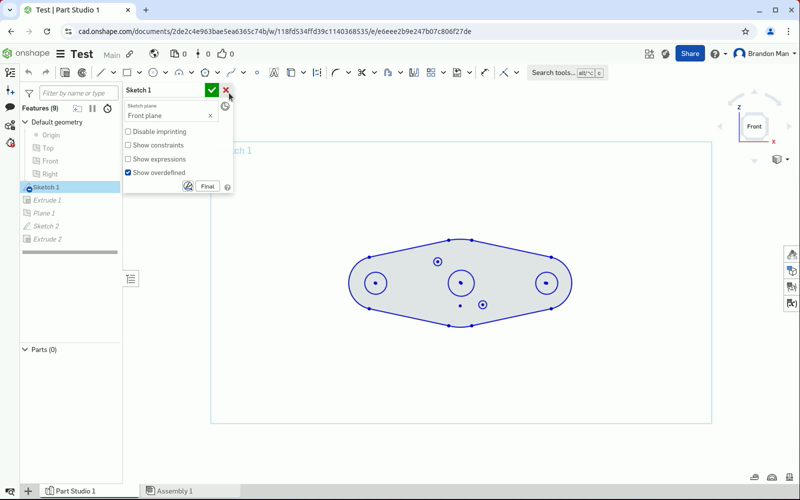
click(229, 92)
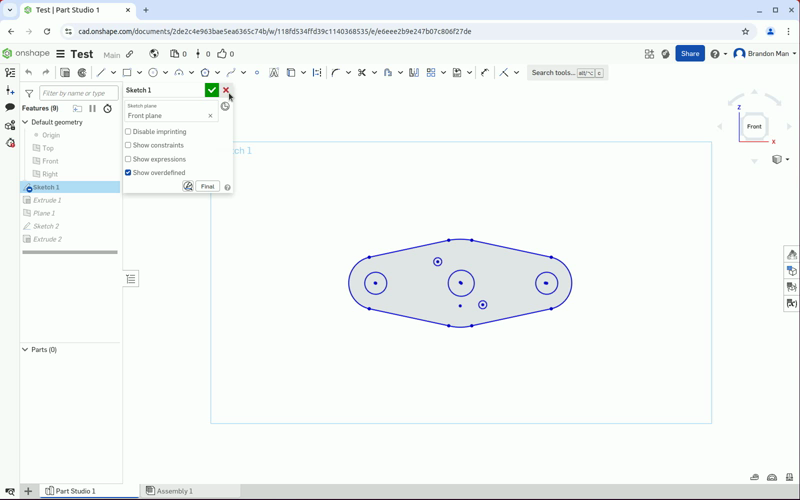
key(shift+s)
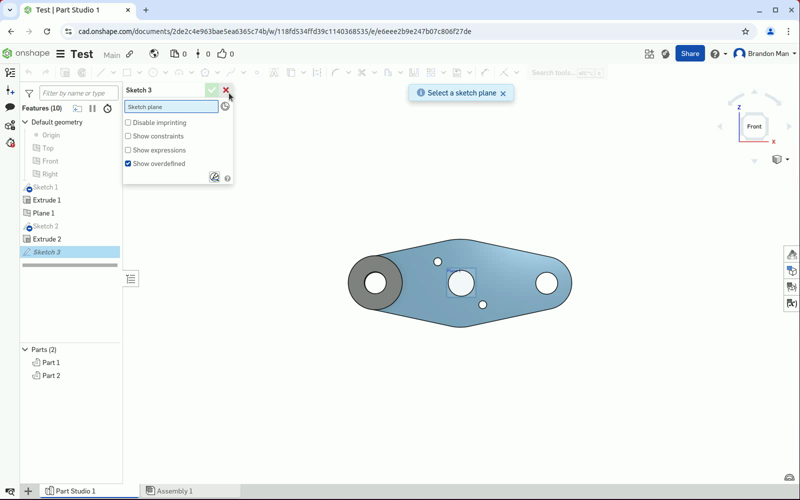
mouse_move(73, 215)
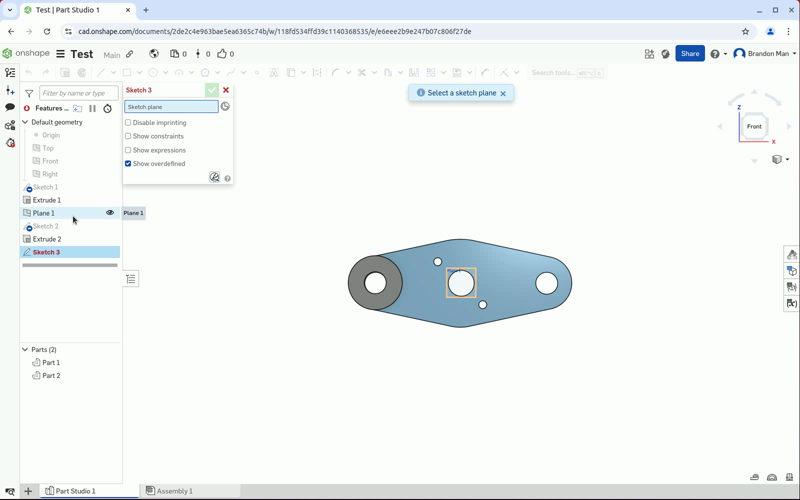
click(73, 215)
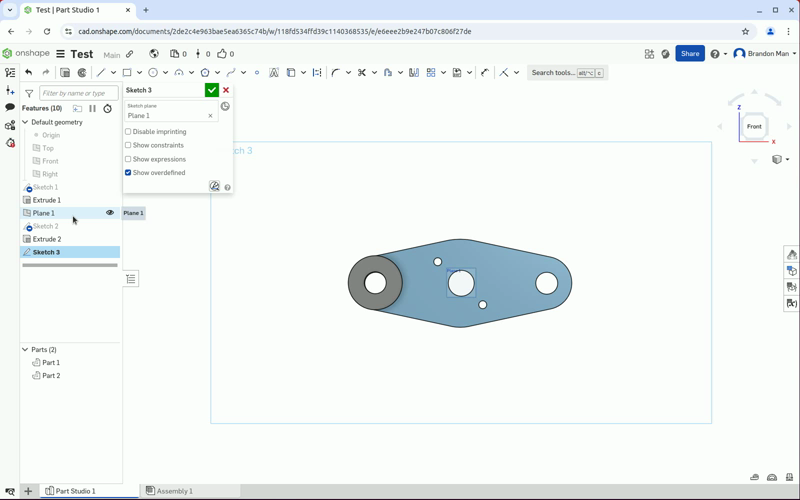
mouse_move(73, 352)
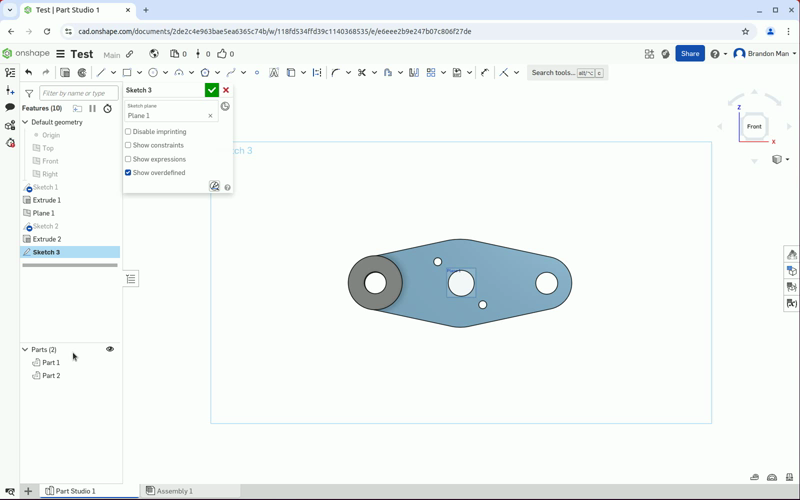
key(y)
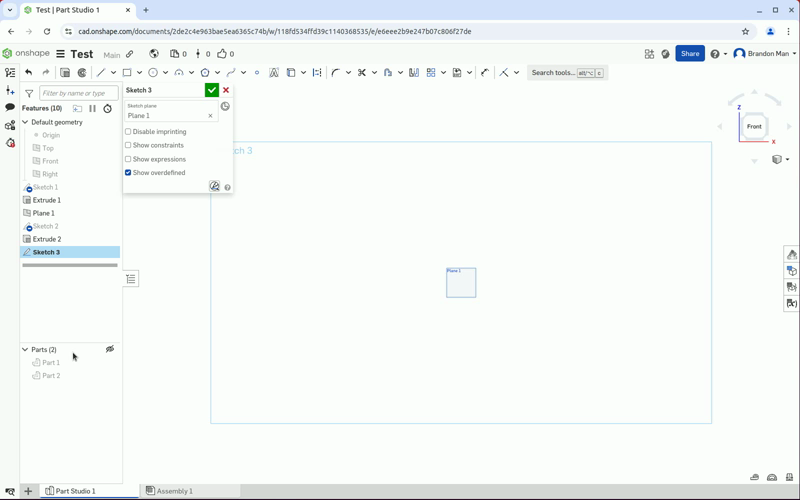
key(c)
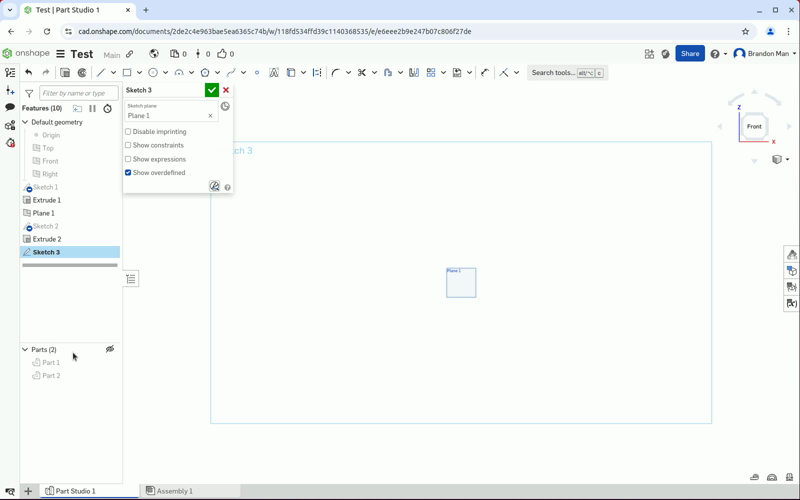
key_down(shift)
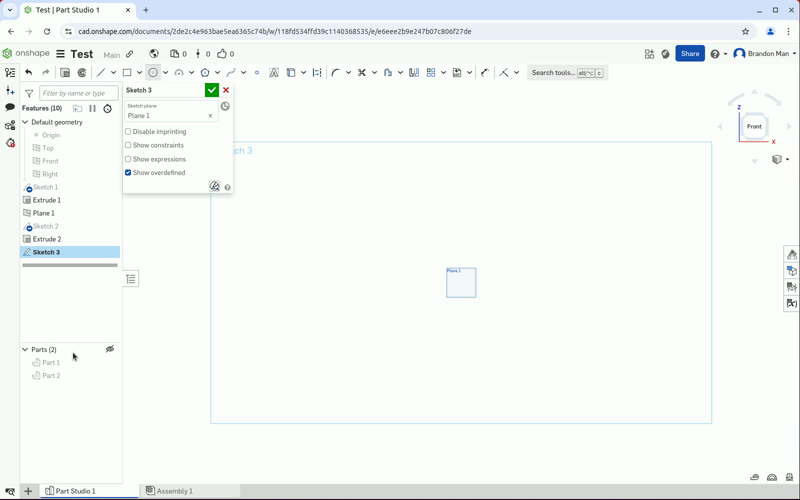
mouse_move(547, 282)
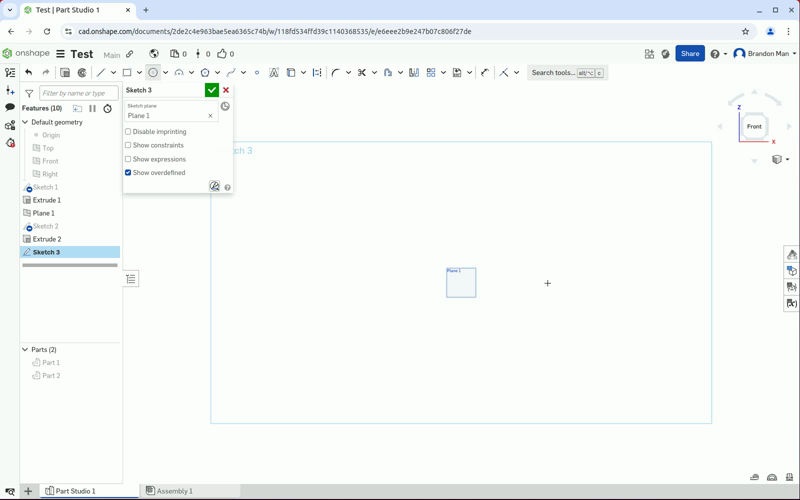
click(547, 282)
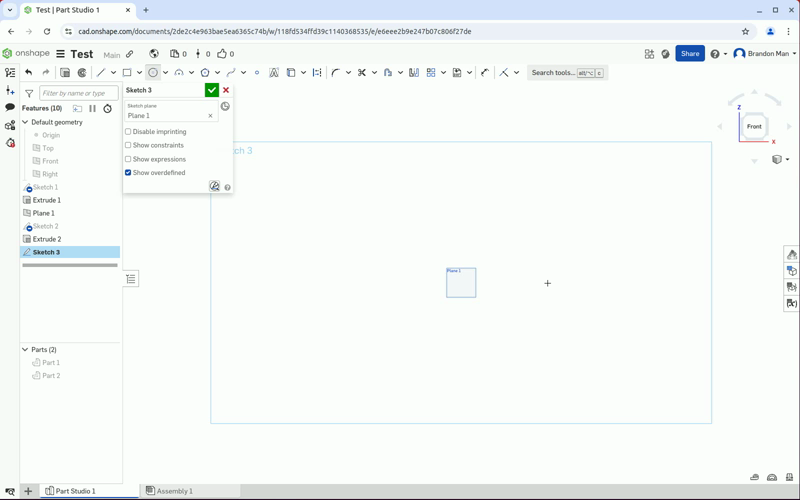
key_up(shift)
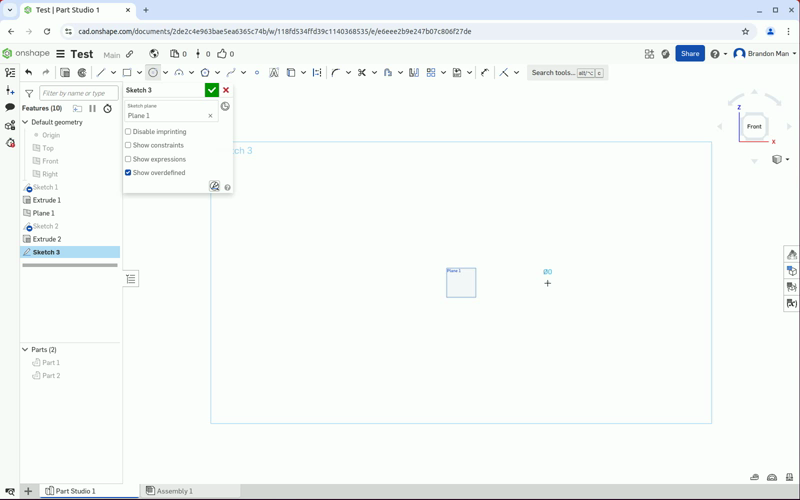
mouse_move(574, 282)
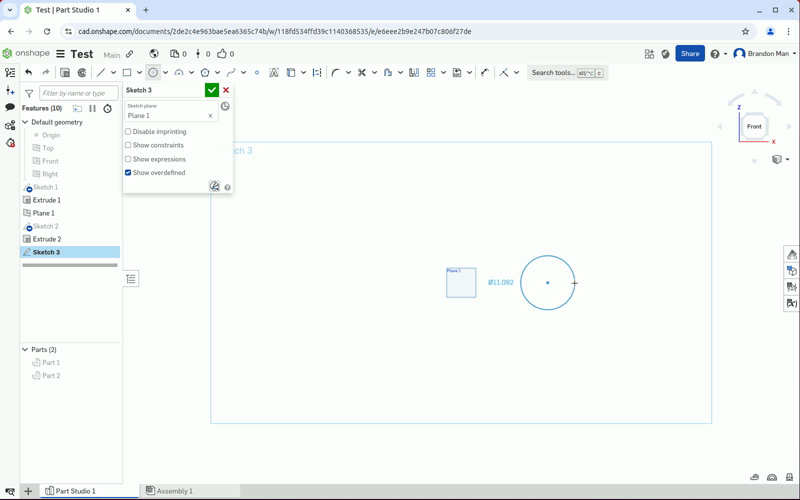
click(574, 282)
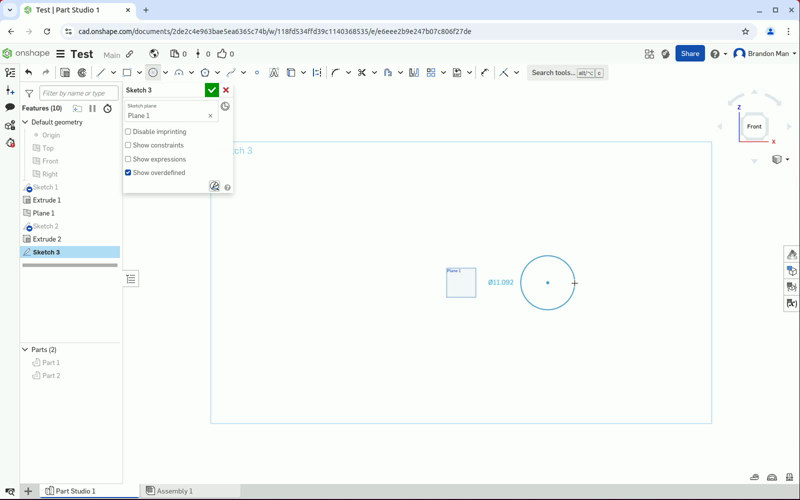
key(esc)
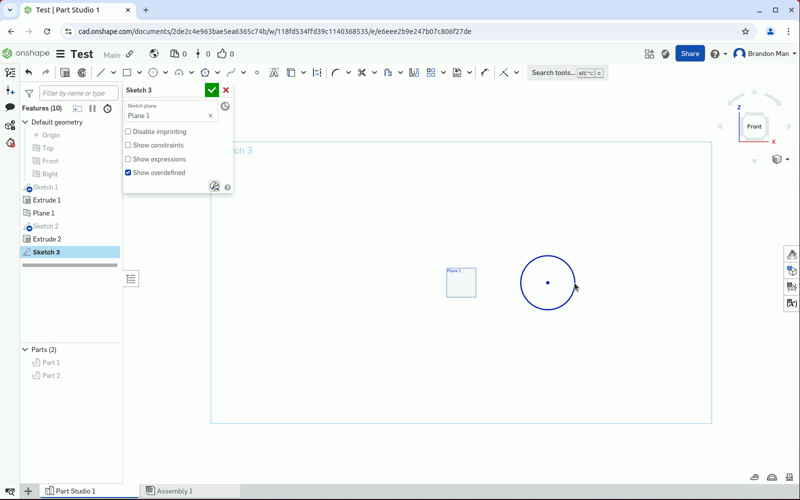
key(c)
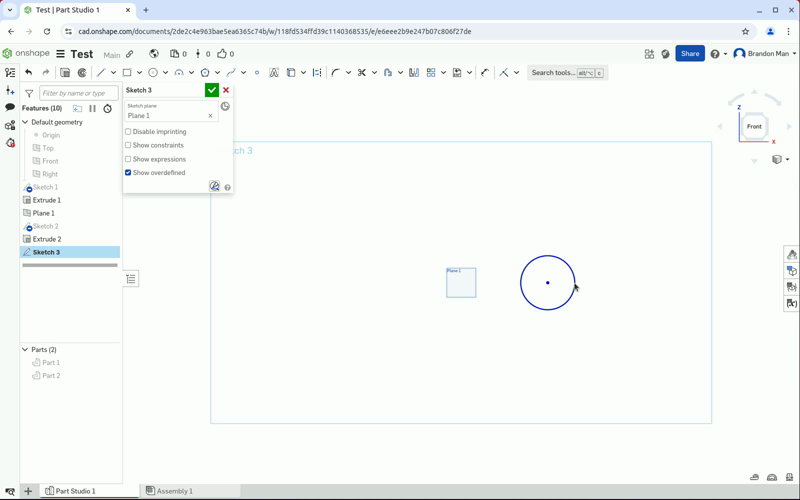
key_down(shift)
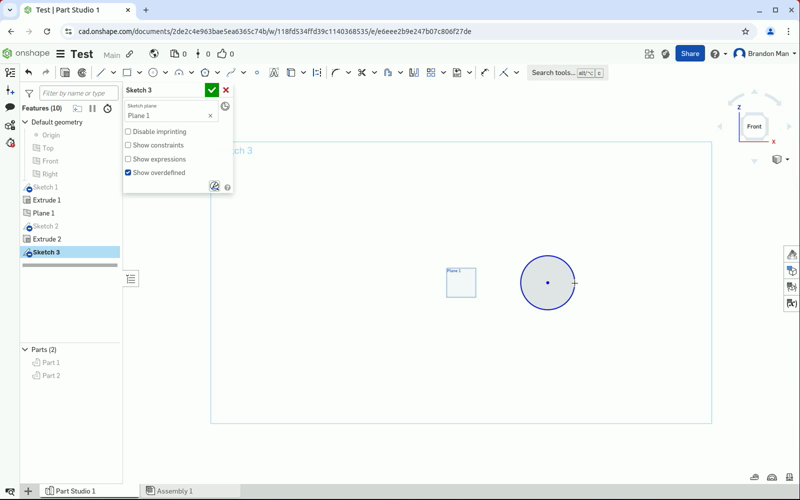
mouse_move(547, 282)
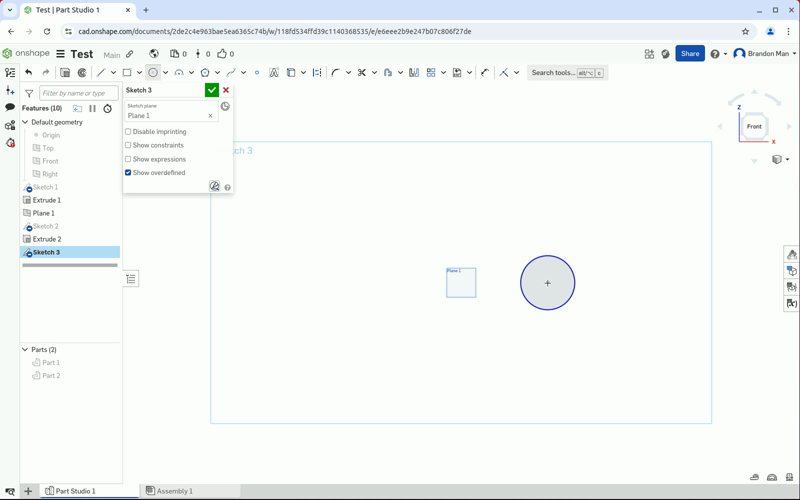
click(547, 282)
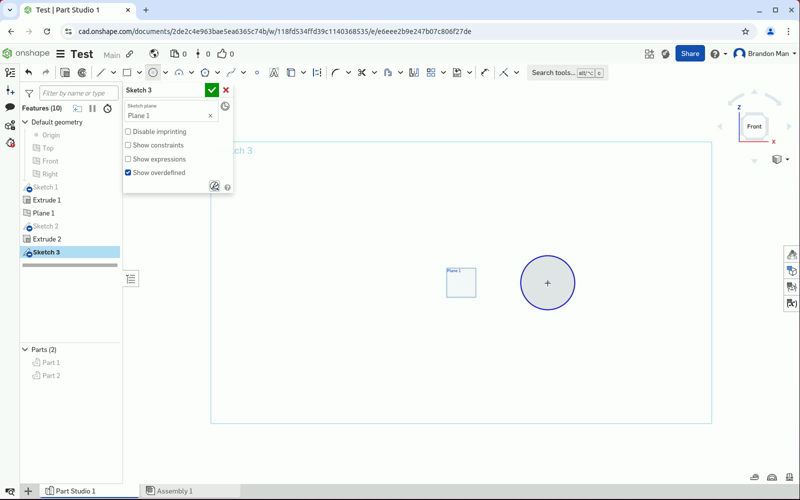
key_up(shift)
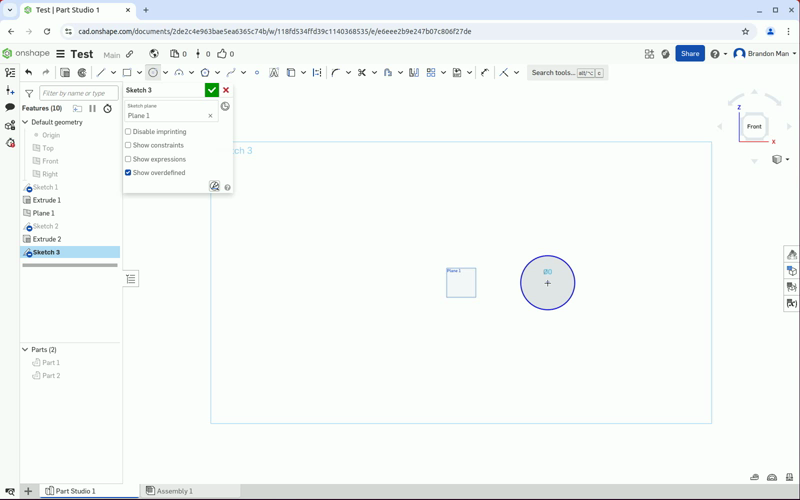
mouse_move(558, 282)
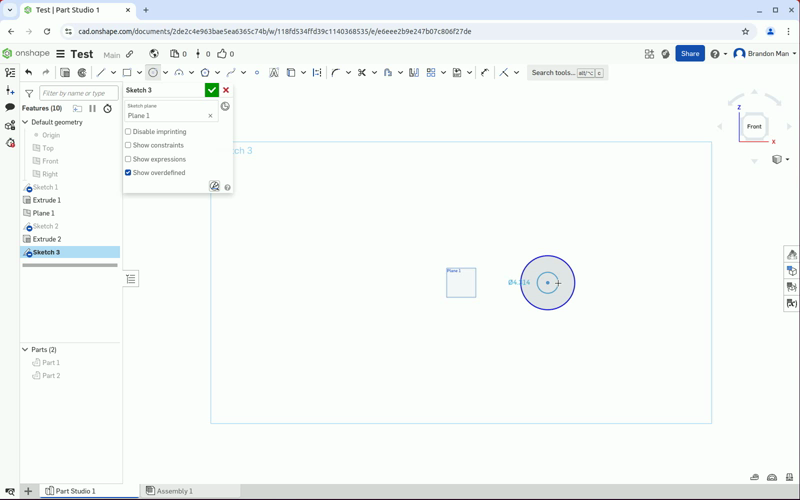
click(558, 282)
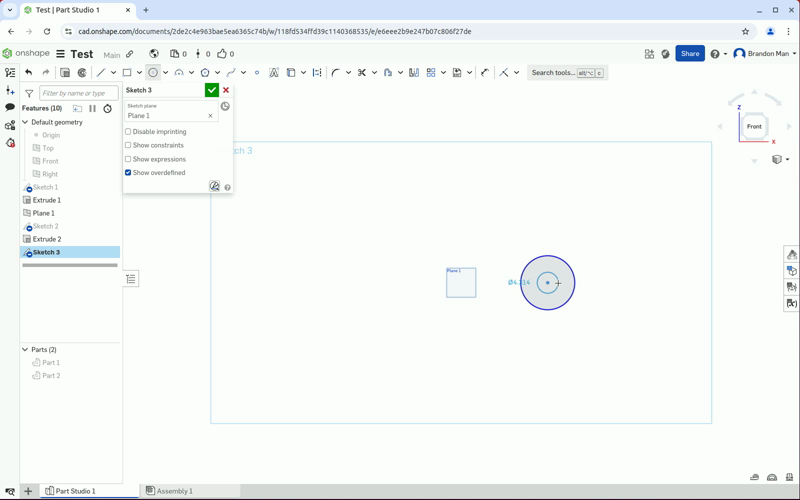
key(esc)
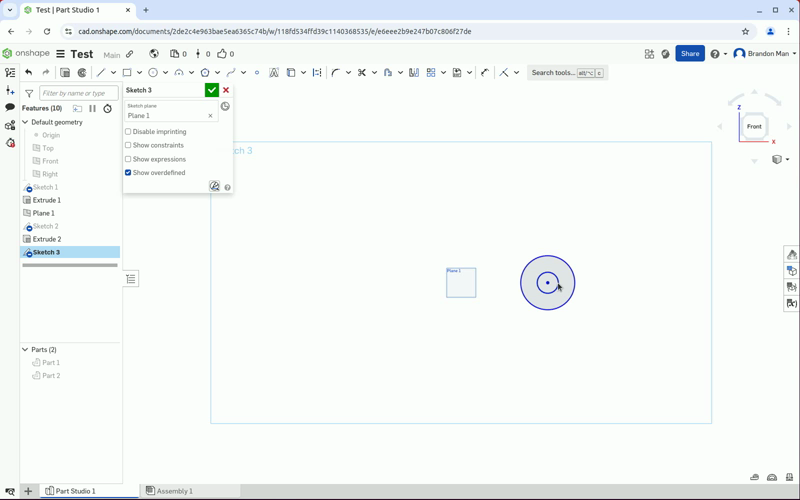
mouse_move(530, 270)
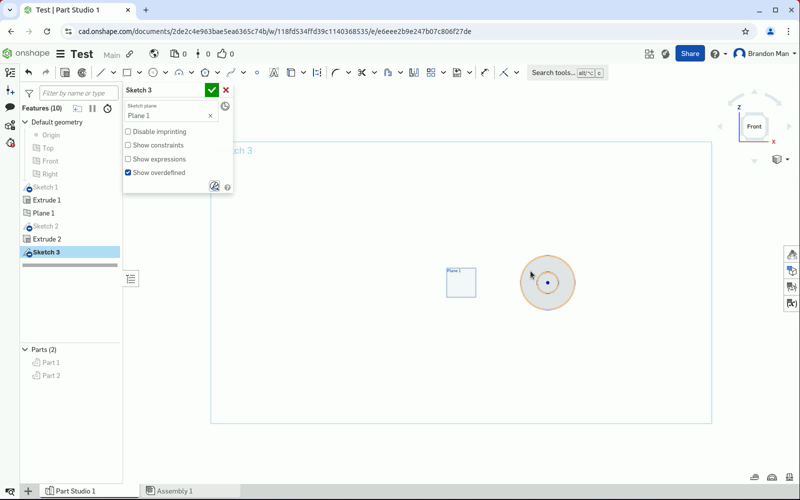
click(530, 270)
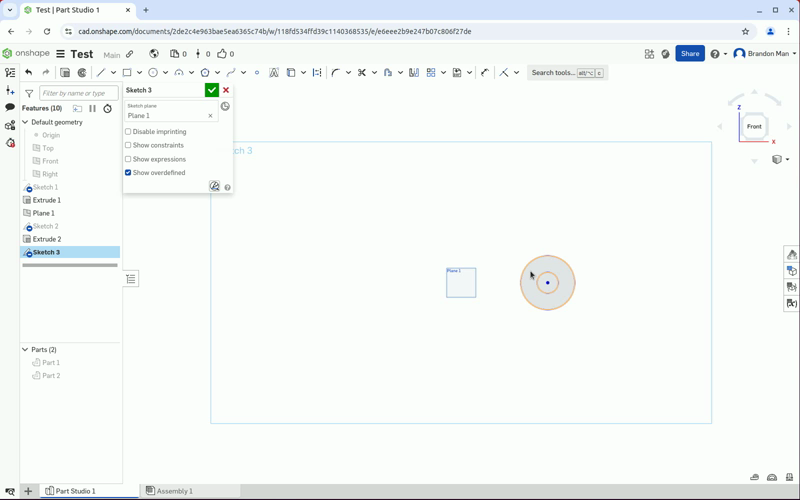
mouse_move(73, 352)
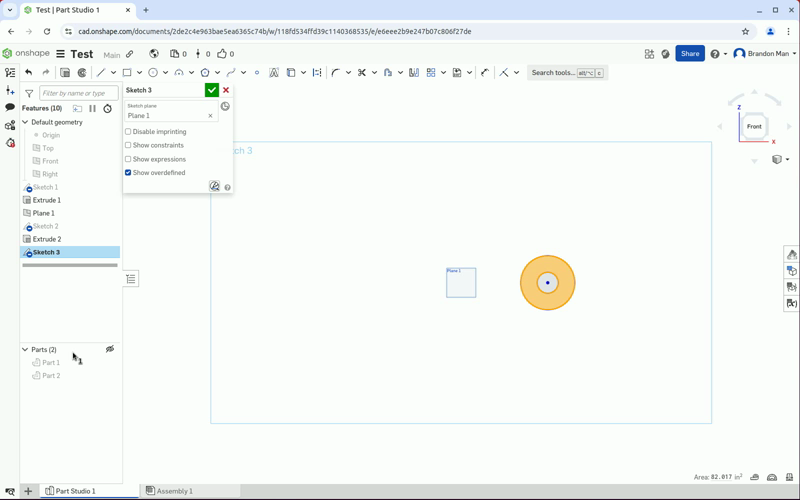
key(shift+y)
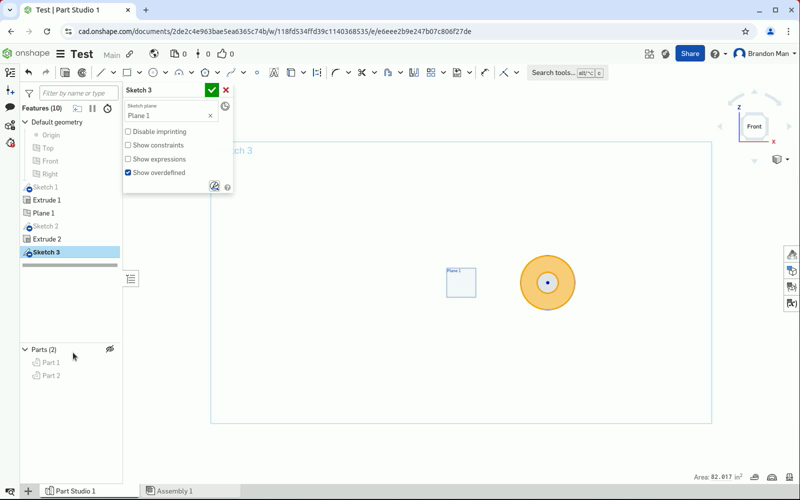
key(shift+e)
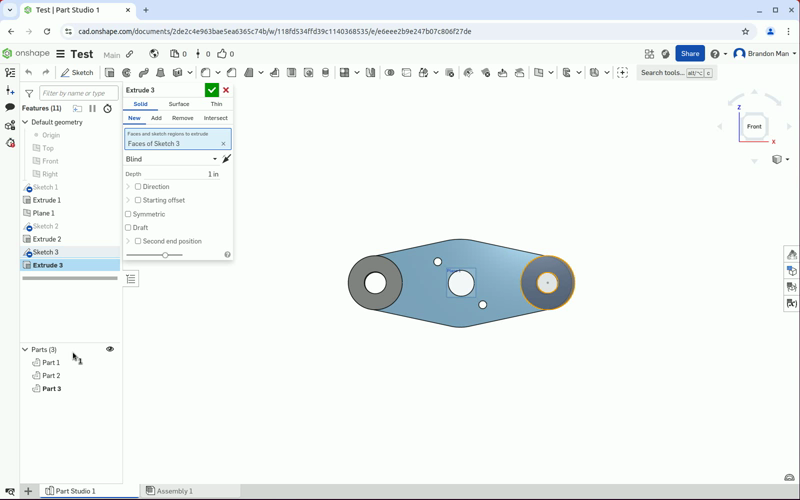
mouse_move(143, 106)
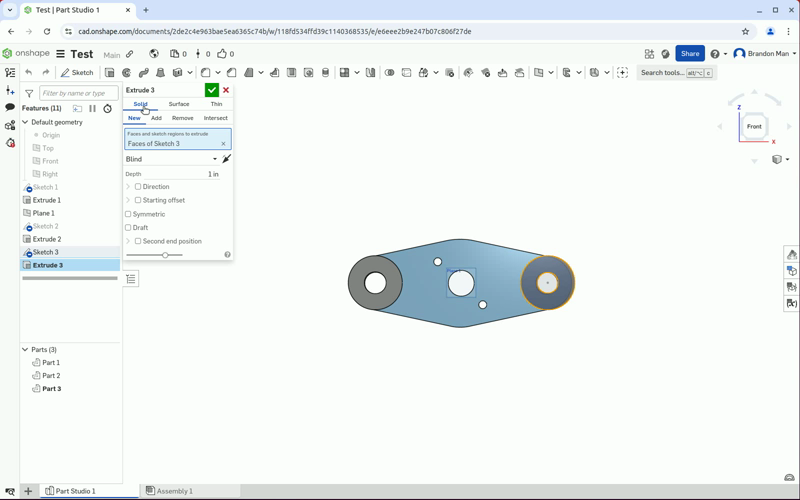
click(143, 106)
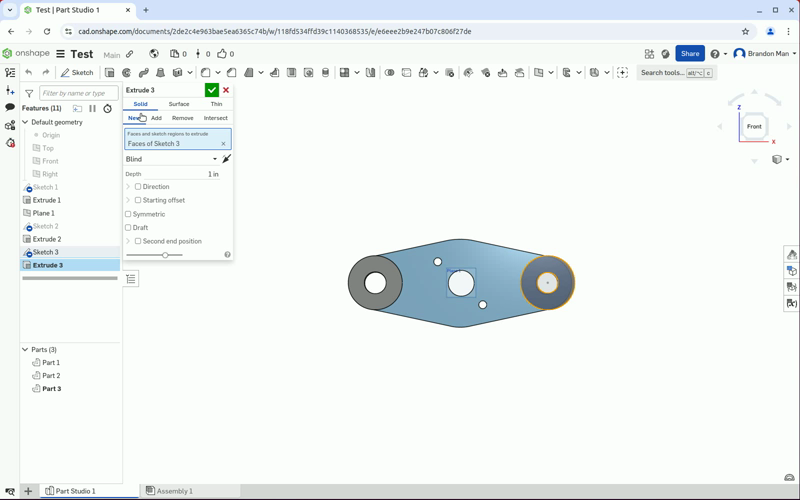
mouse_move(137, 120)
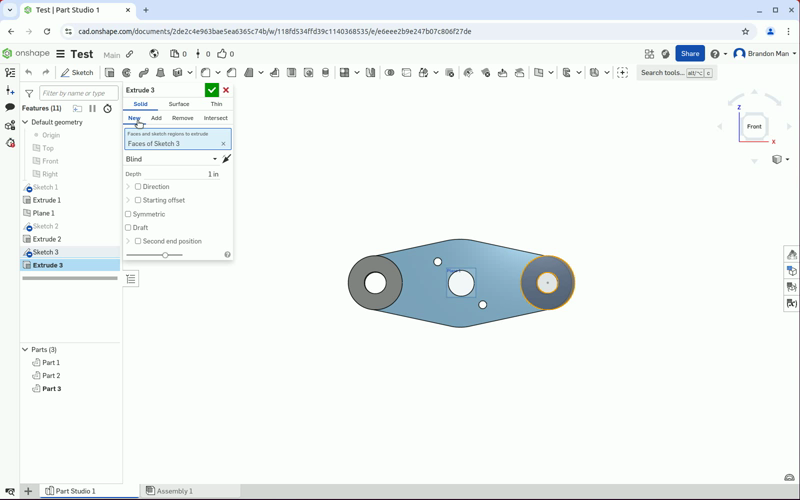
click(137, 120)
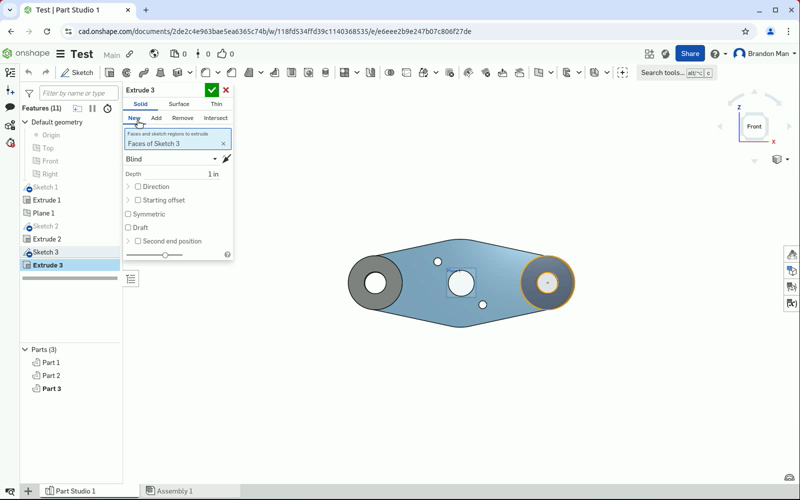
key(tab, 4)
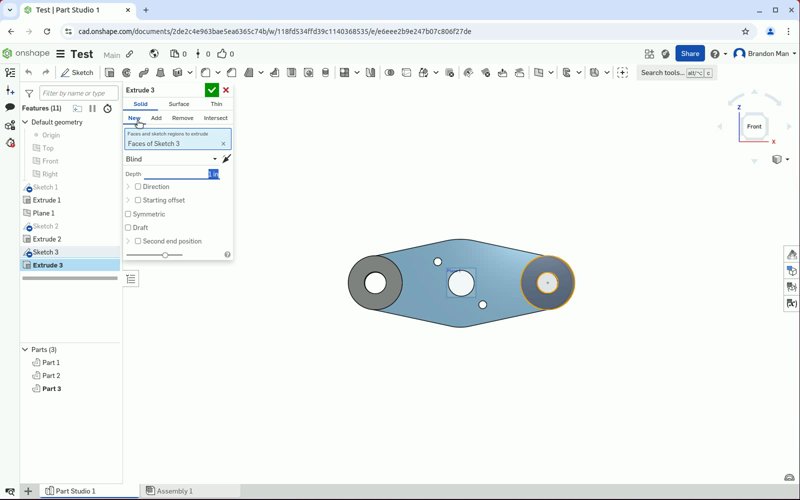
text(2.648)
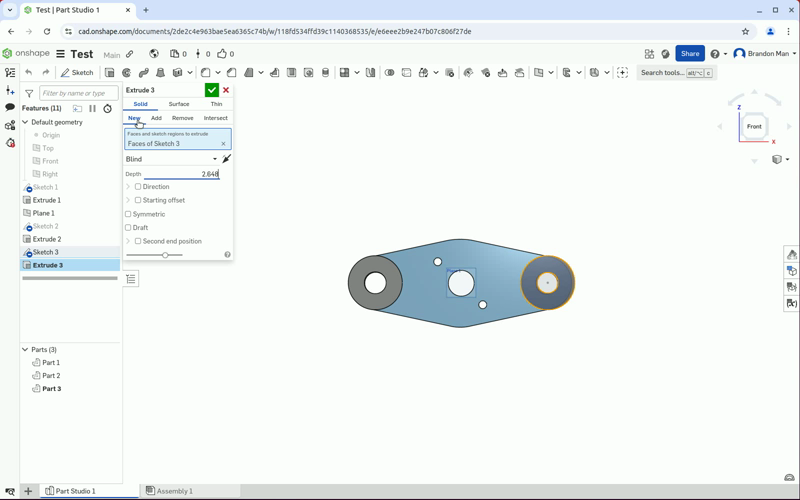
key(enter)
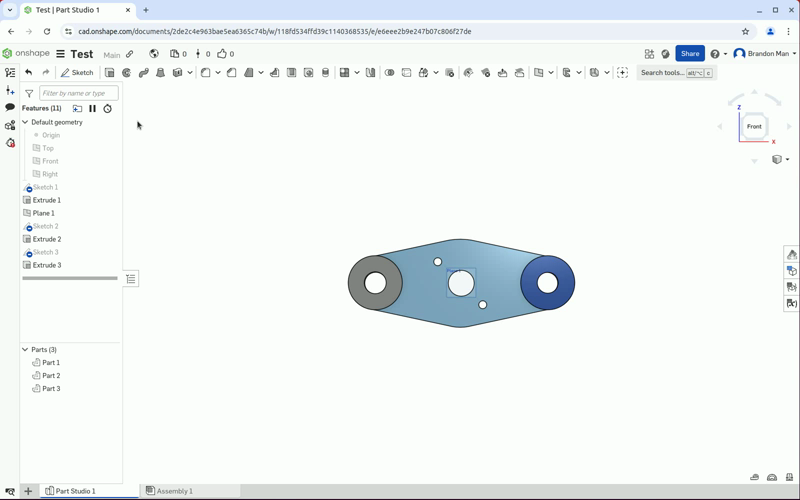
key(shift+h)
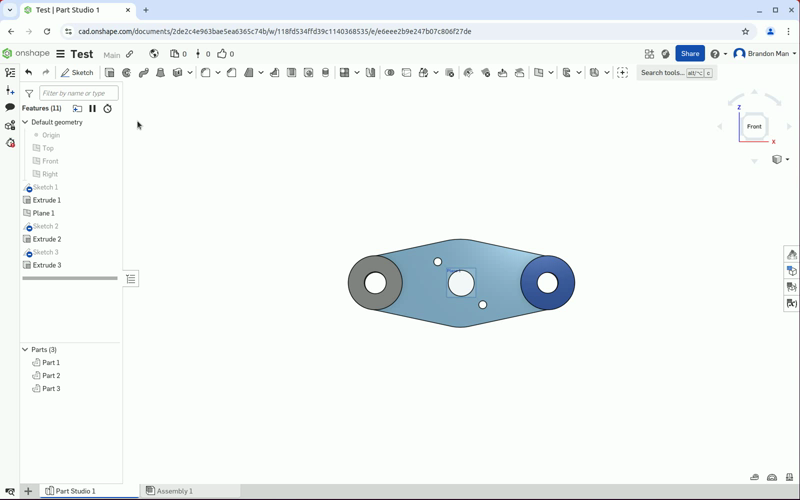
key(shift+h)
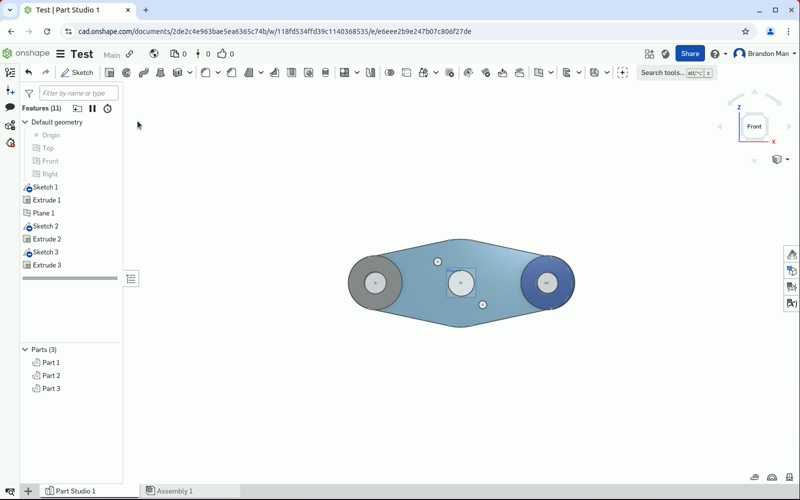
key(shift+7)
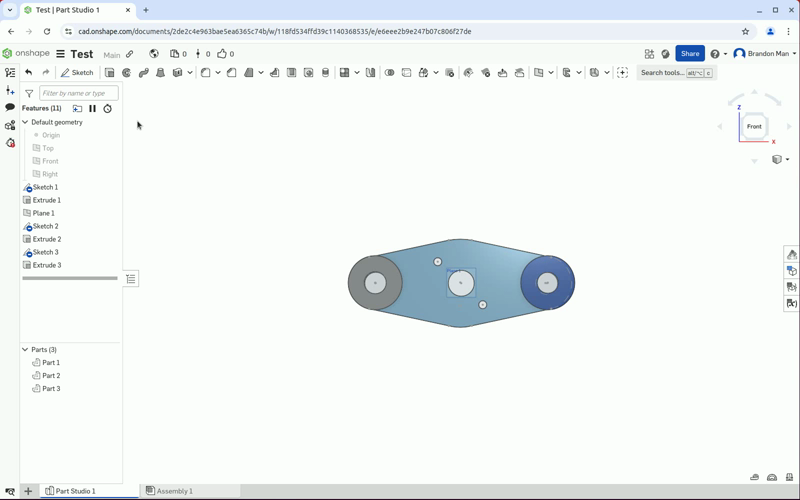
key(left, 2)
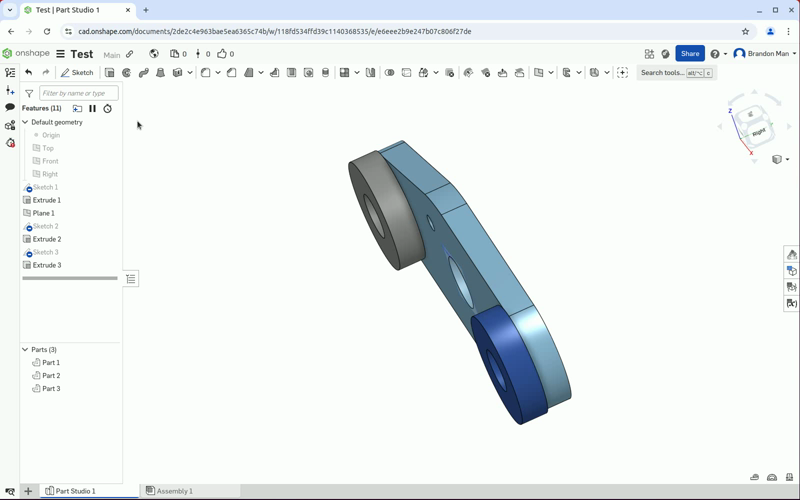
key(down, 2)
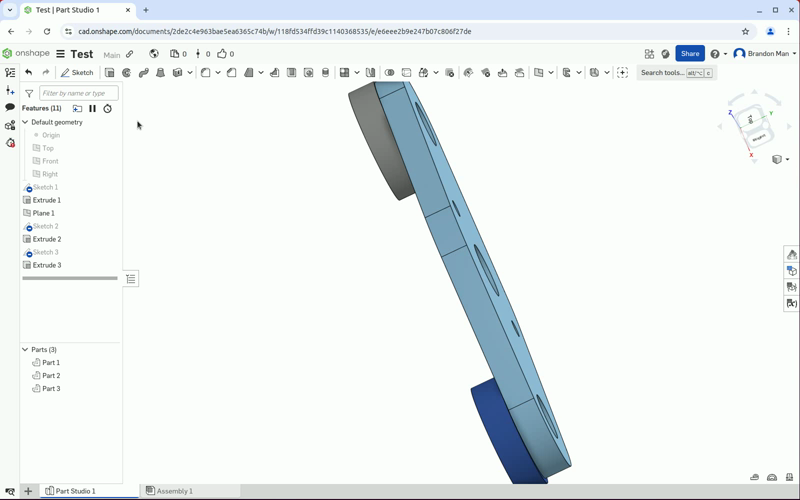
key(up, 2)
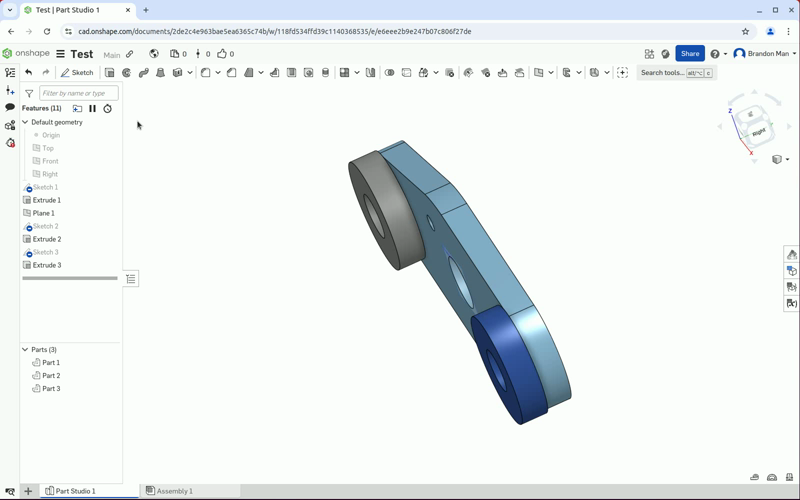
key(right, 2)
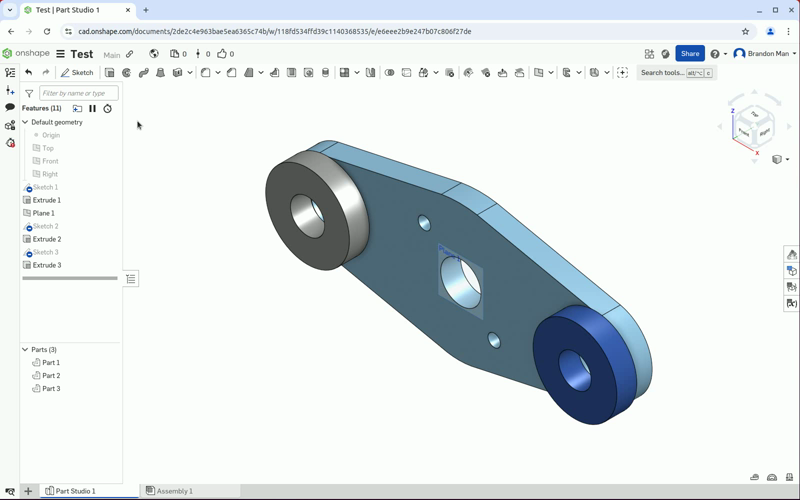
mouse_move(73, 189)
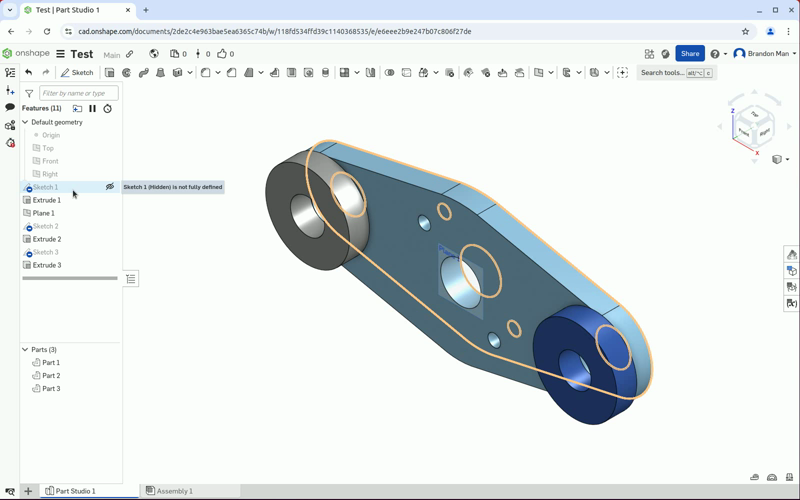
click(73, 189)